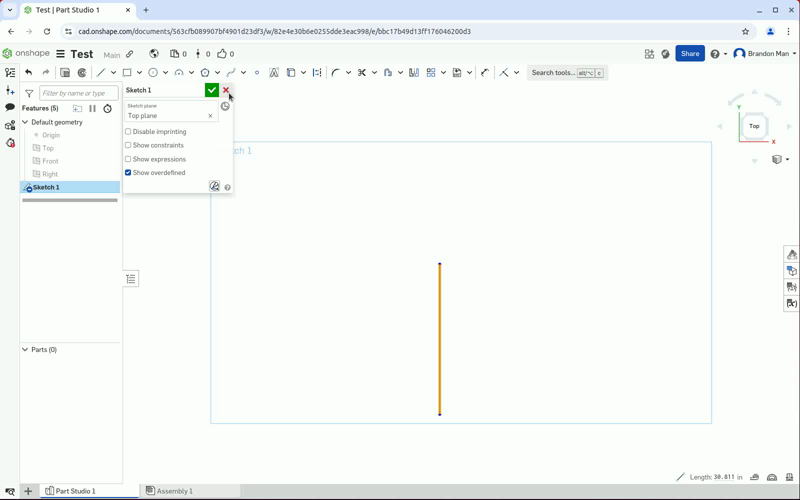
key(shift+h)
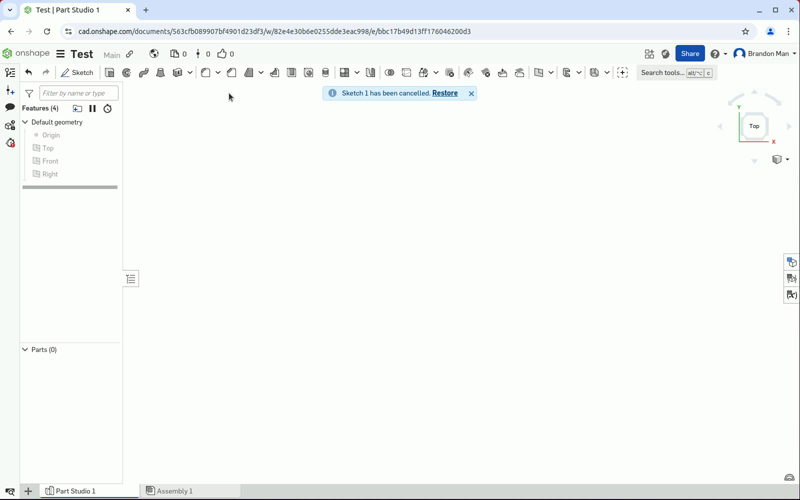
mouse_move(73, 352)
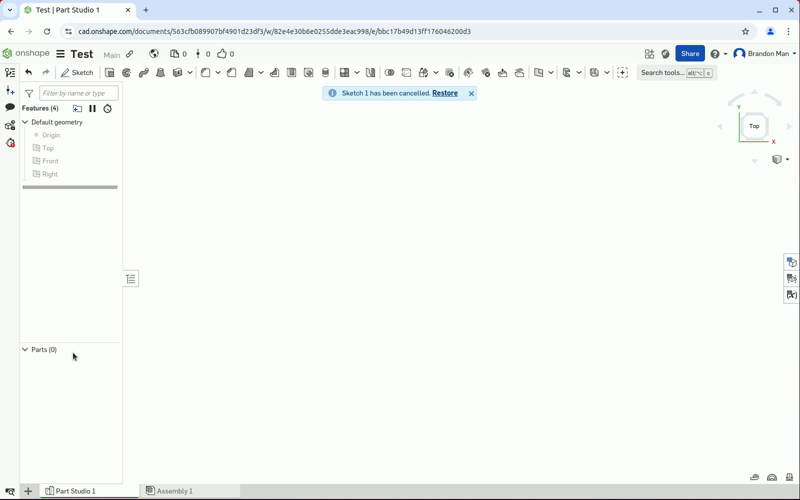
key(y)
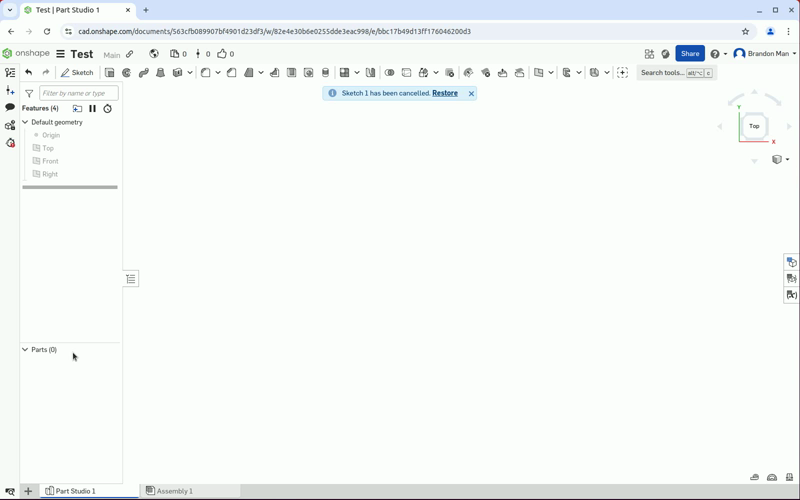
key(shift+p)
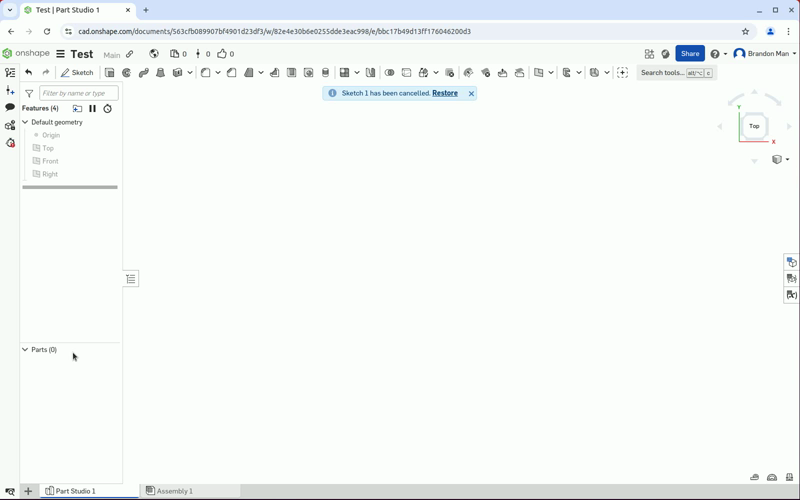
key(space)
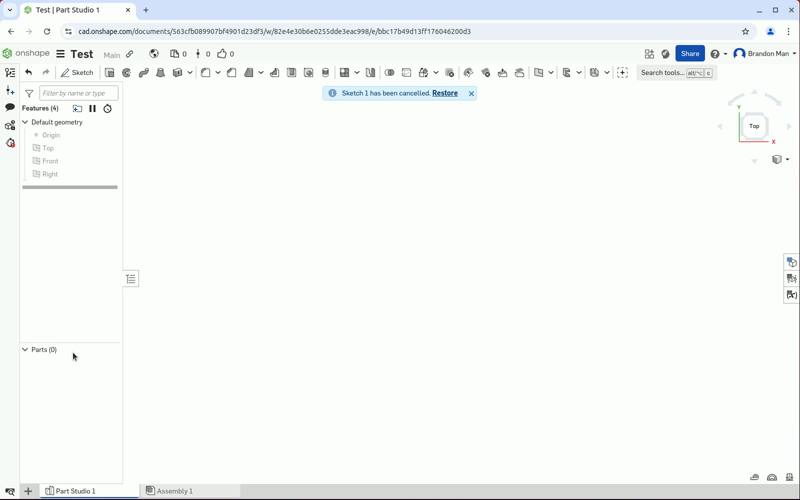
key_down(shift)
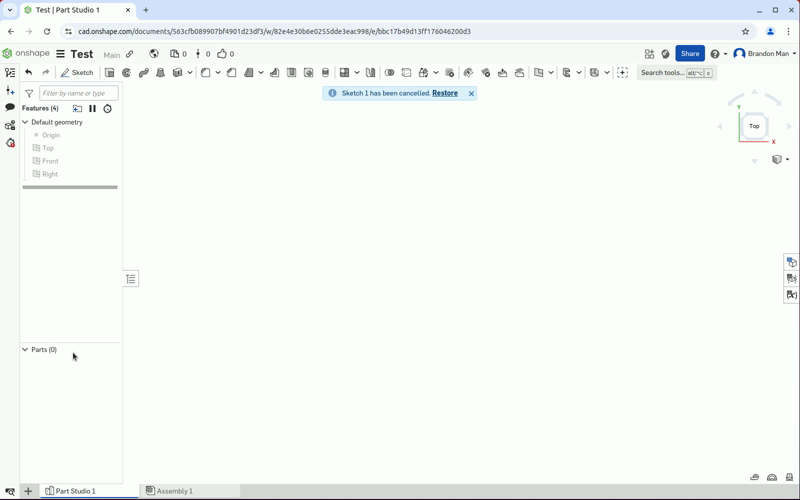
key(up)
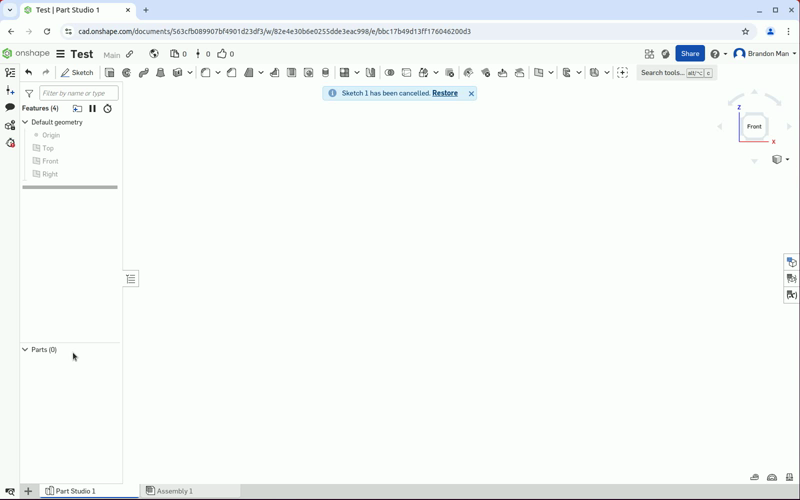
key_up(shift)
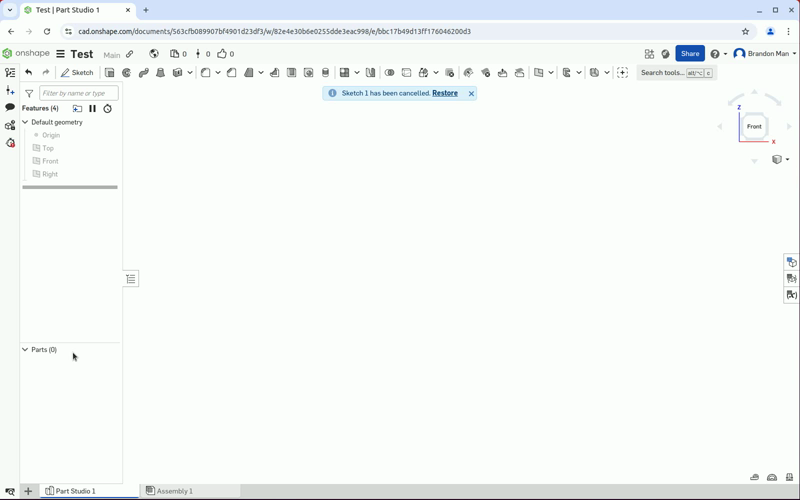
mouse_move(73, 352)
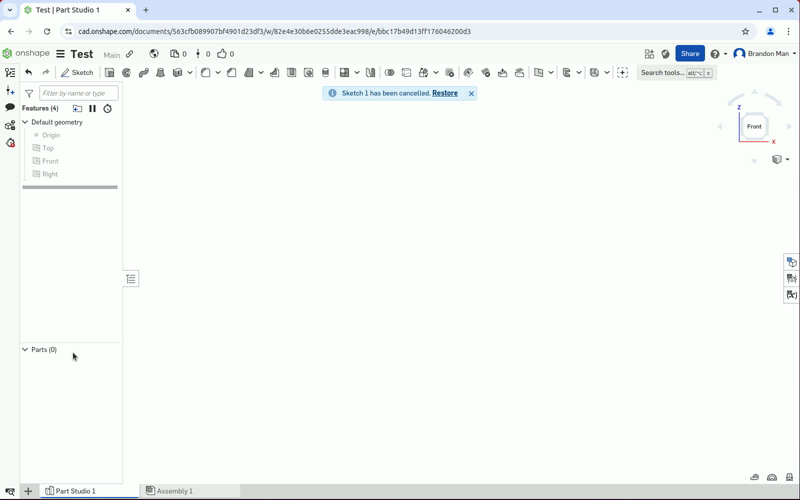
key(shift+y)
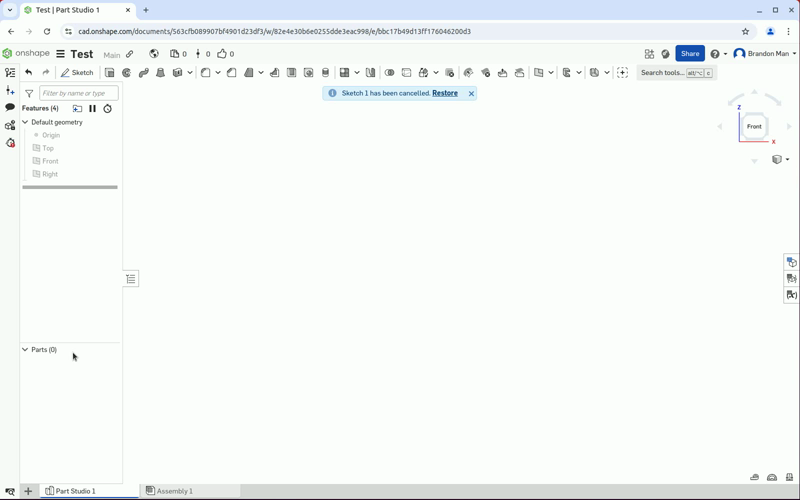
key(shift+s)
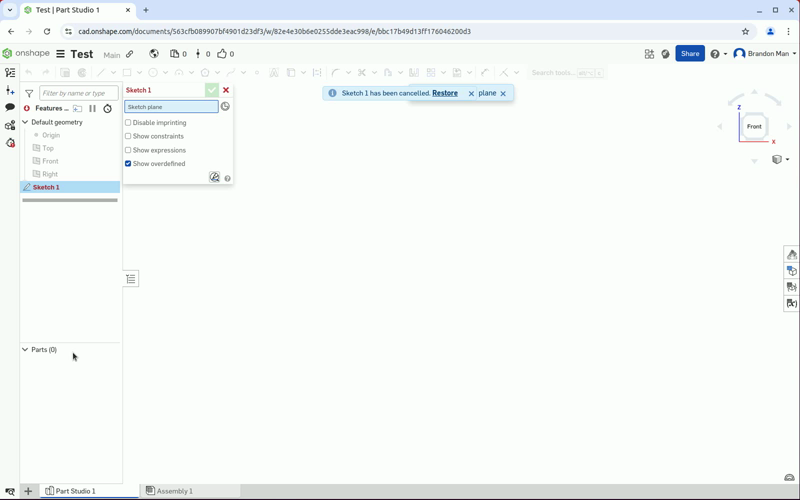
mouse_move(73, 163)
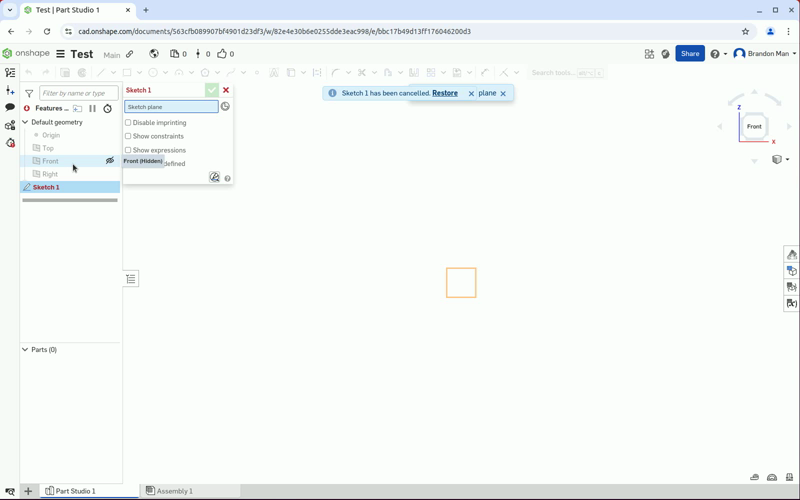
click(73, 163)
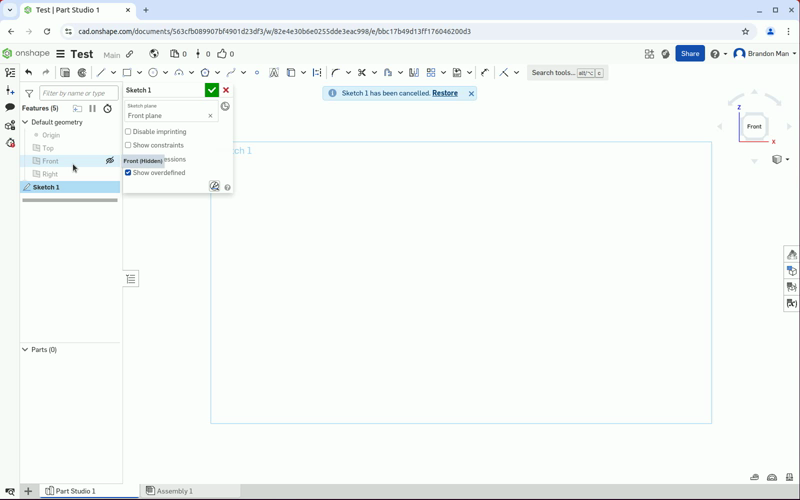
mouse_move(73, 352)
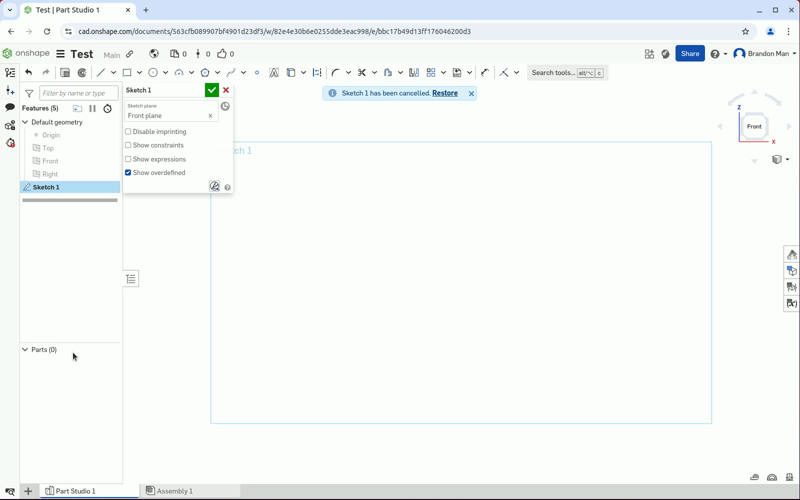
key(y)
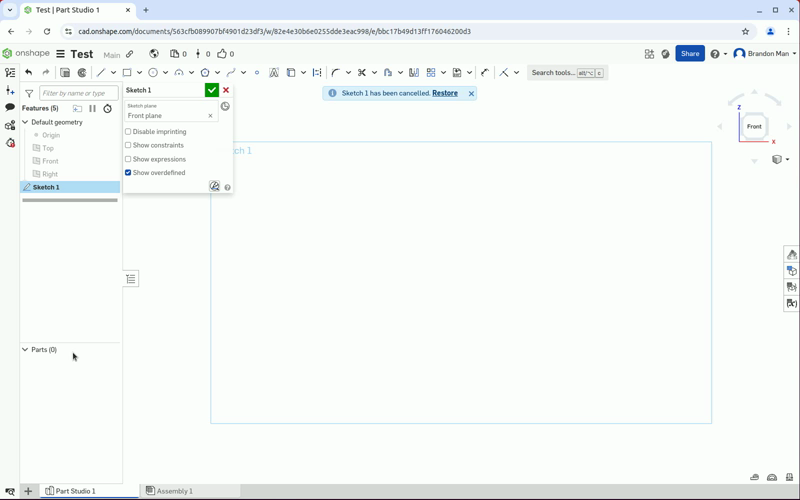
key(c)
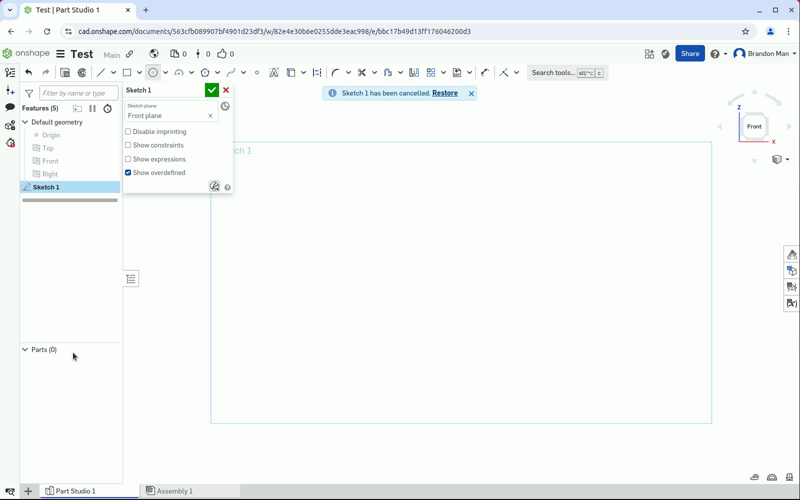
key_down(shift)
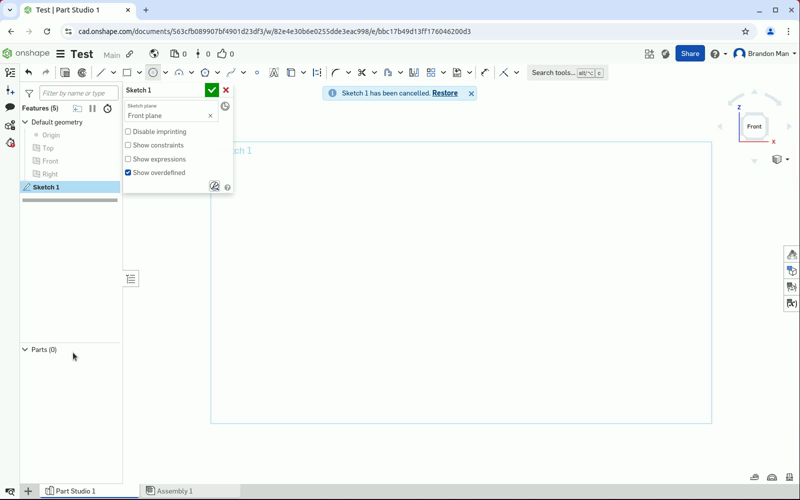
mouse_move(460, 282)
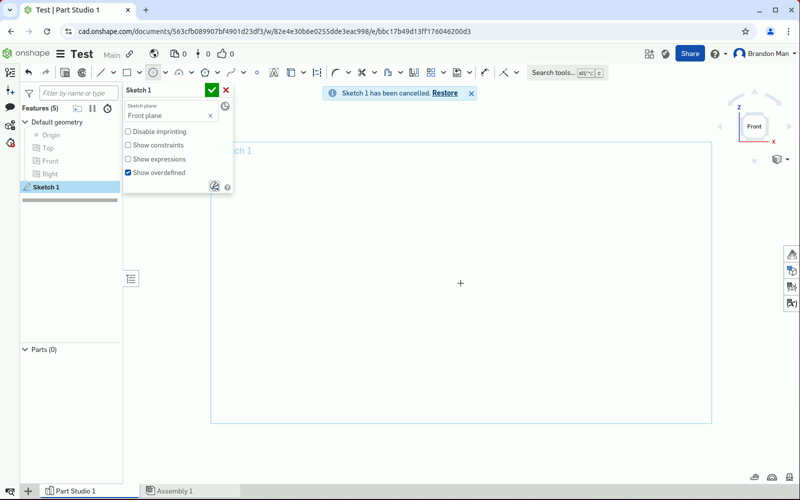
click(460, 282)
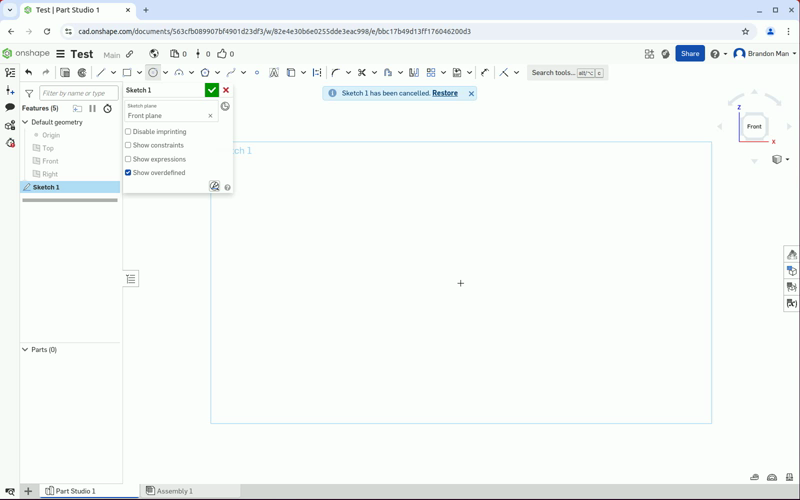
key_up(shift)
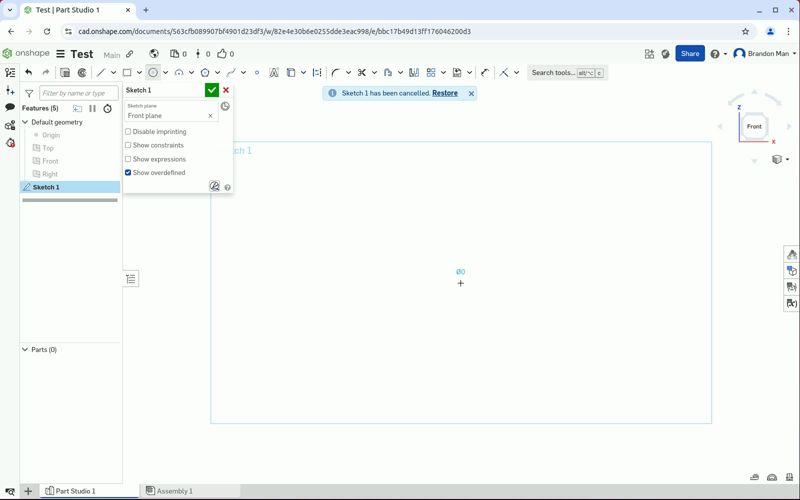
mouse_move(471, 282)
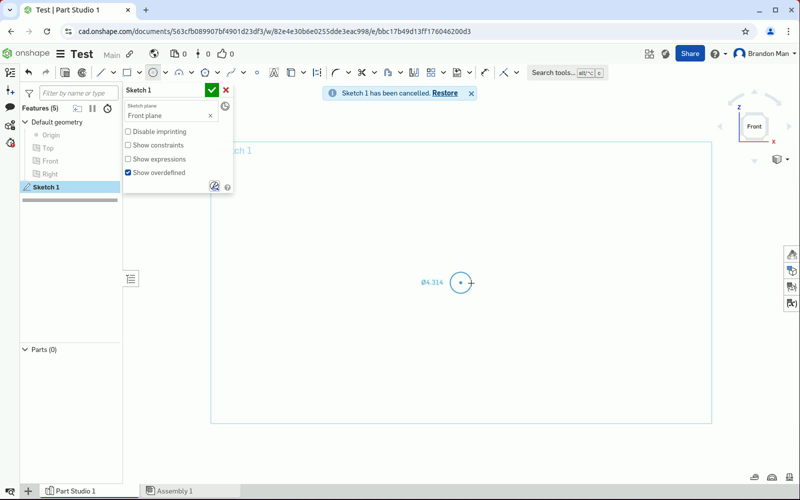
click(471, 282)
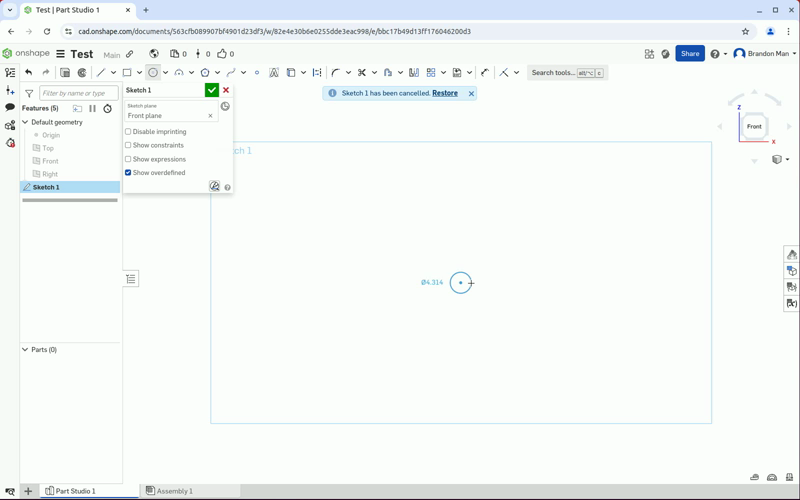
key(esc)
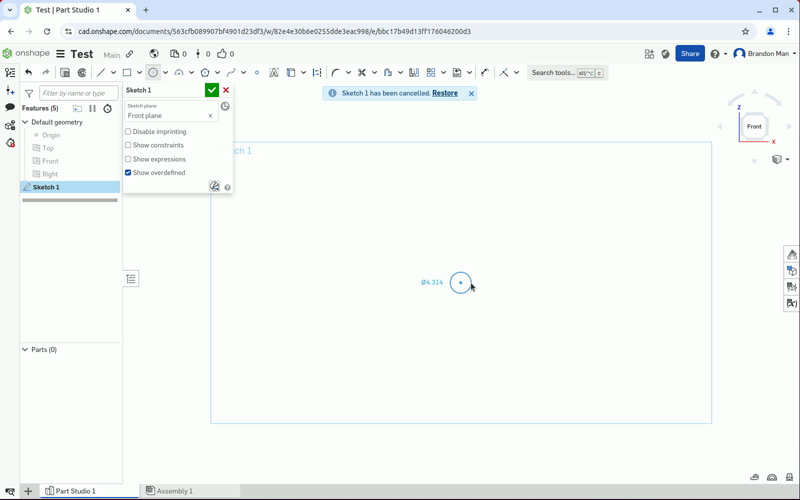
mouse_move(469, 279)
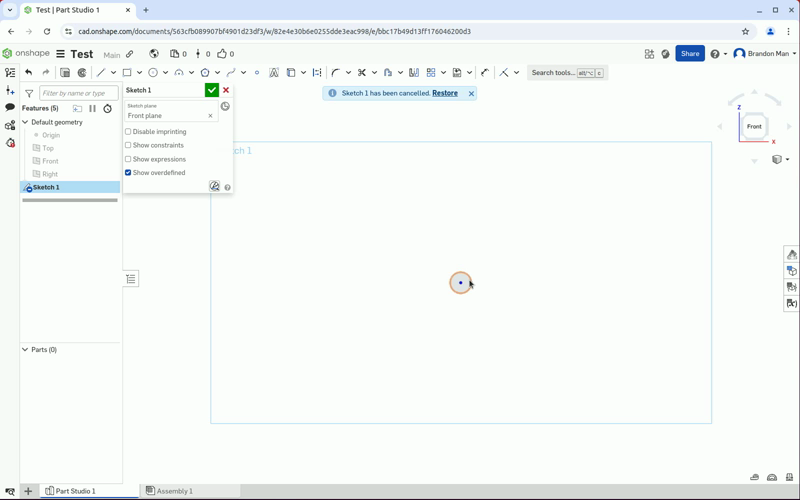
scroll(6)
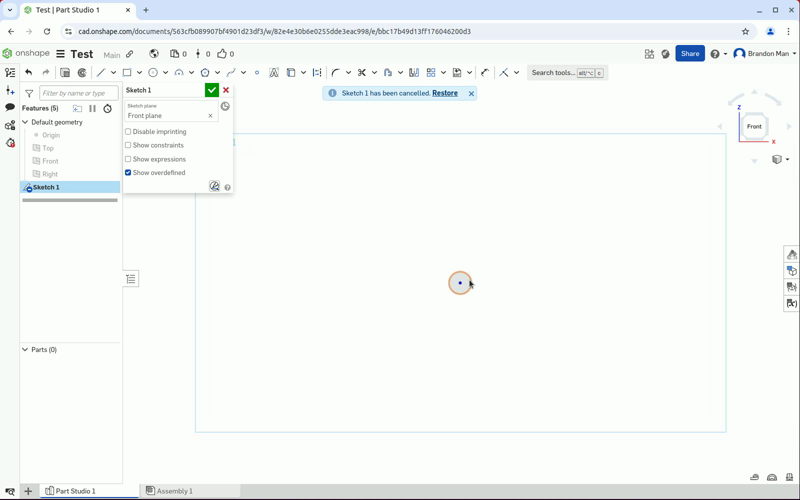
scroll(6)
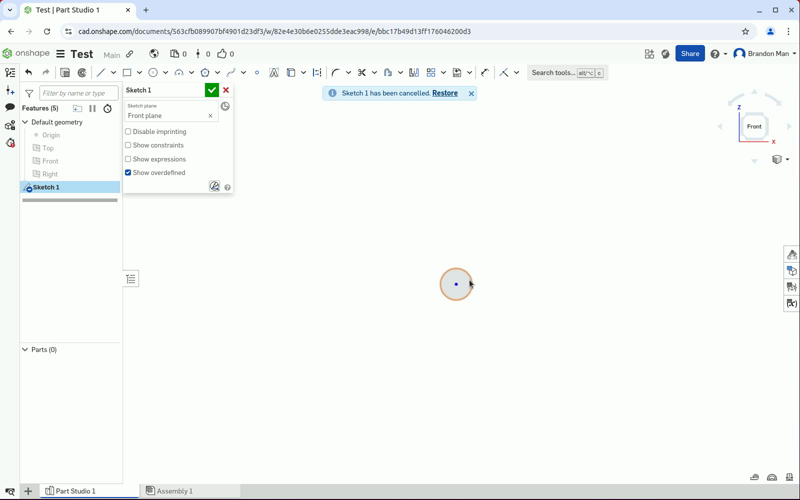
scroll(6)
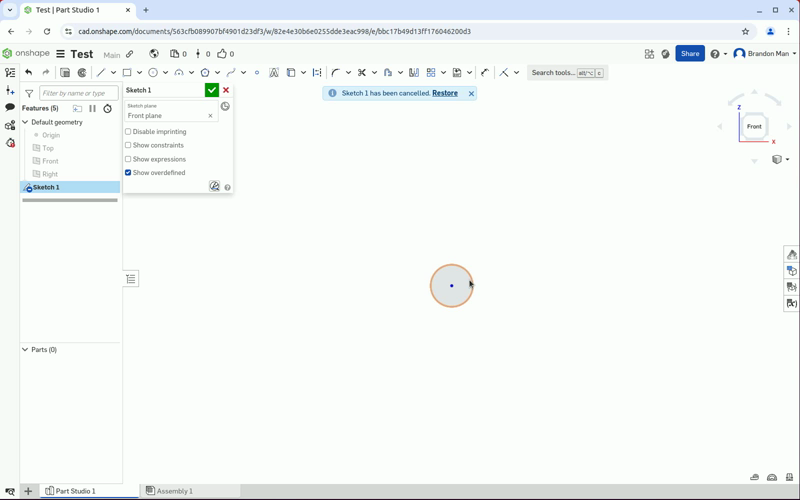
scroll(6)
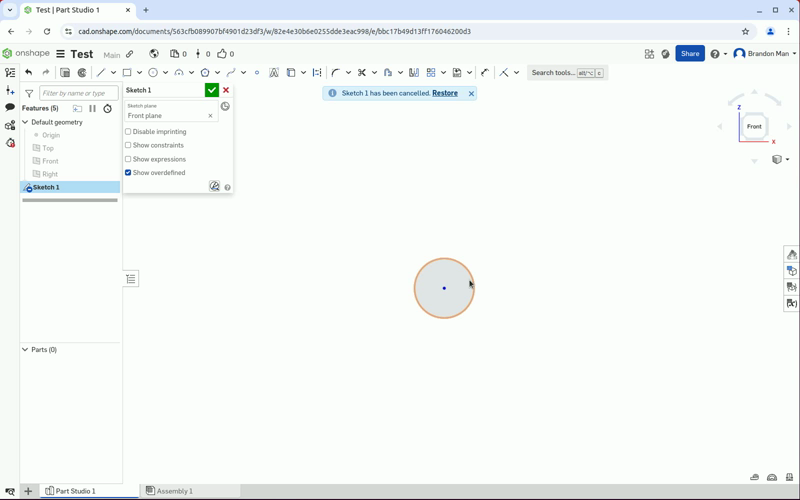
scroll(6)
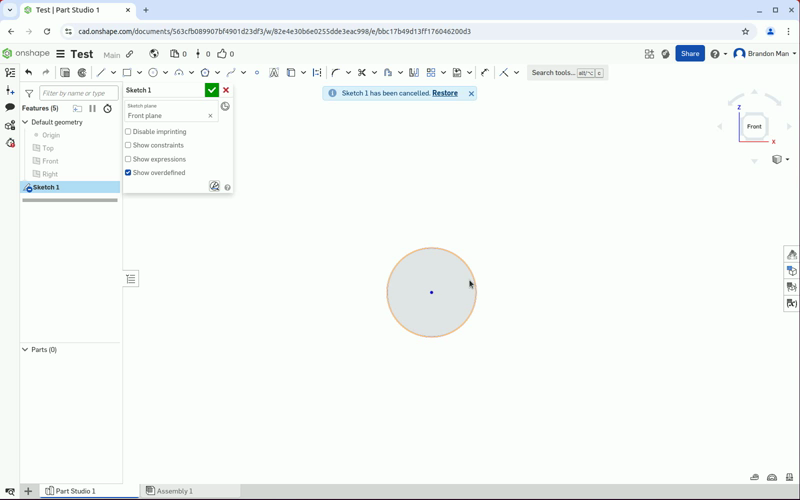
scroll(6)
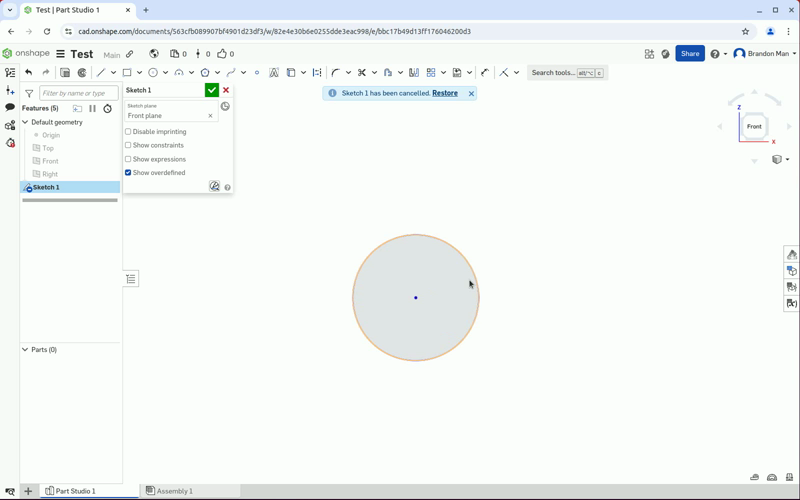
scroll(6)
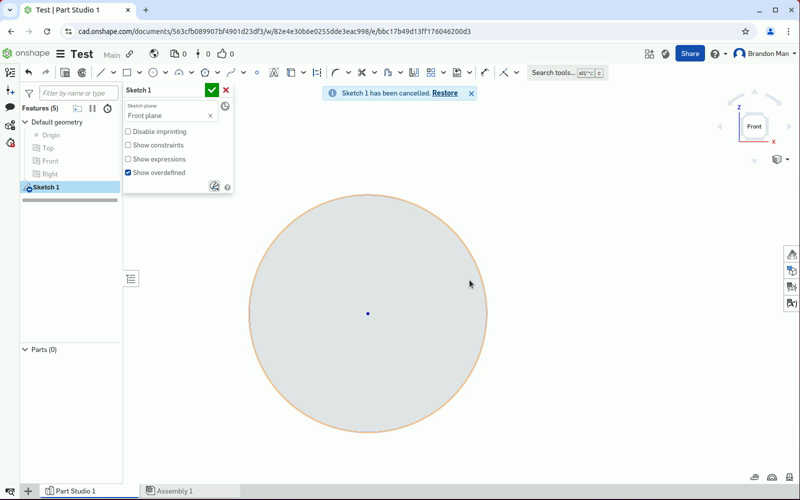
click(469, 279)
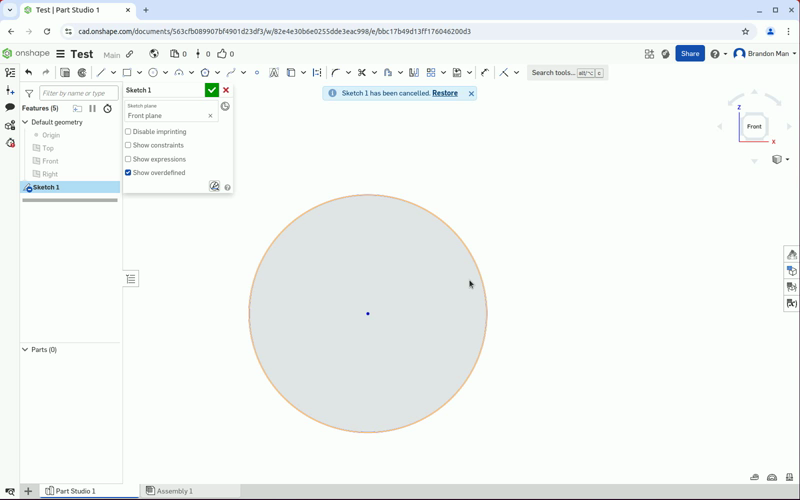
scroll(-6)
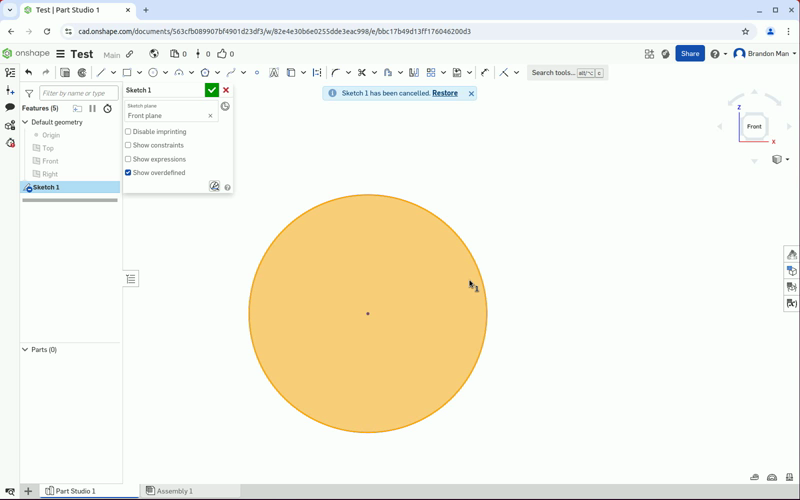
scroll(-6)
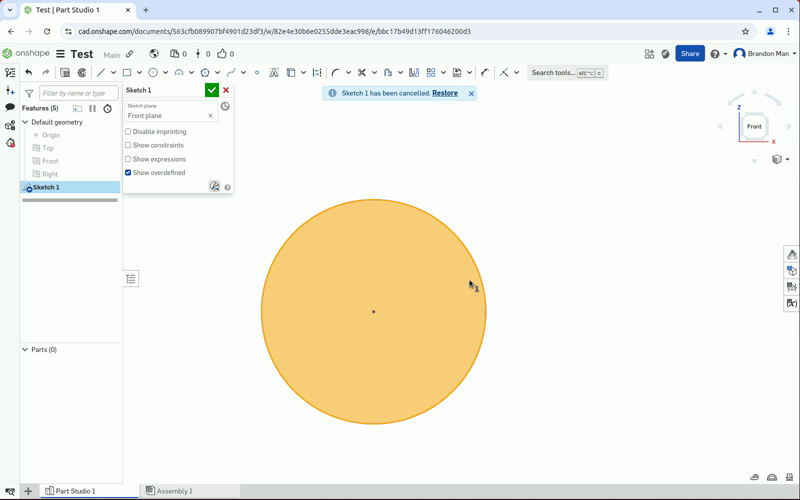
scroll(-6)
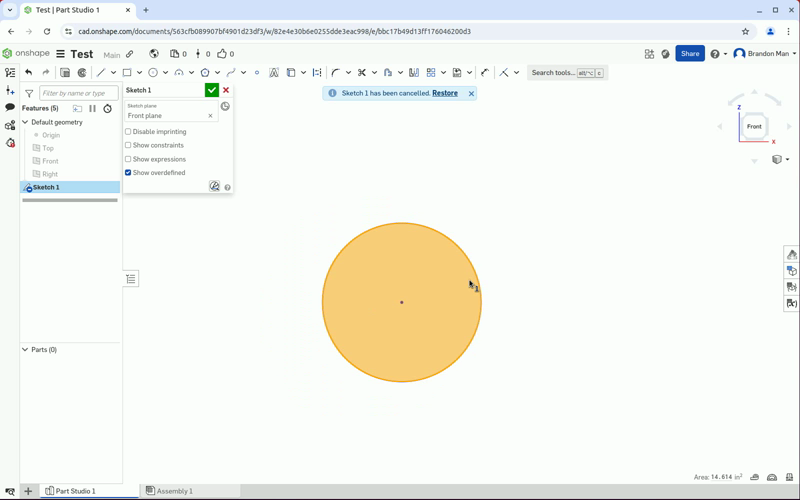
scroll(-6)
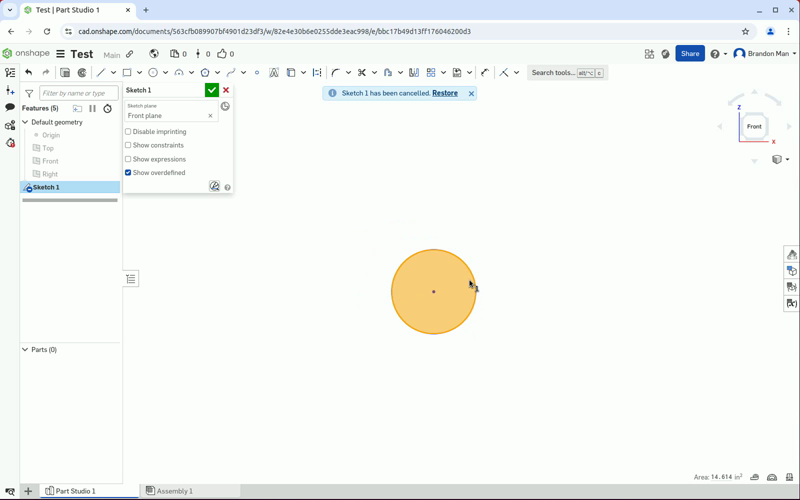
scroll(-6)
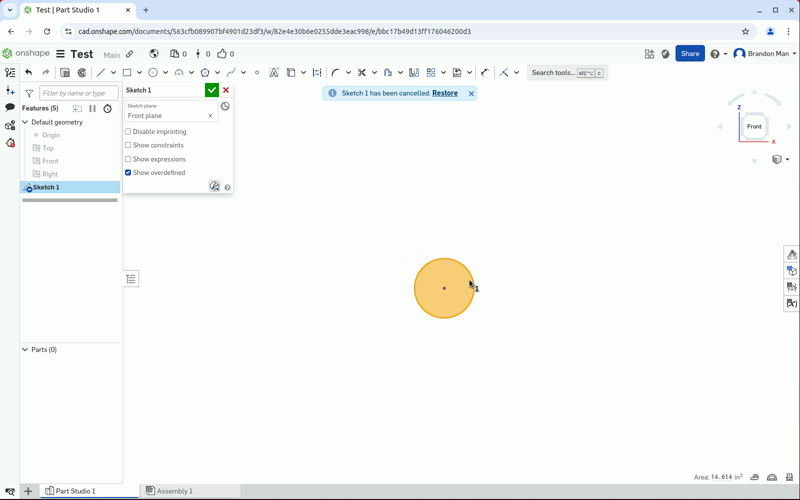
scroll(-6)
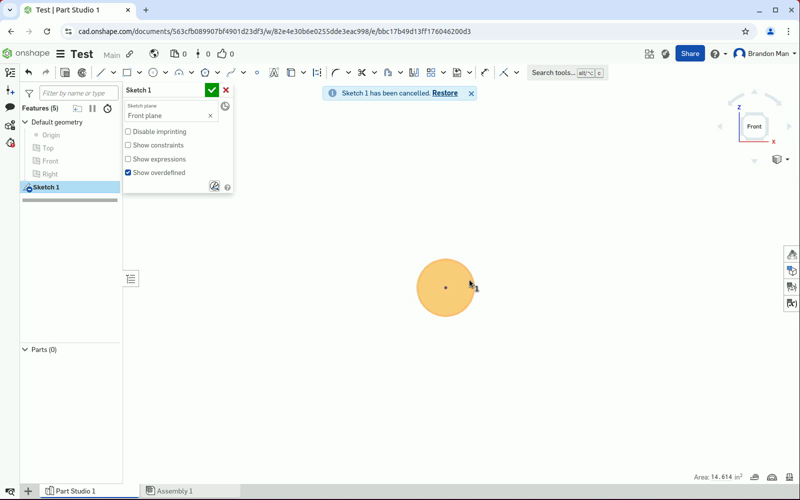
scroll(-6)
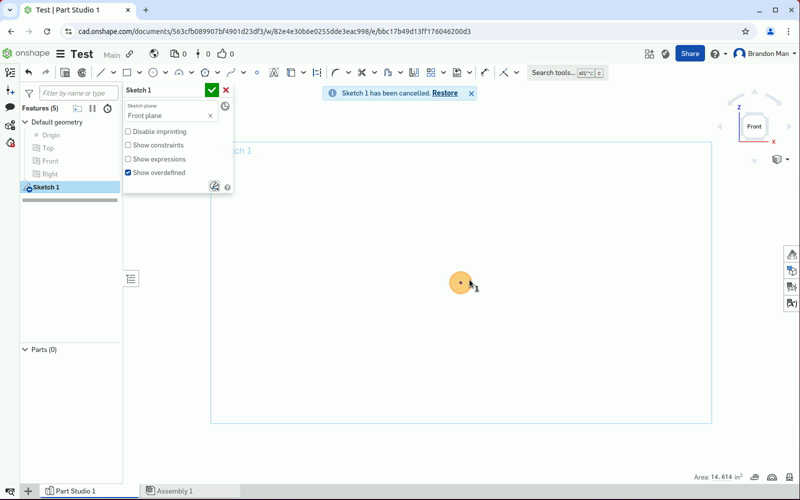
mouse_move(73, 352)
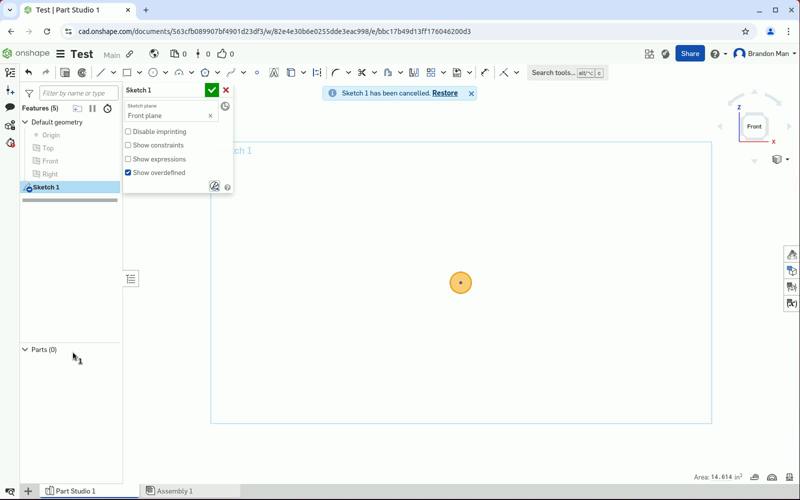
key(shift+y)
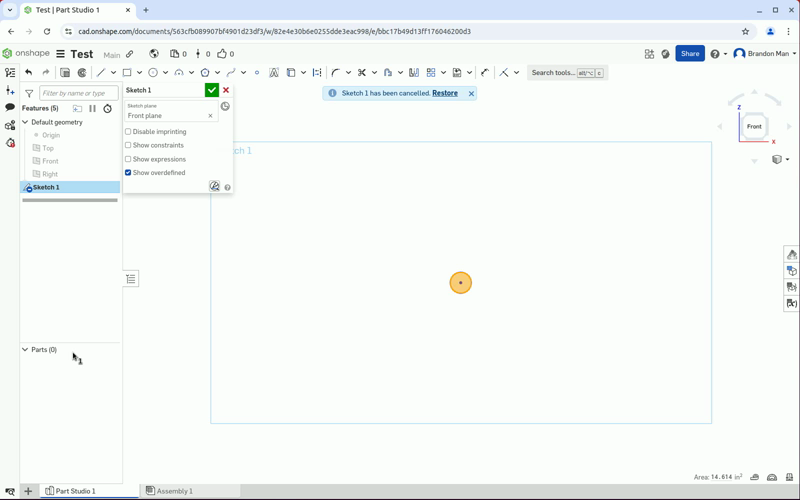
key(shift+e)
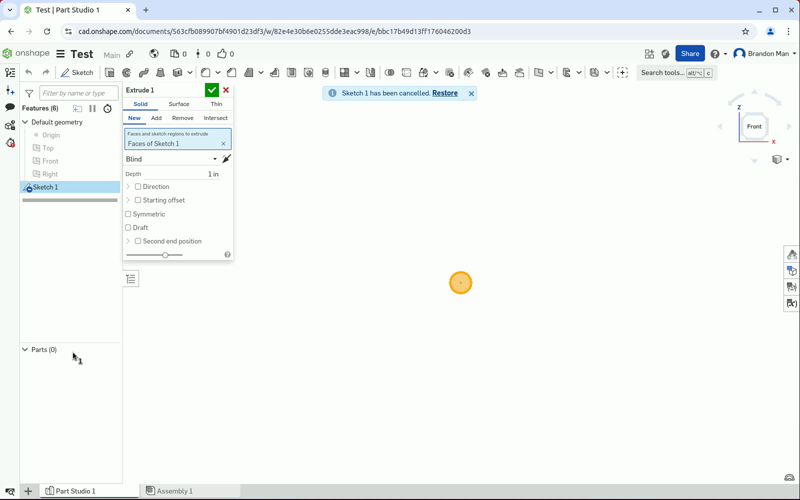
mouse_move(143, 106)
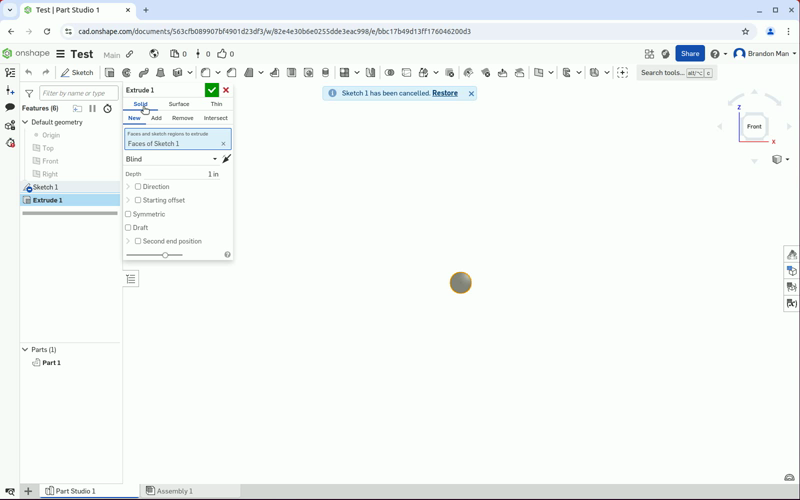
click(143, 106)
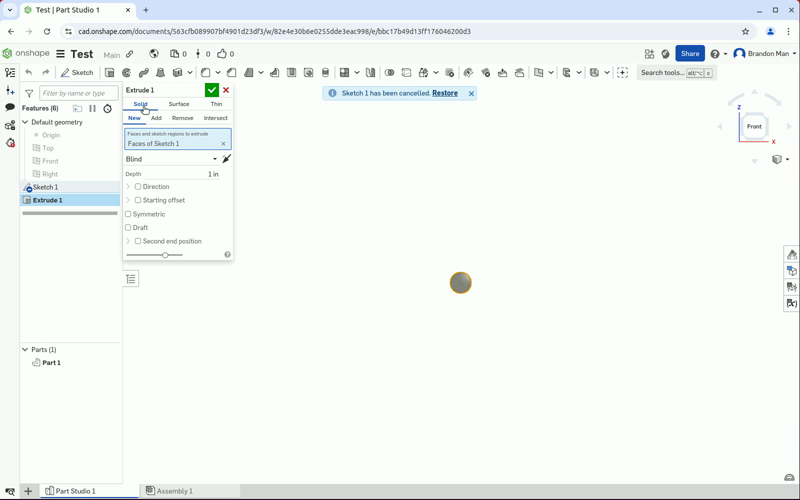
mouse_move(137, 120)
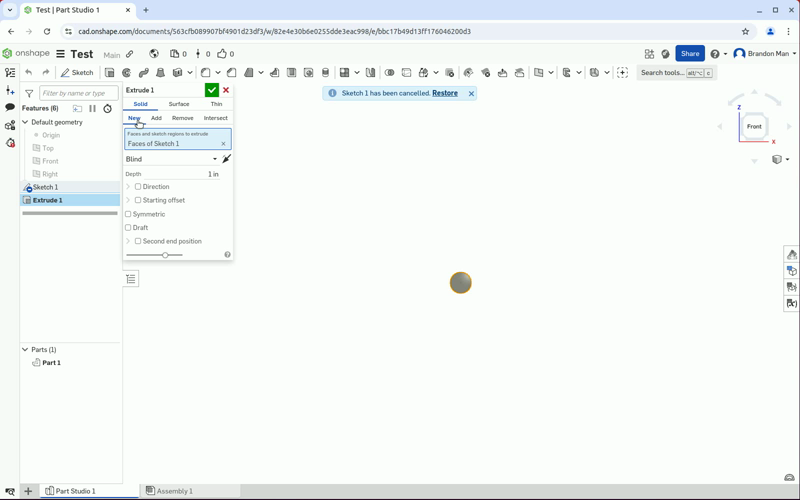
click(137, 120)
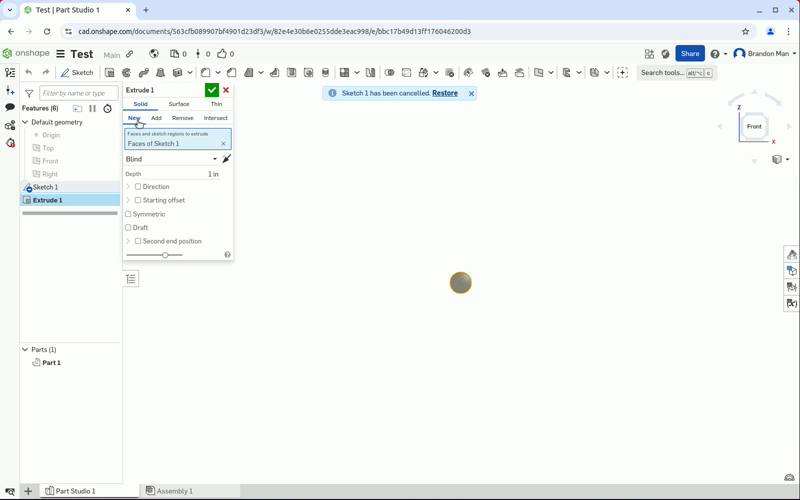
key(tab, 4)
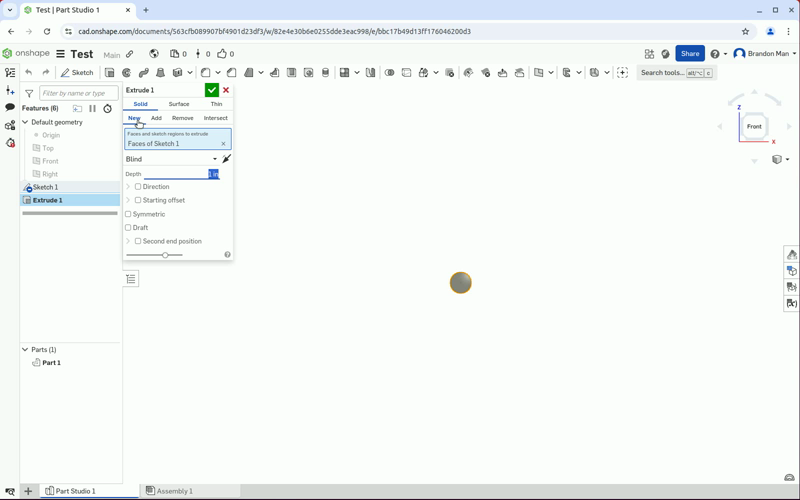
text(-3.129)
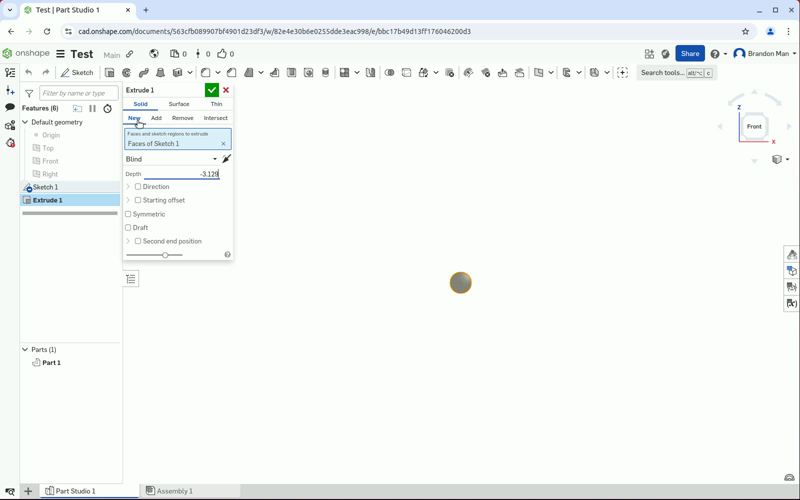
key(enter)
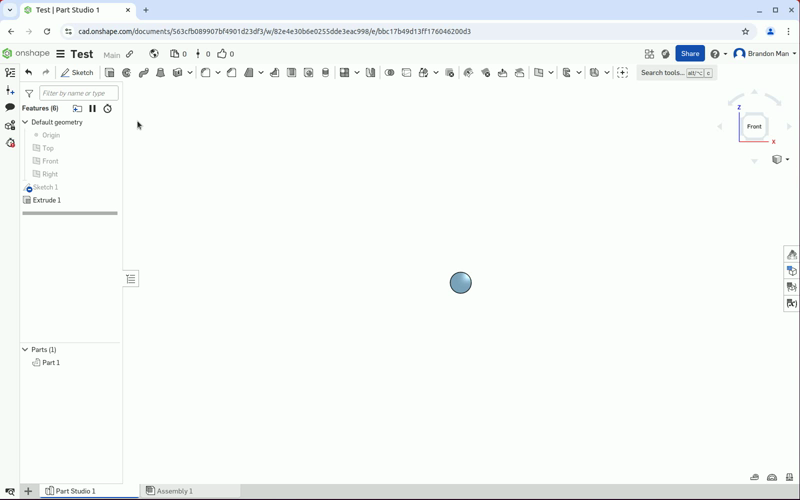
key(shift+h)
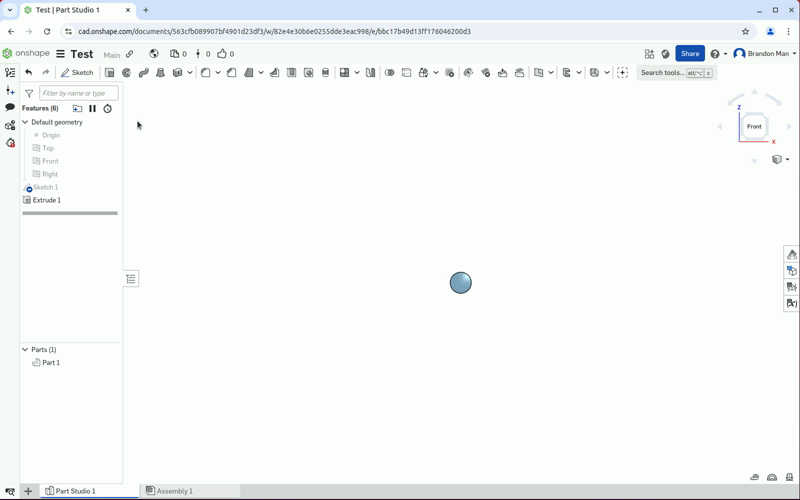
key(shift+h)
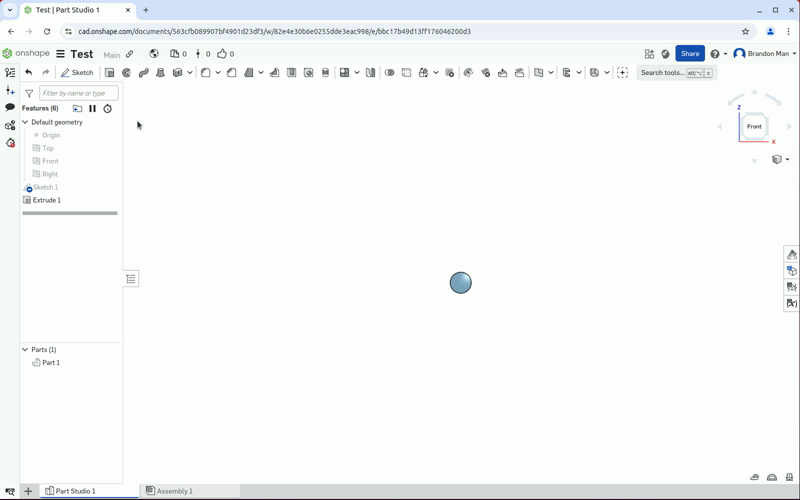
mouse_move(73, 189)
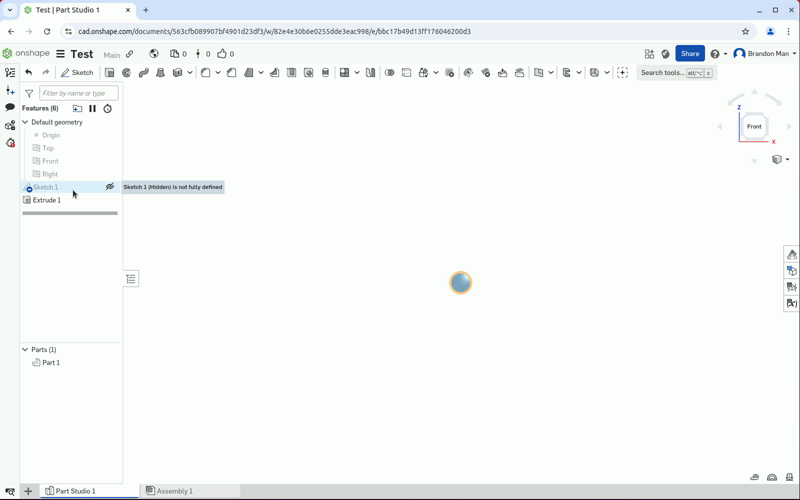
click(73, 189)
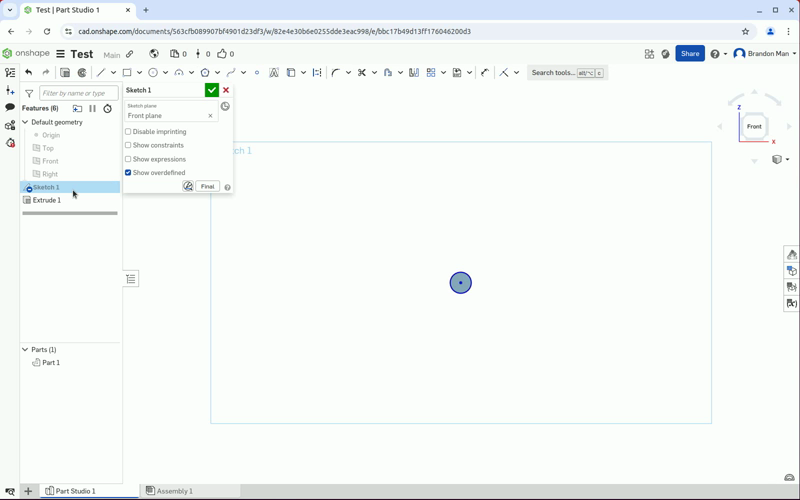
mouse_move(229, 92)
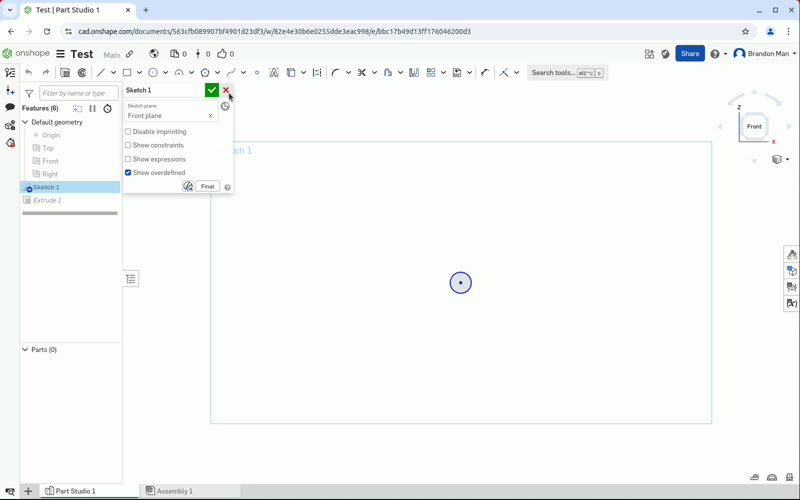
click(229, 92)
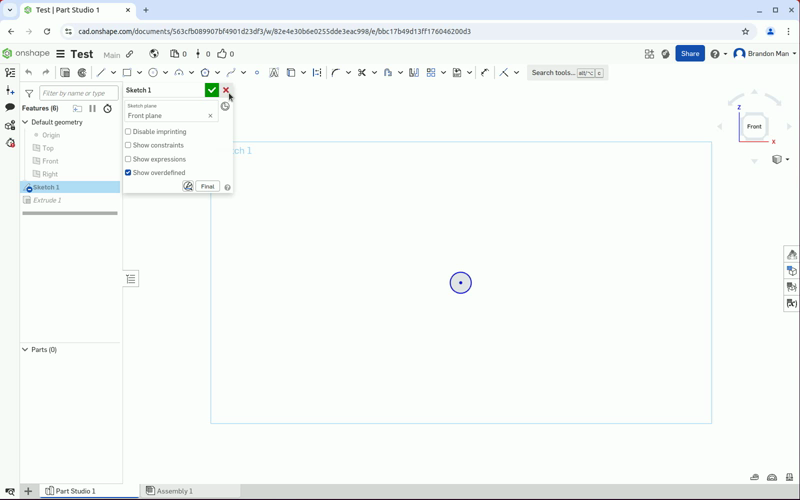
key(shift+s)
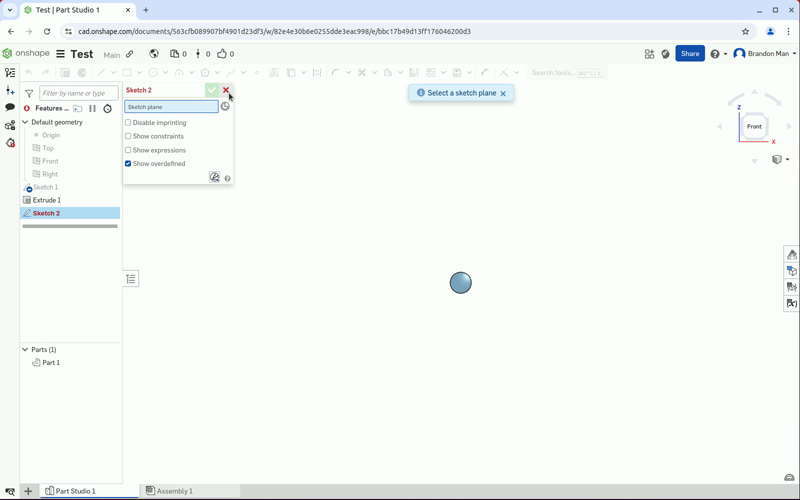
mouse_move(73, 163)
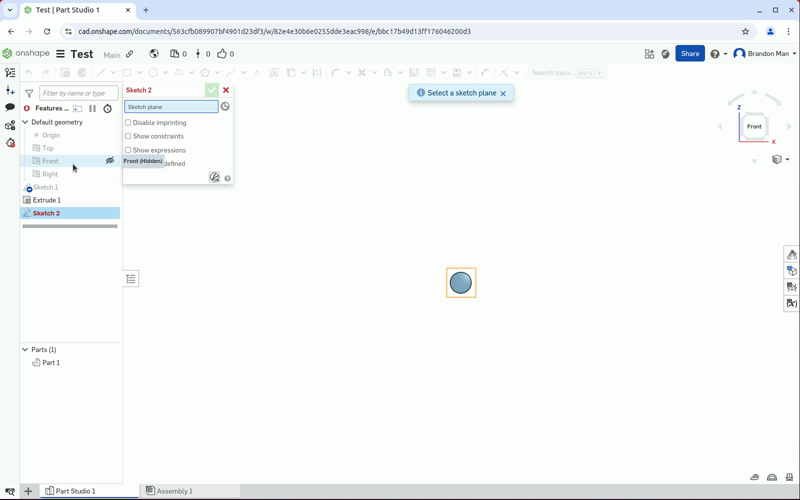
click(73, 163)
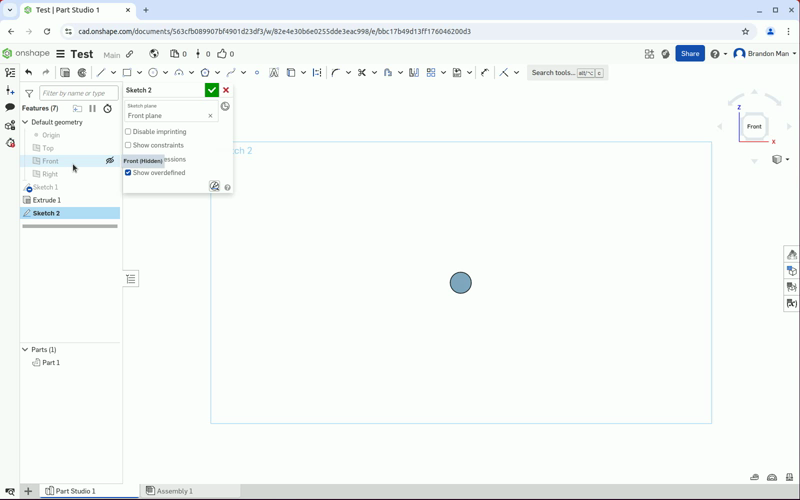
mouse_move(73, 352)
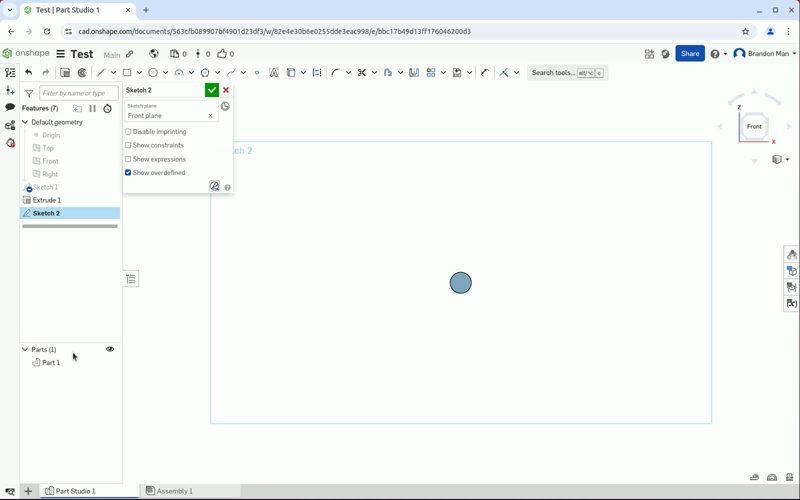
key(y)
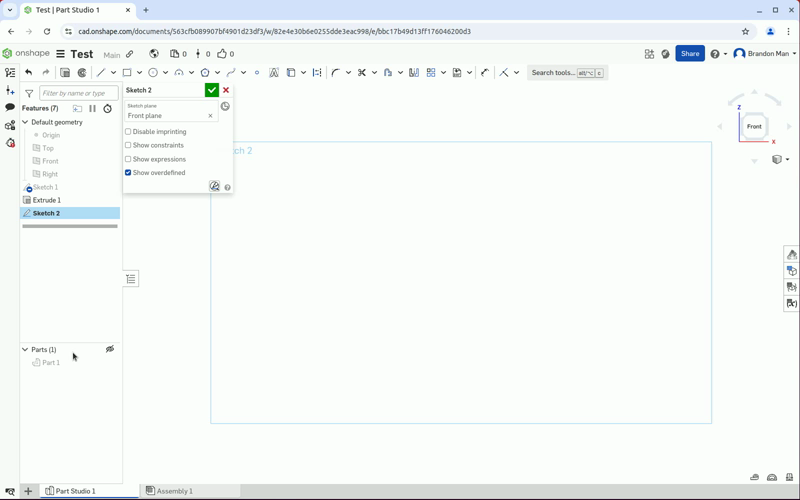
key(c)
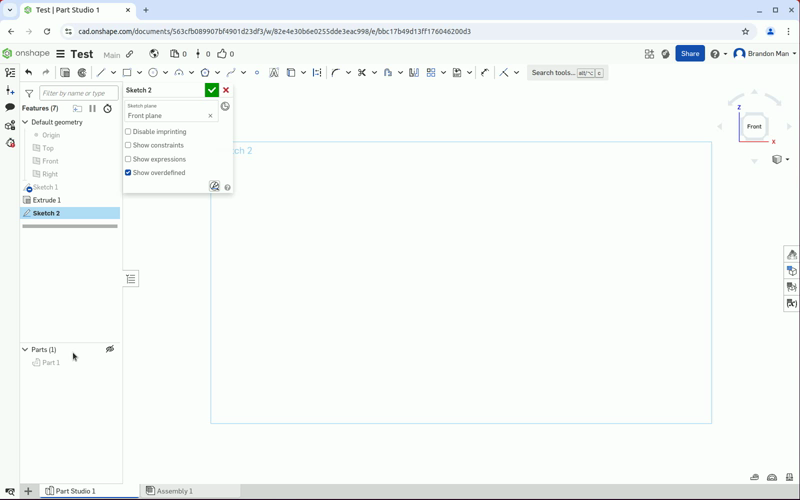
key_down(shift)
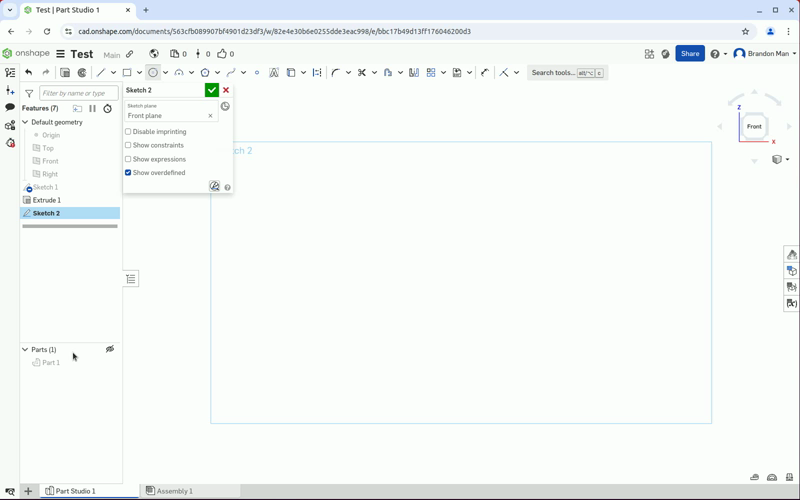
mouse_move(500, 282)
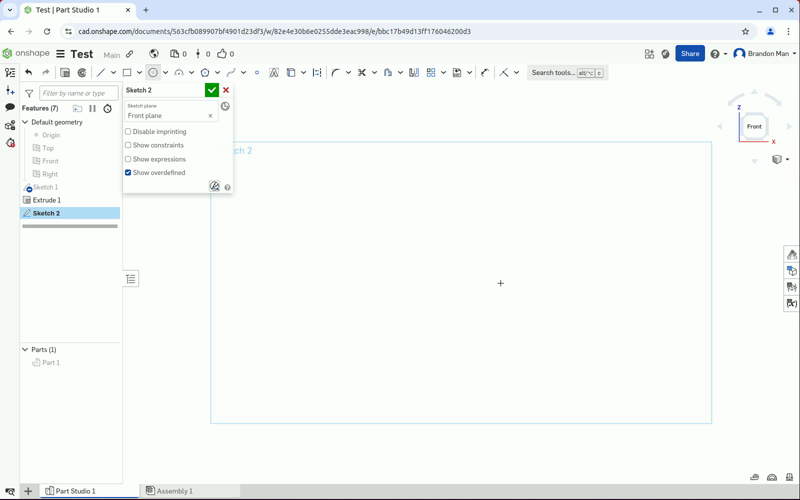
click(500, 282)
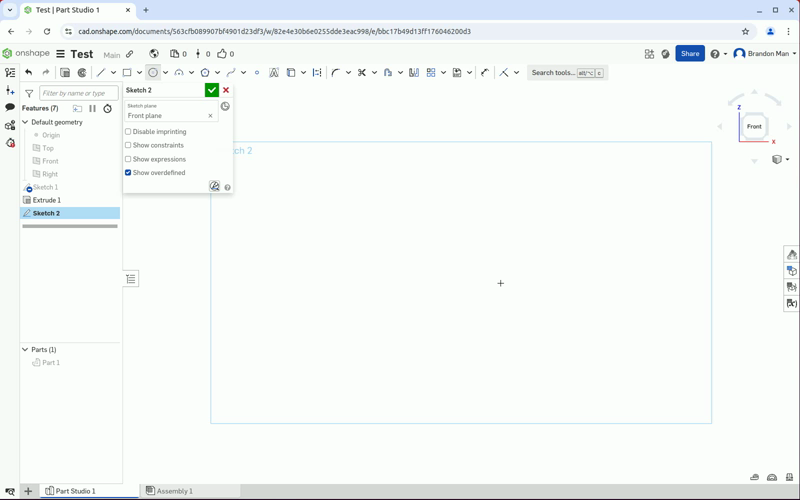
key_up(shift)
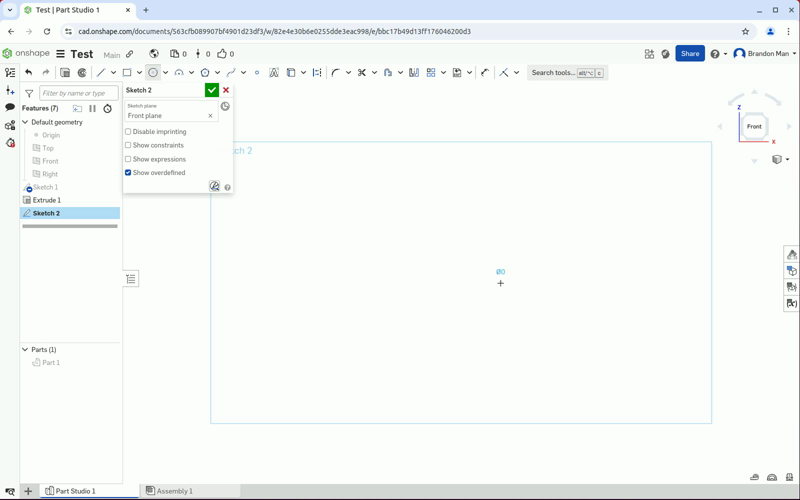
mouse_move(510, 282)
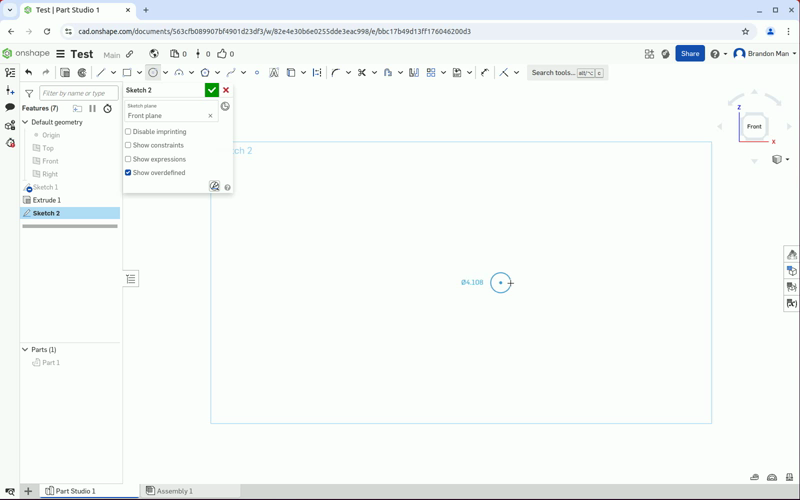
click(510, 282)
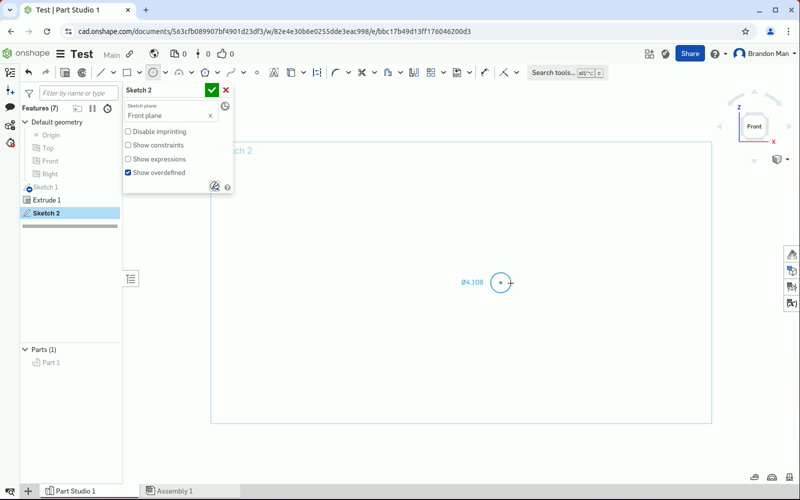
key(esc)
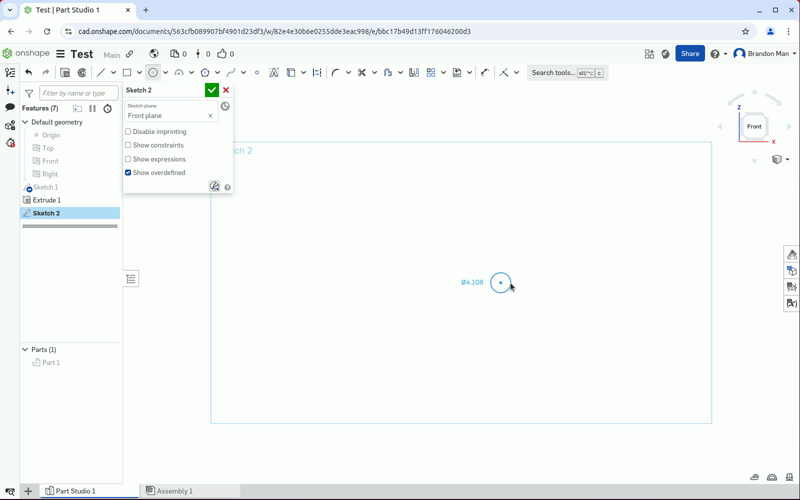
mouse_move(500, 291)
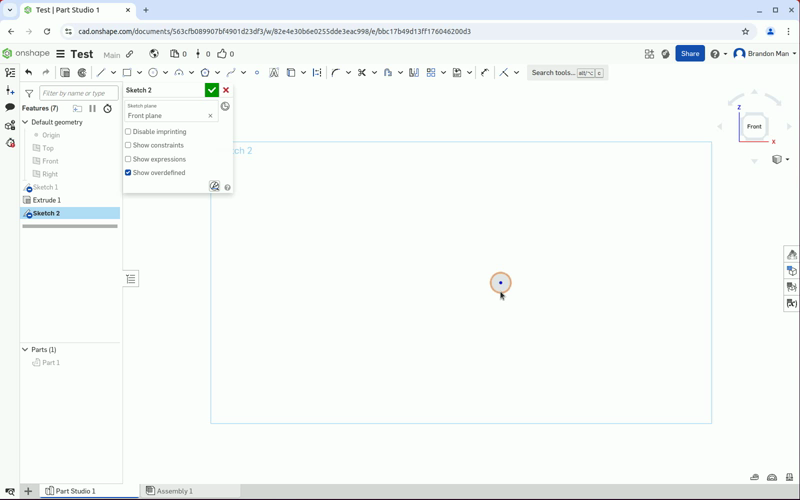
scroll(6)
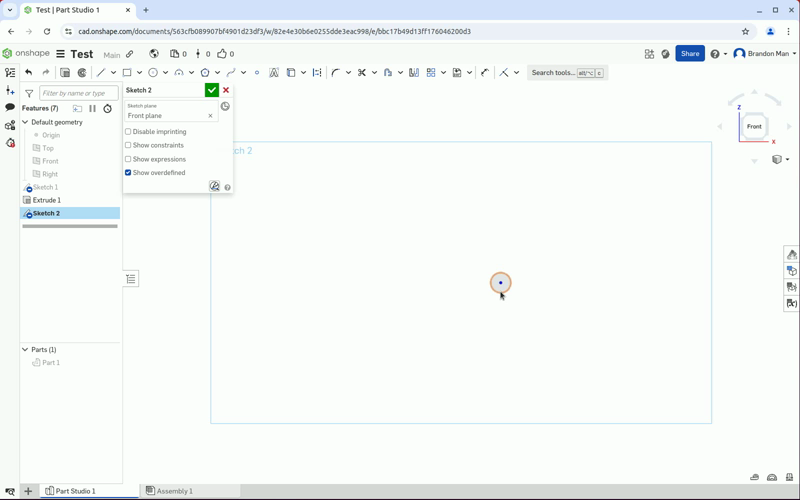
scroll(6)
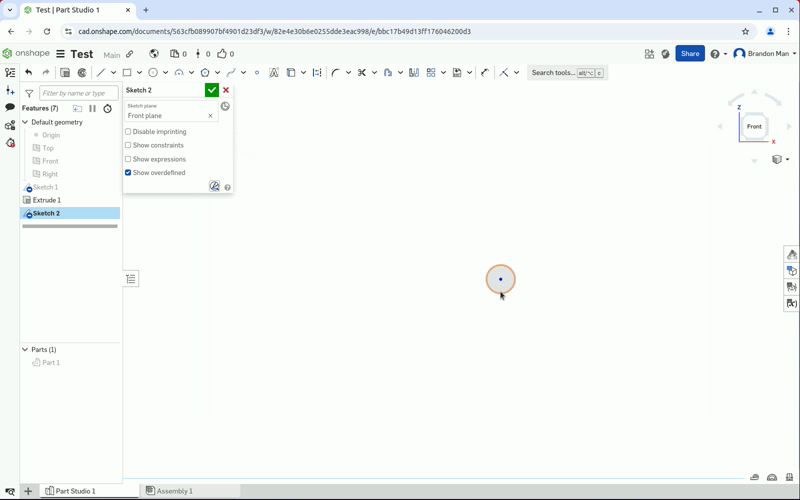
scroll(6)
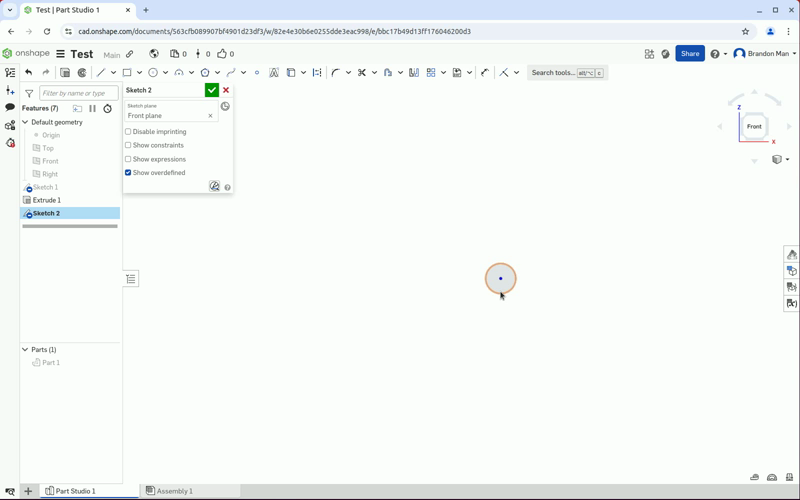
scroll(6)
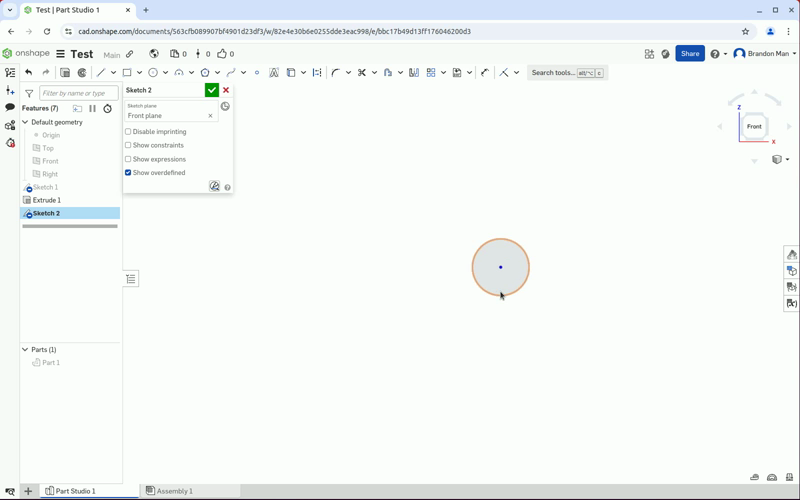
scroll(6)
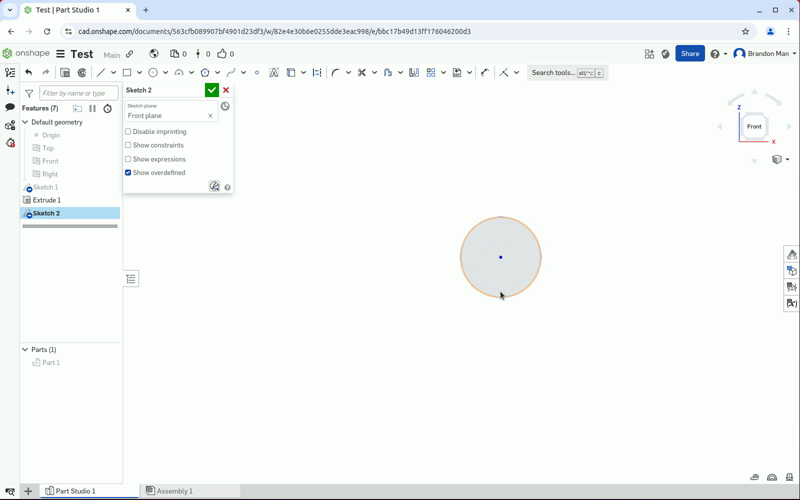
scroll(6)
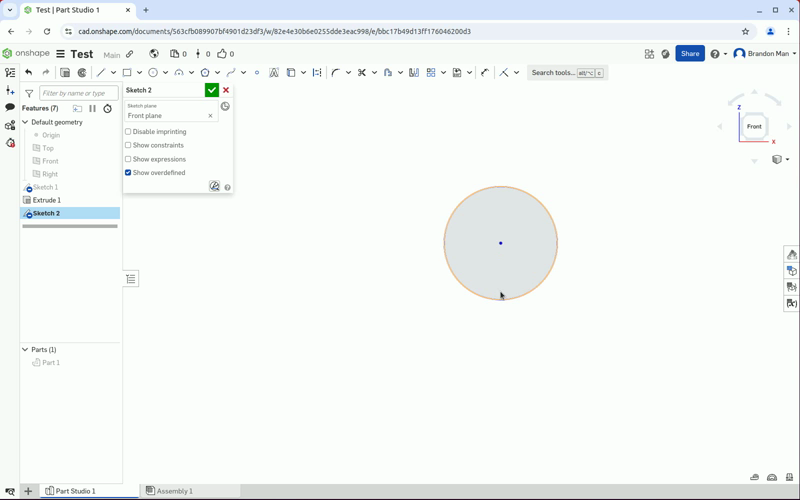
scroll(6)
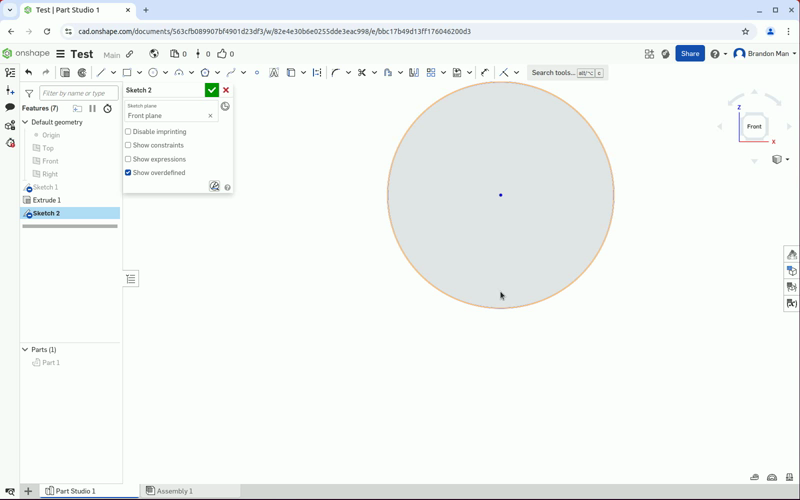
click(500, 291)
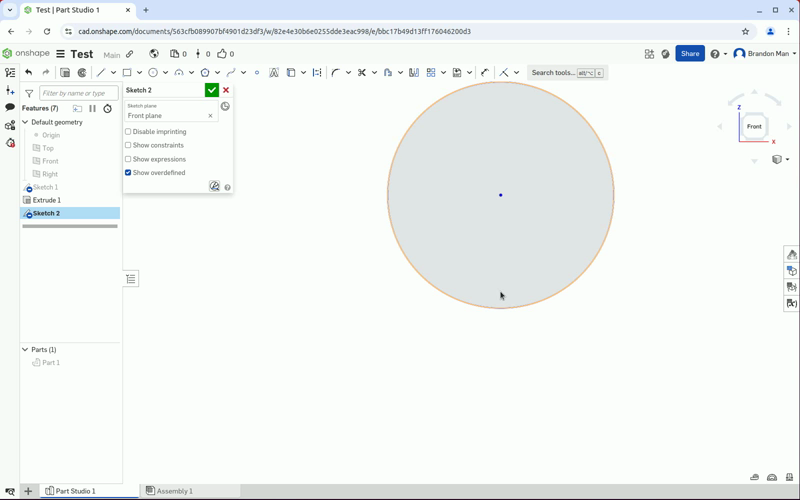
scroll(-6)
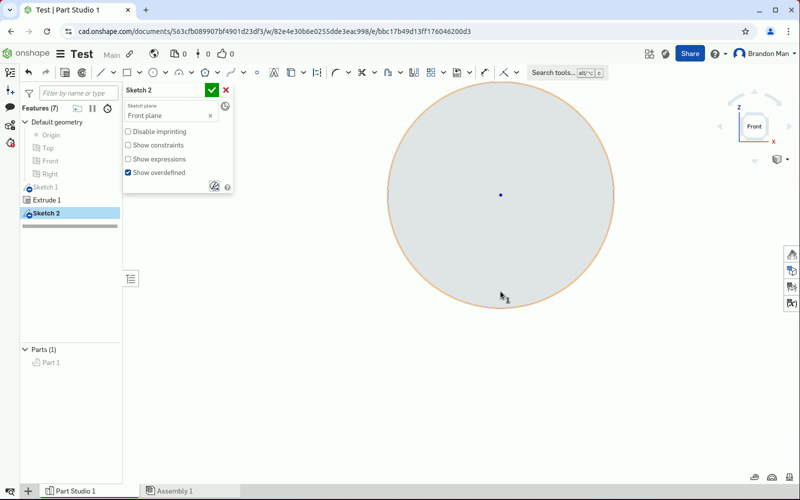
scroll(-6)
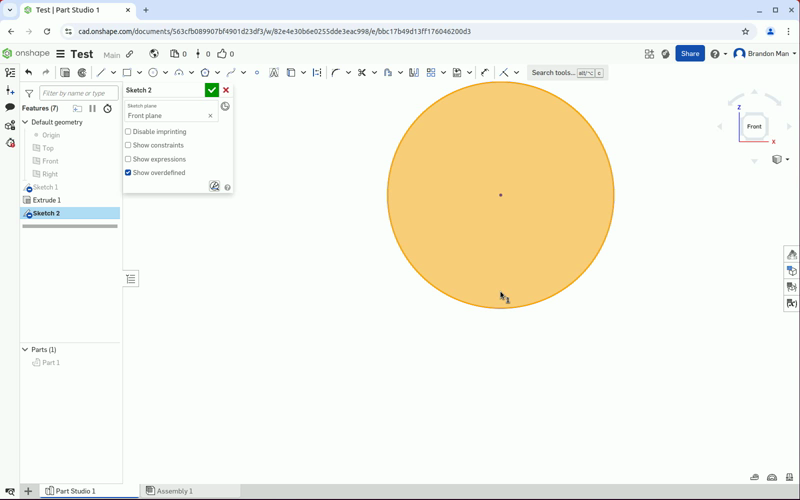
scroll(-6)
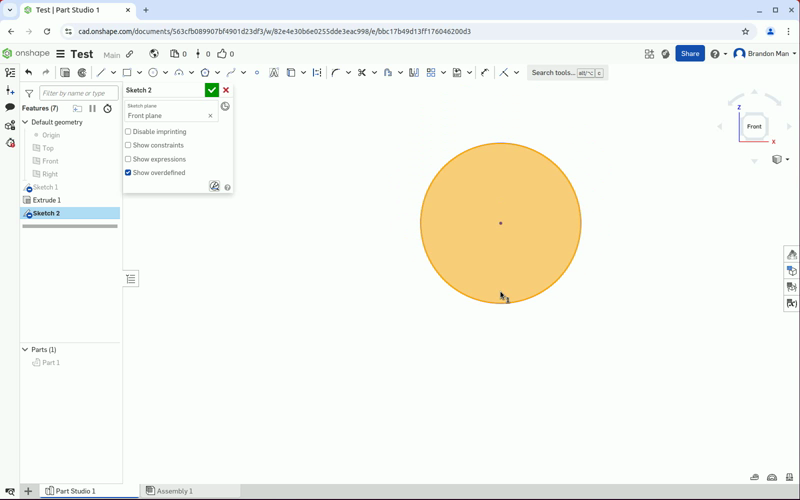
scroll(-6)
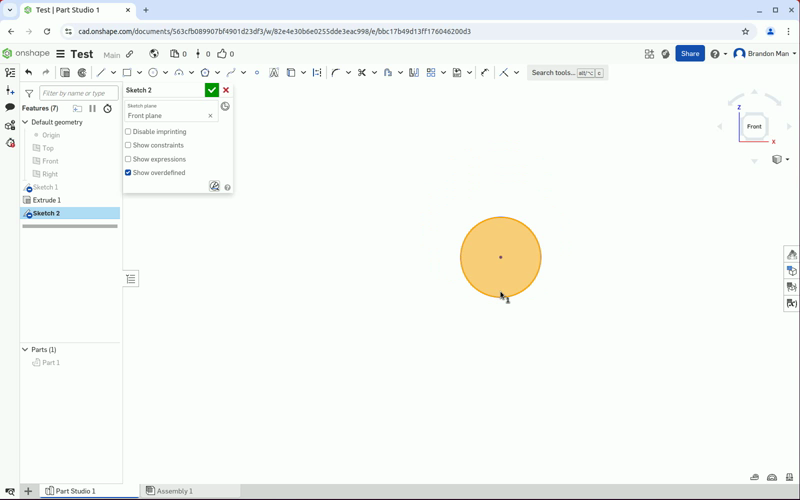
scroll(-6)
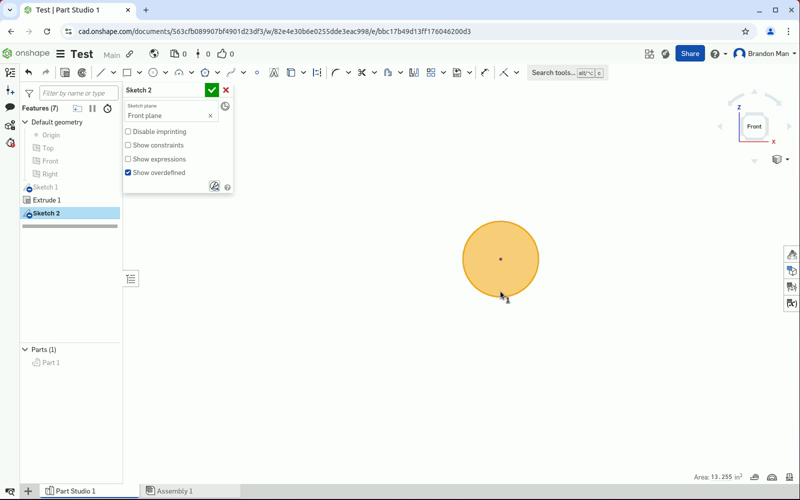
scroll(-6)
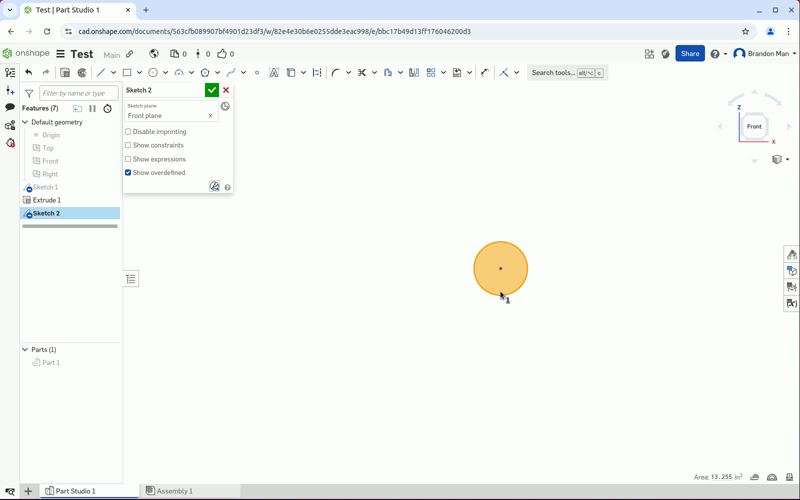
scroll(-6)
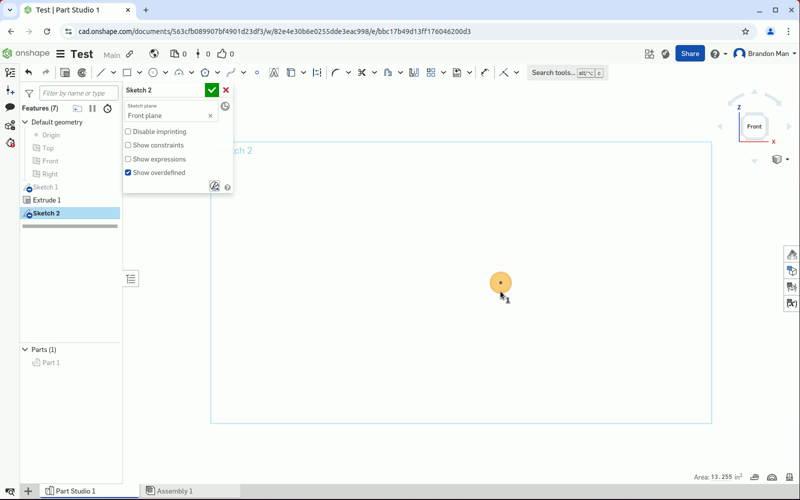
mouse_move(73, 352)
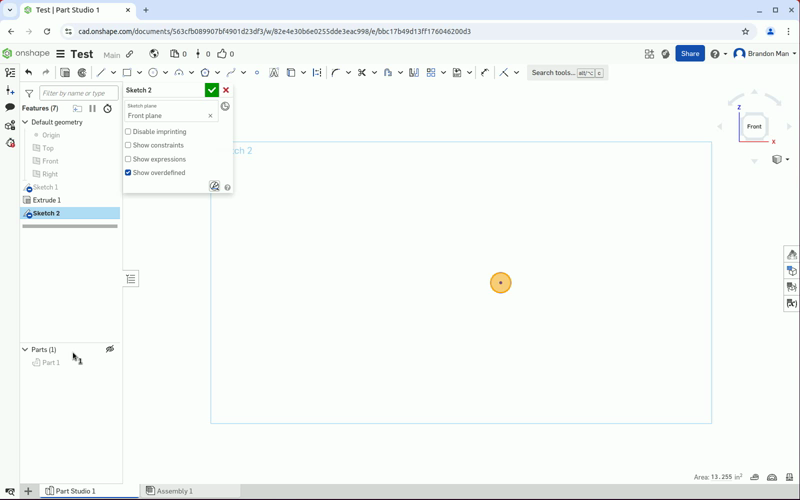
key(shift+y)
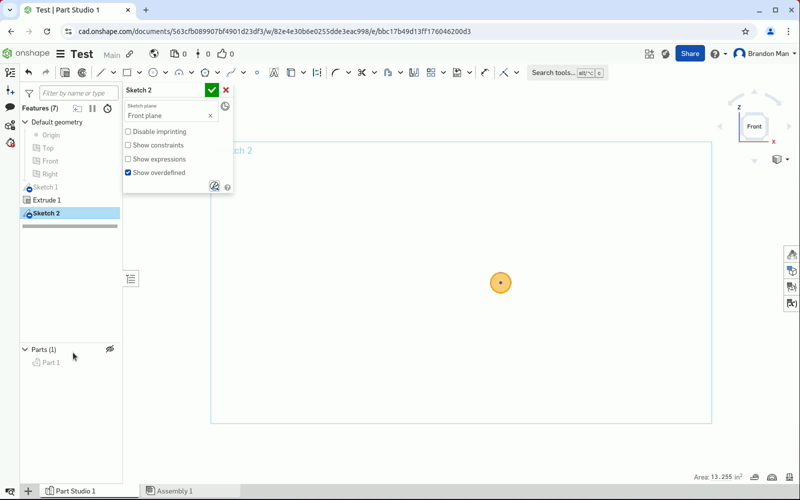
key(shift+e)
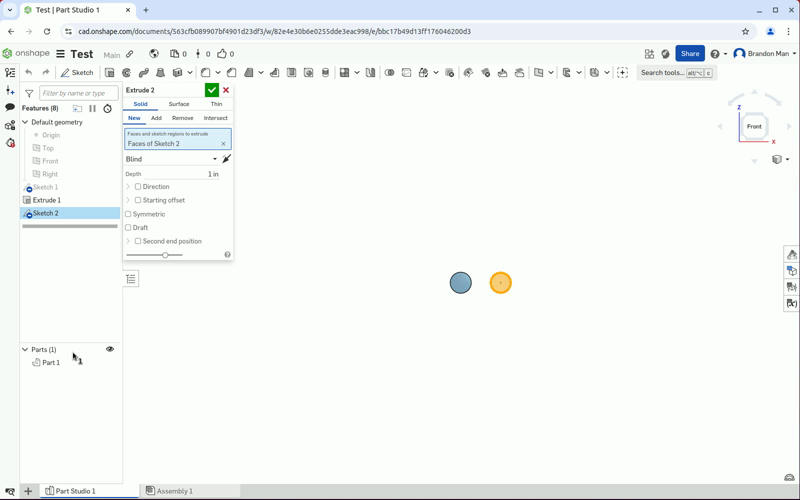
mouse_move(143, 106)
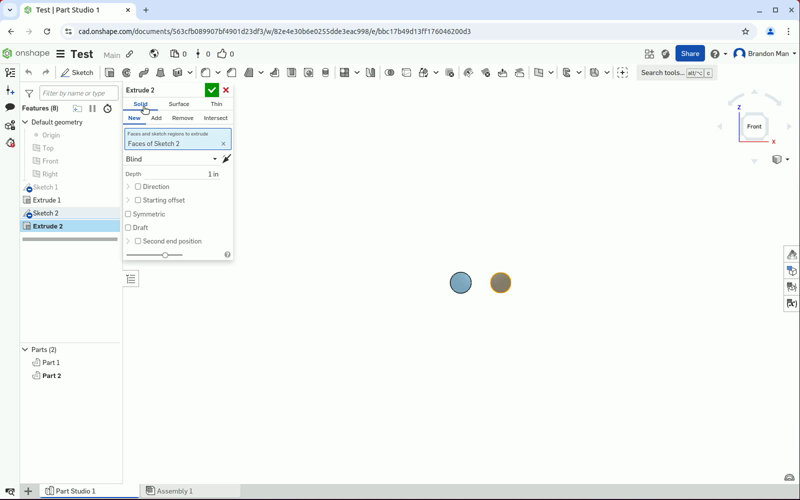
click(143, 106)
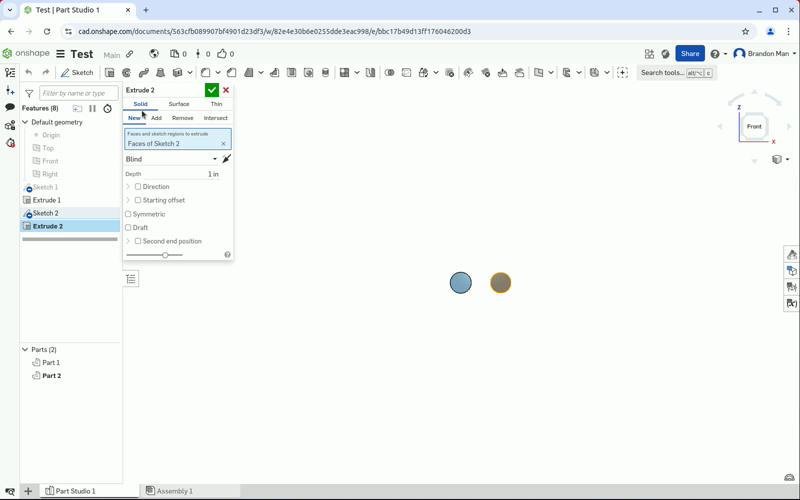
mouse_move(137, 120)
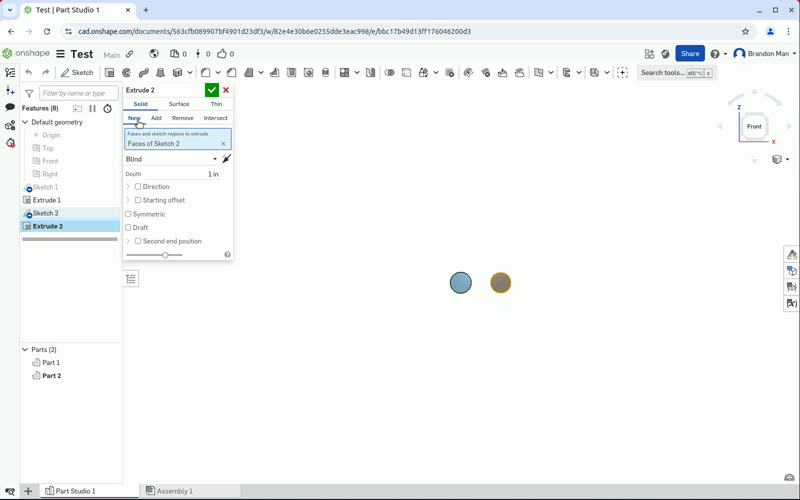
click(137, 120)
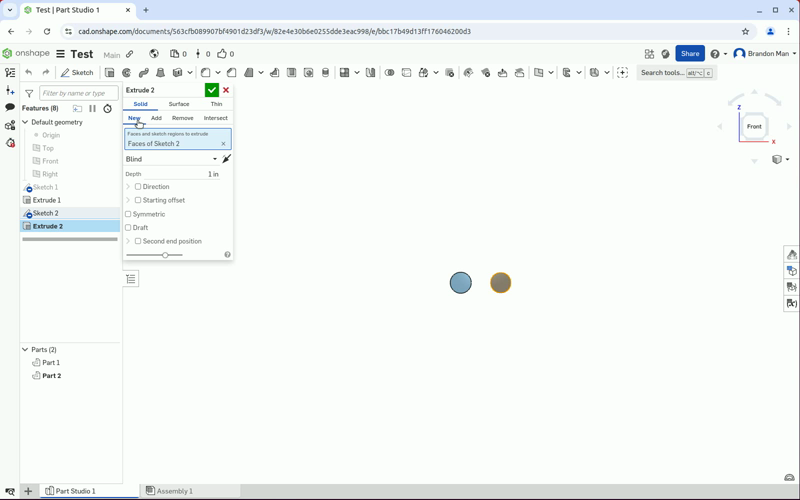
key(tab, 4)
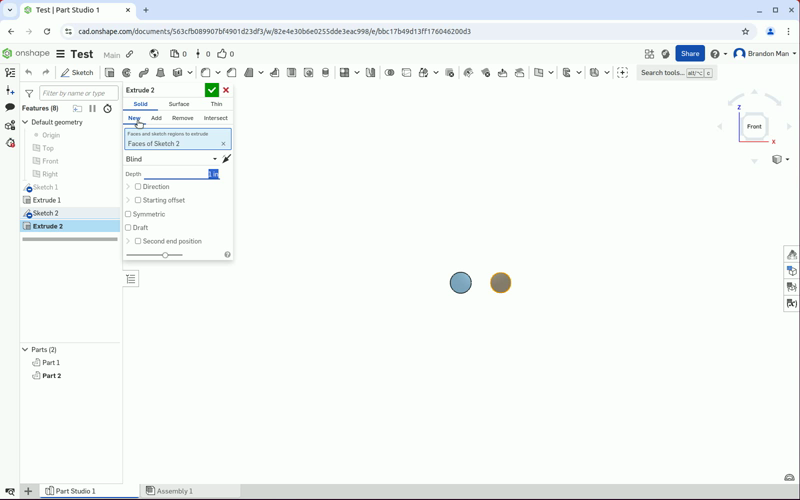
text(-3.129)
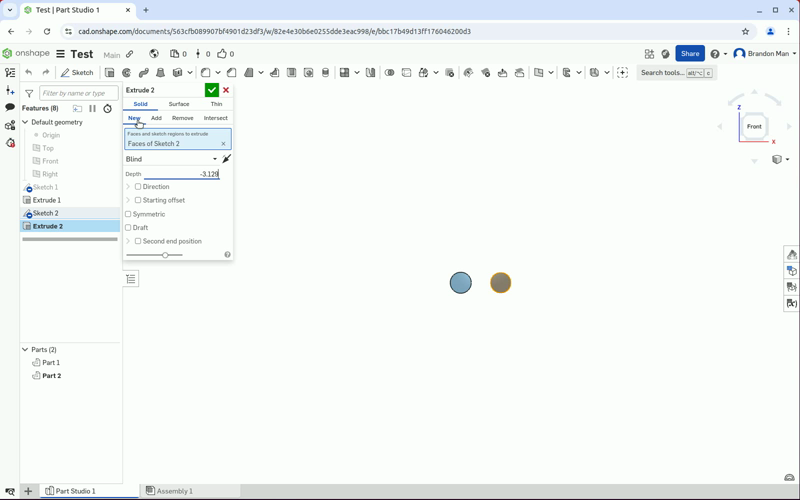
key(enter)
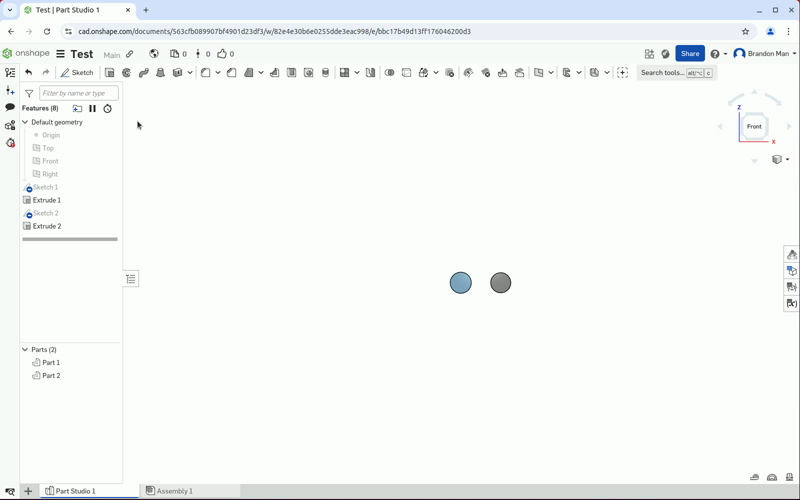
key(shift+h)
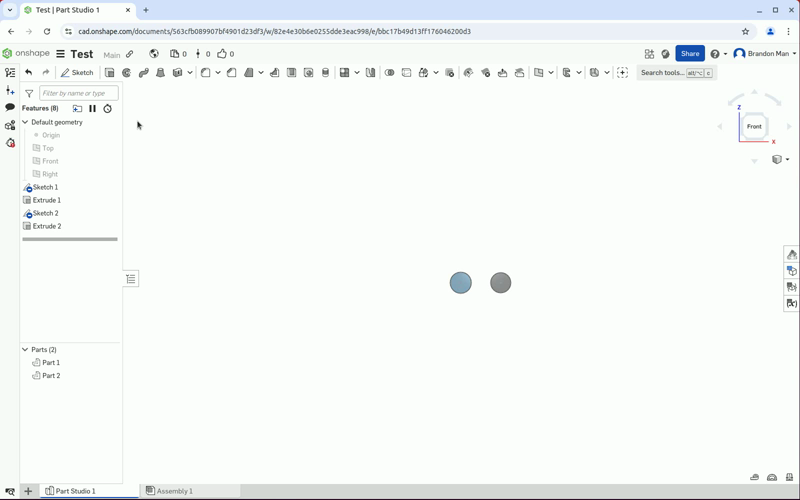
key(shift+h)
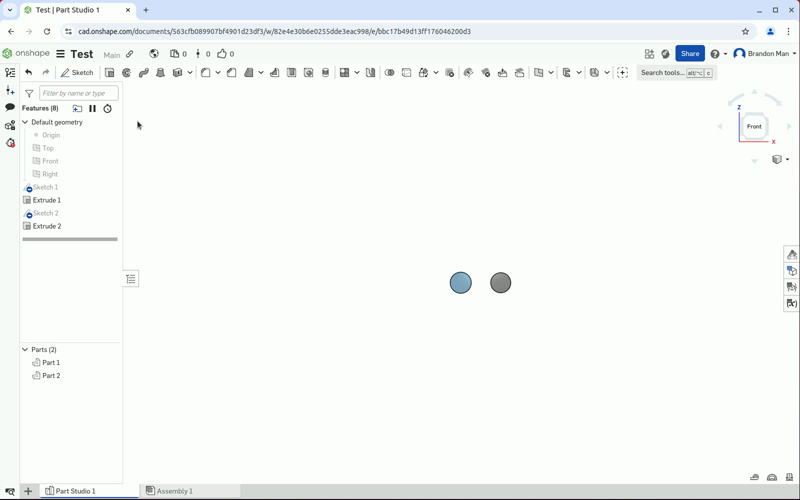
mouse_move(73, 189)
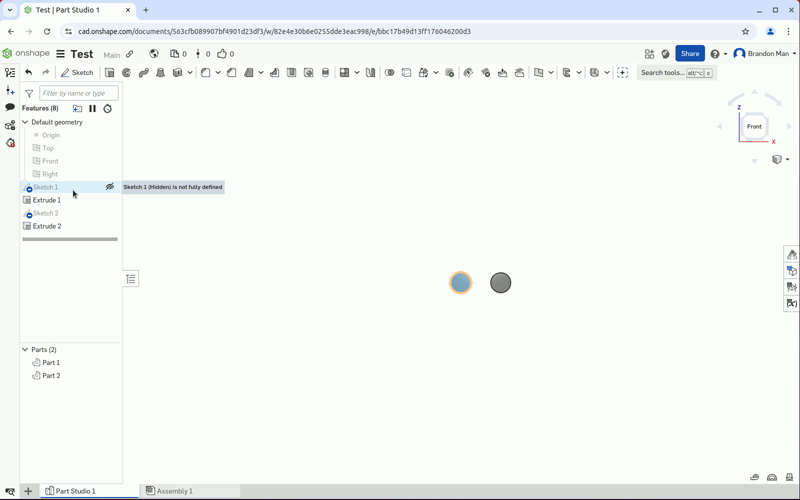
click(73, 189)
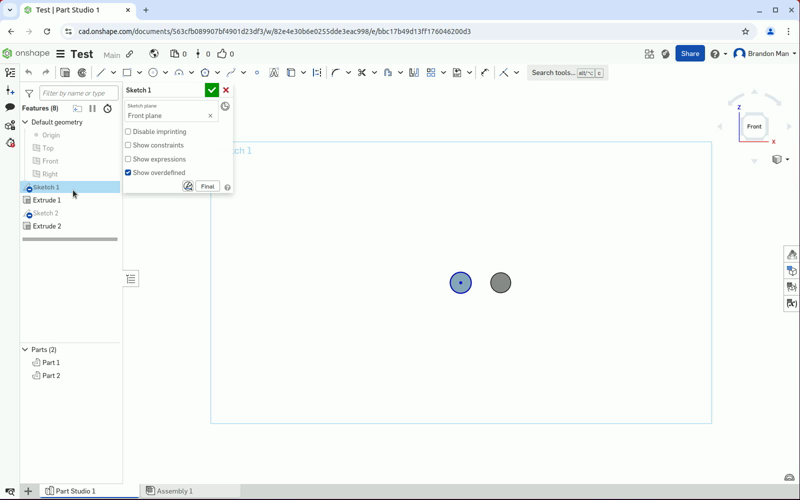
mouse_move(229, 92)
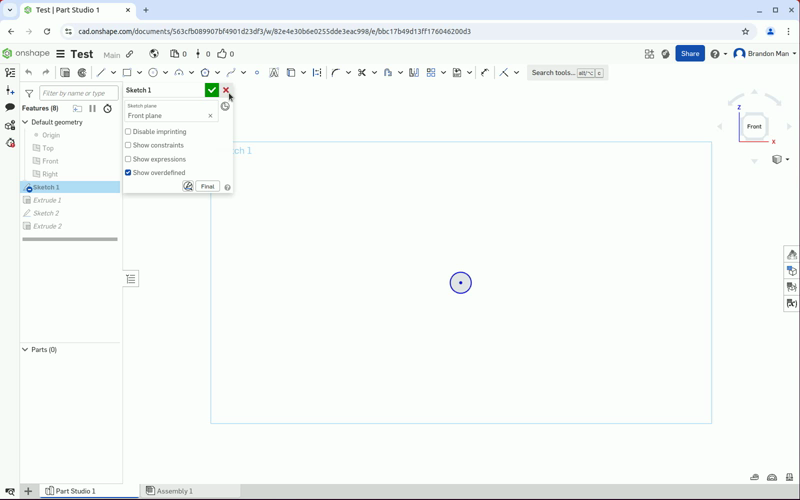
click(229, 92)
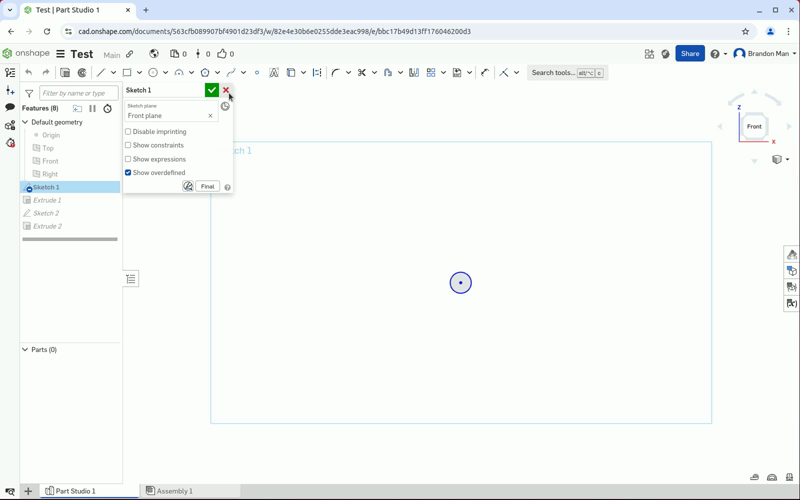
key(shift+s)
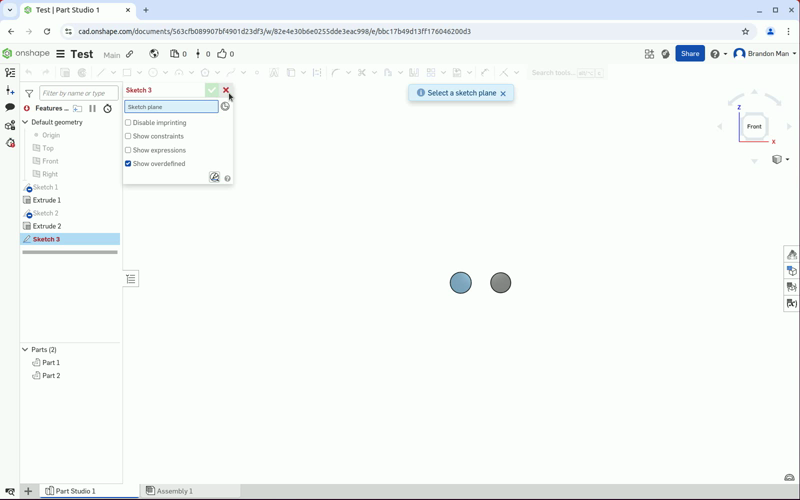
mouse_move(73, 163)
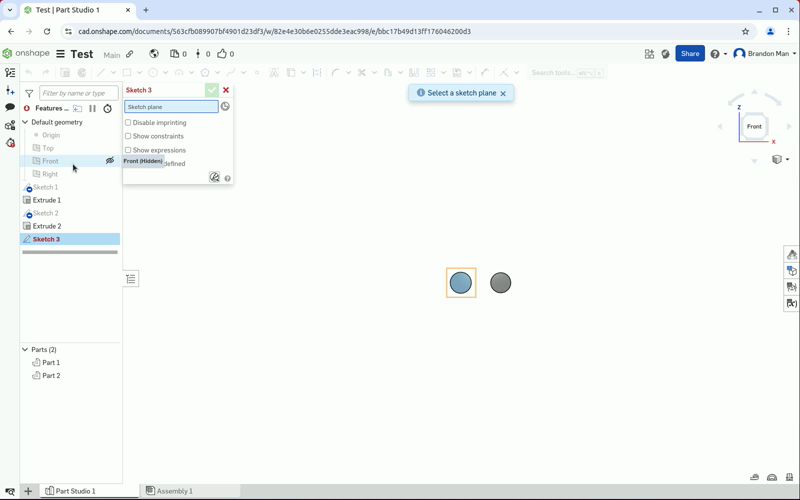
click(73, 163)
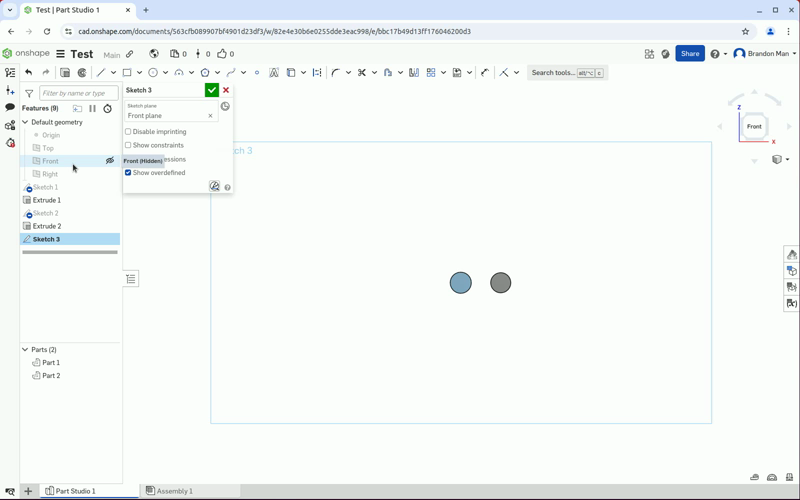
mouse_move(73, 352)
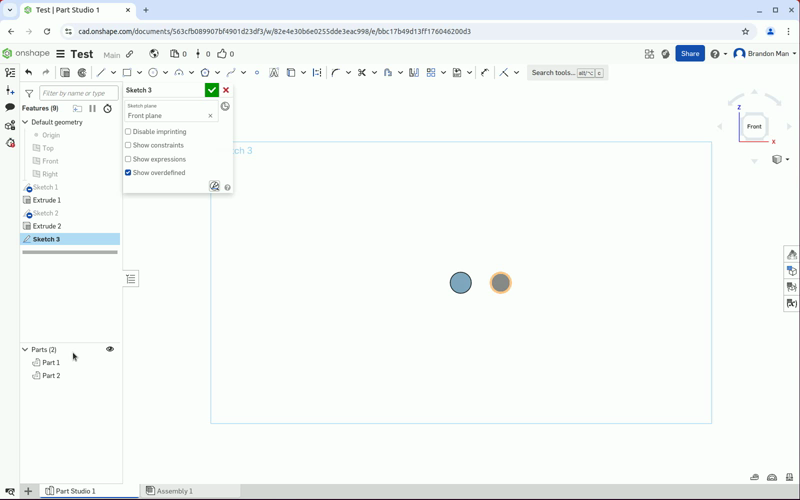
key(y)
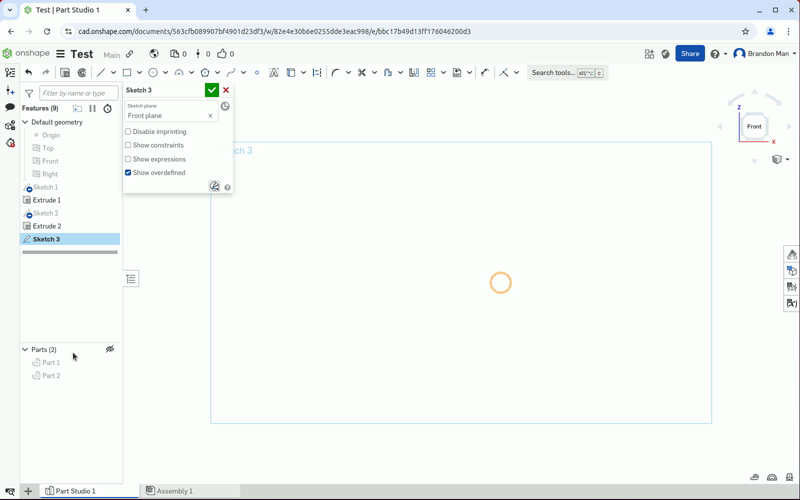
key(c)
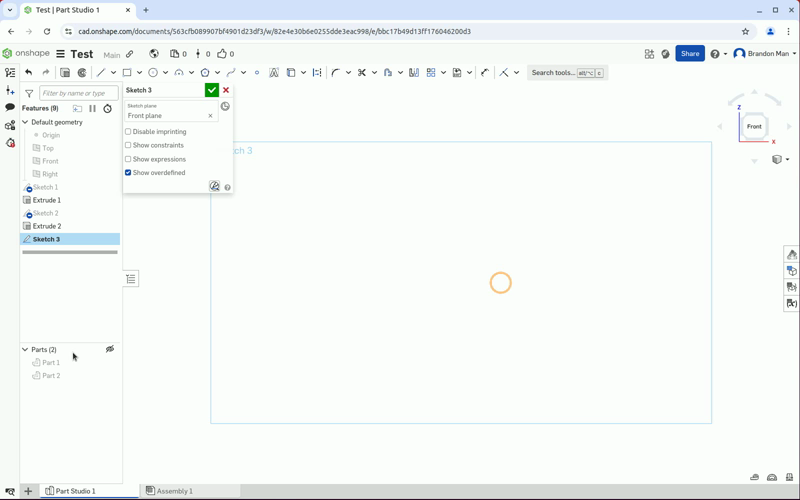
key_down(shift)
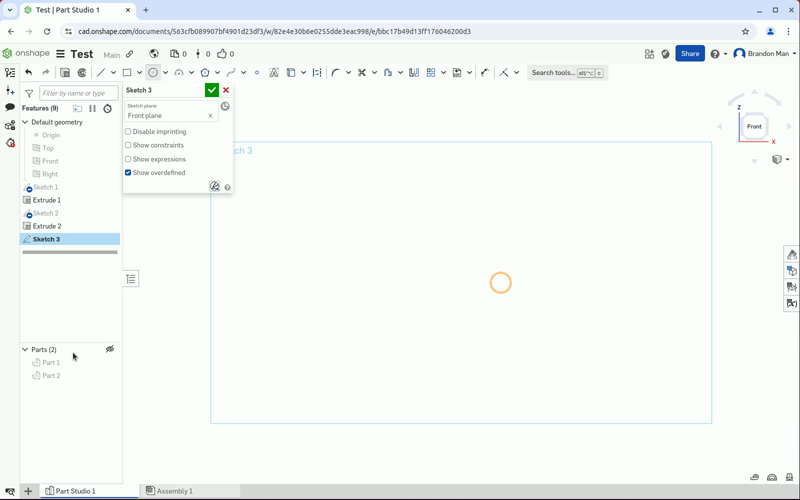
mouse_move(539, 282)
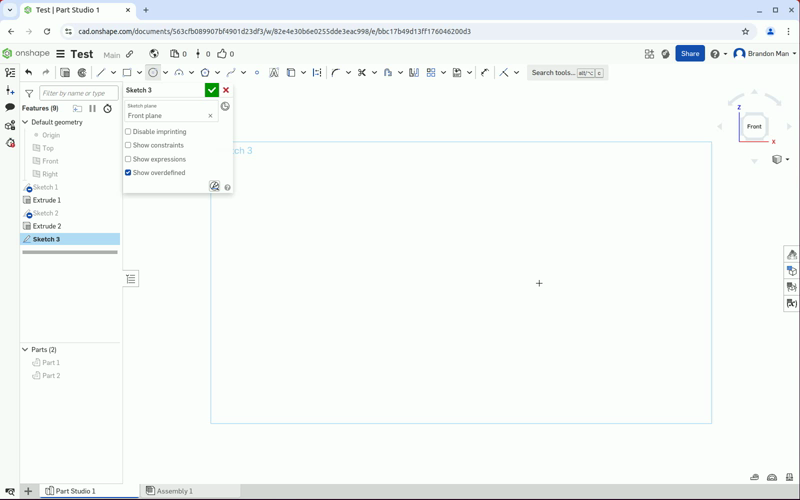
click(539, 282)
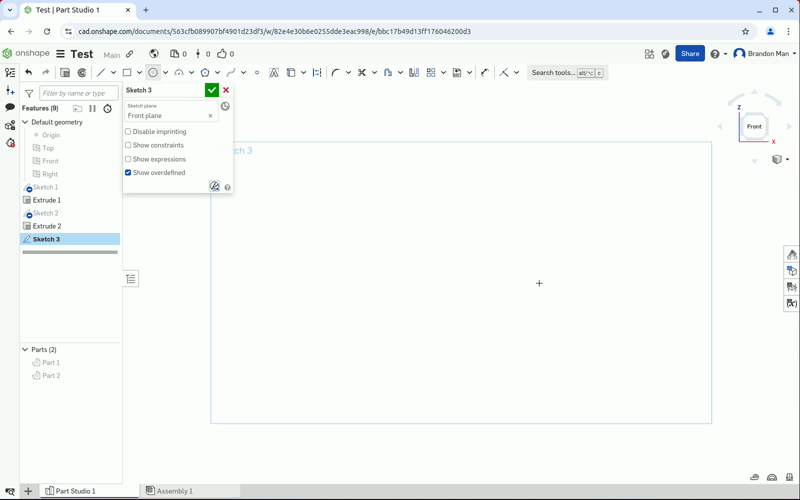
key_up(shift)
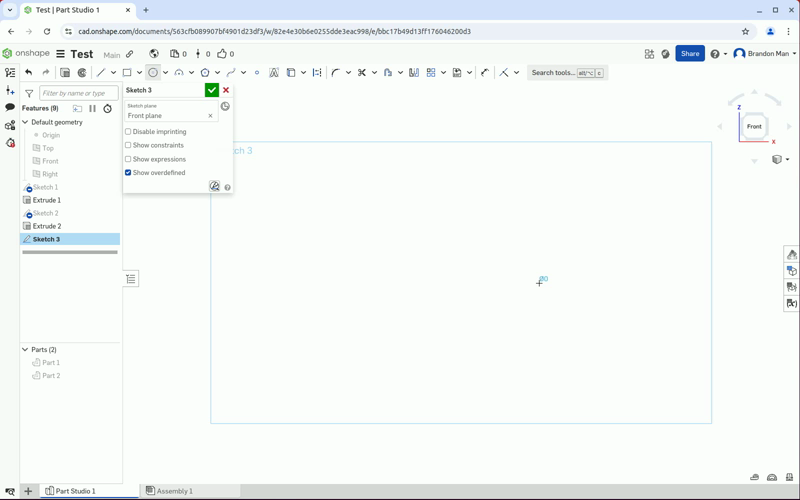
mouse_move(549, 282)
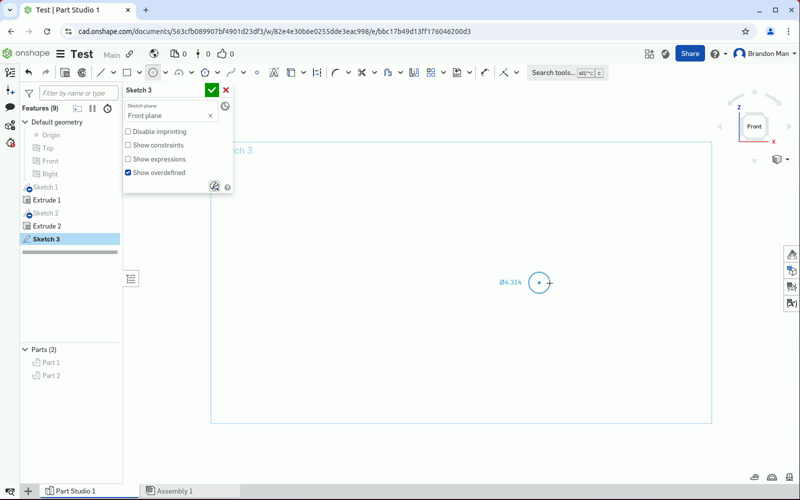
click(549, 282)
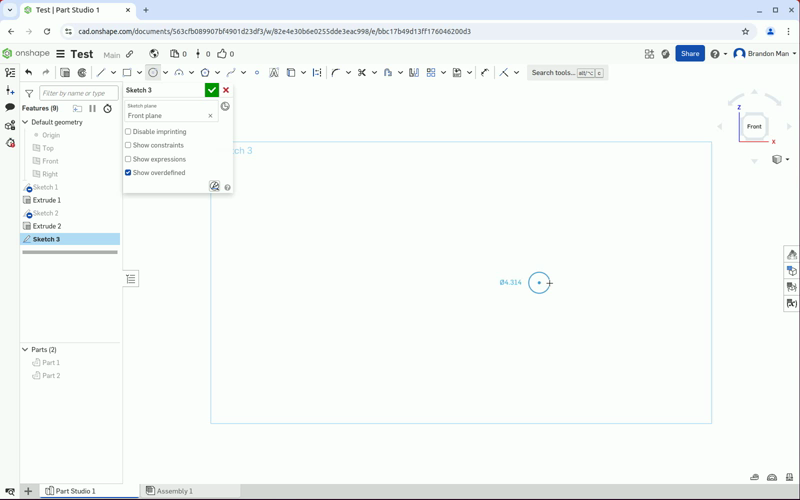
key(esc)
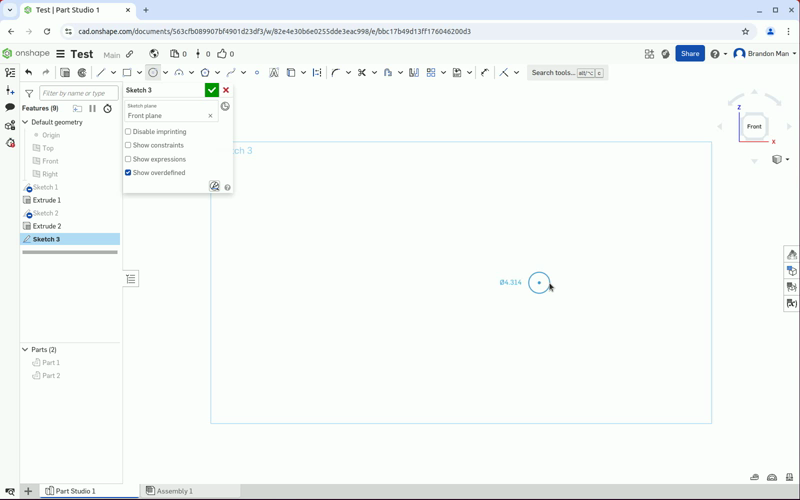
mouse_move(545, 289)
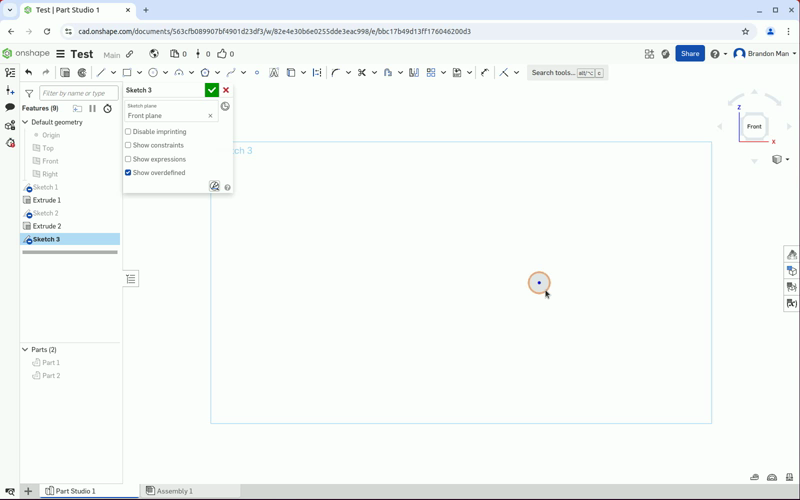
scroll(6)
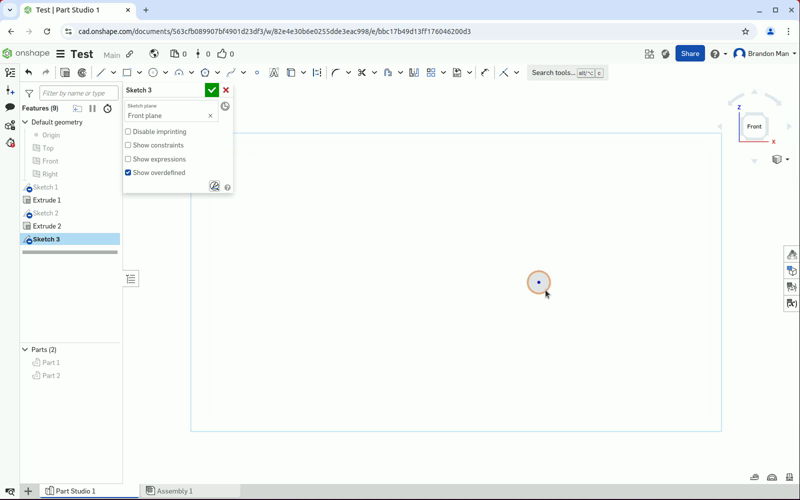
scroll(6)
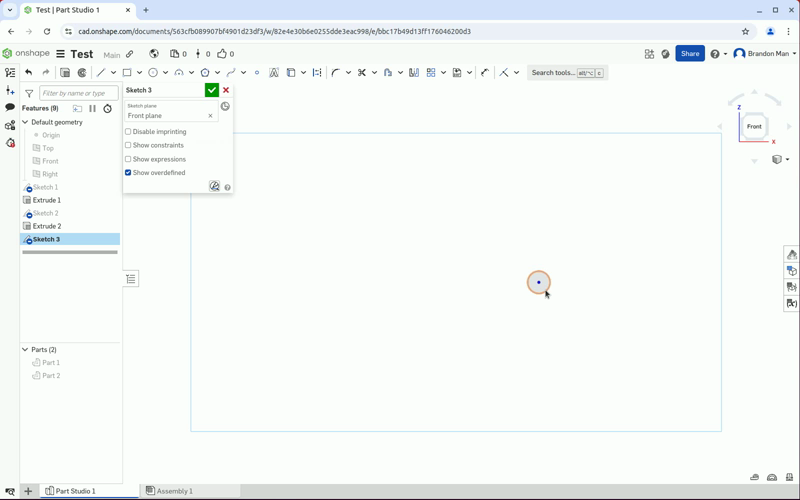
scroll(6)
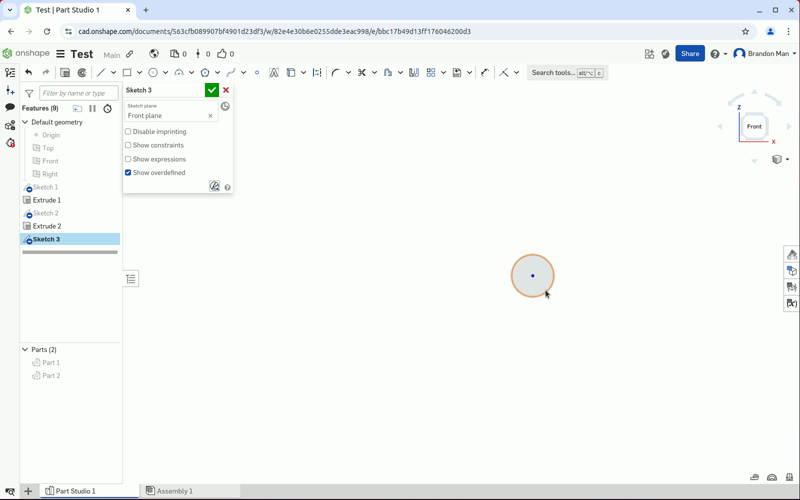
scroll(6)
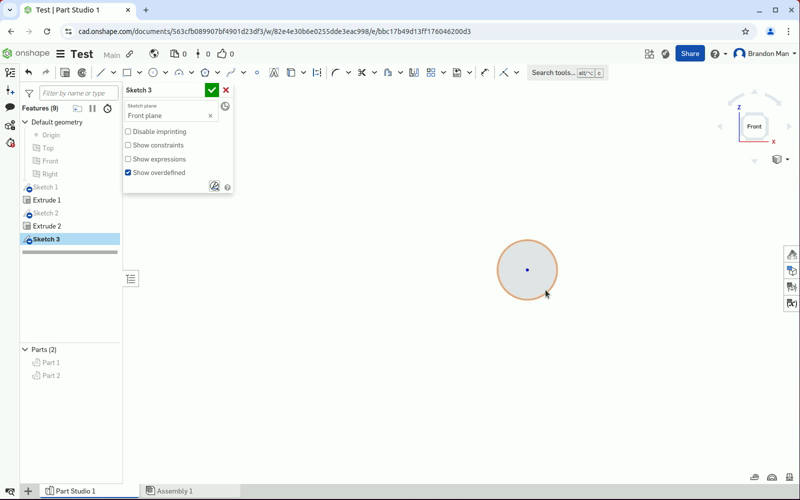
scroll(6)
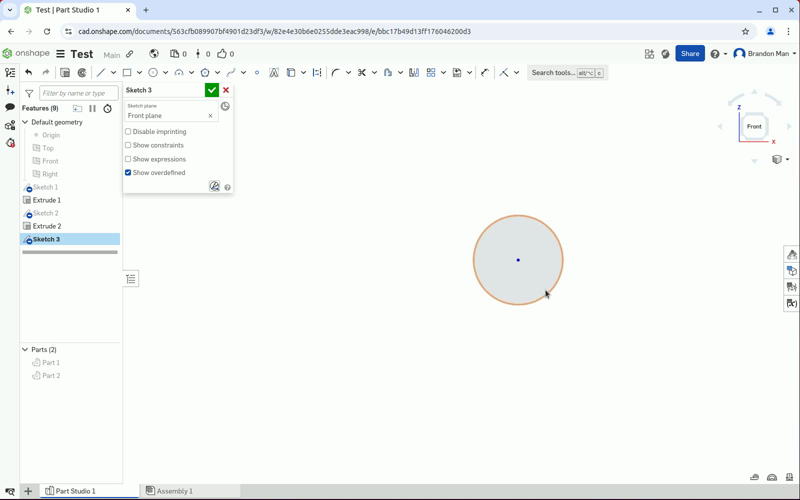
scroll(6)
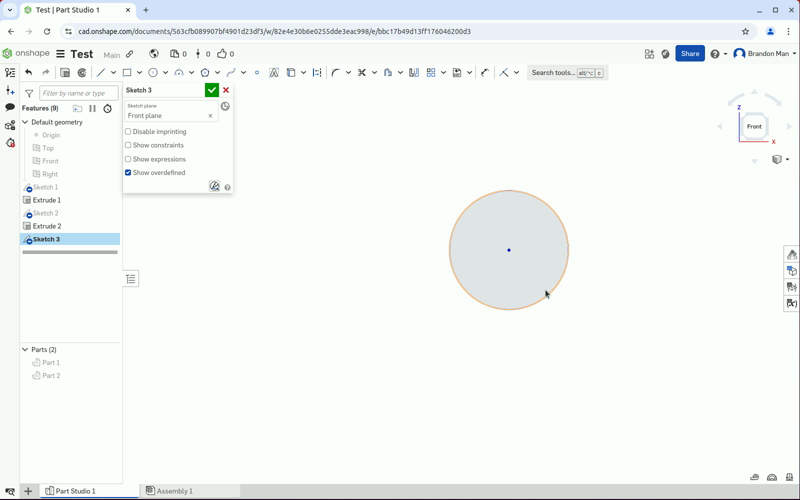
scroll(6)
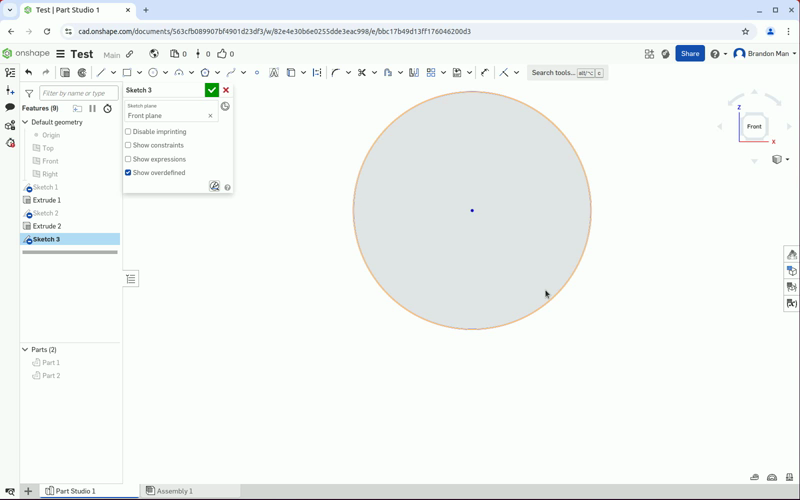
click(545, 289)
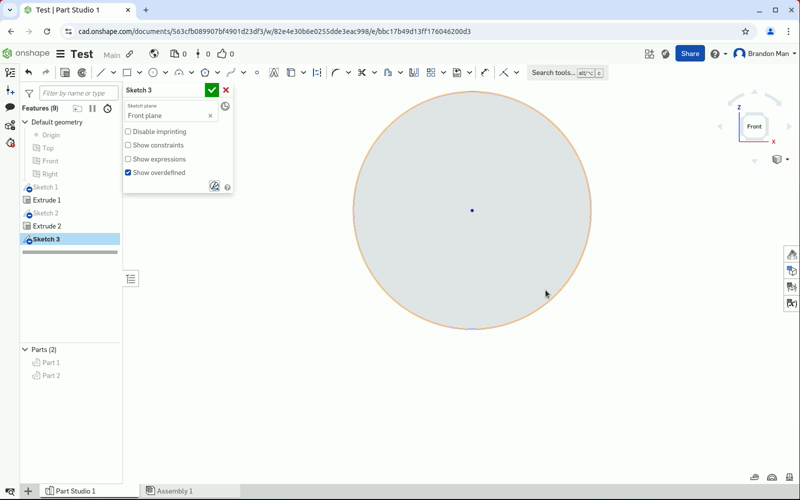
scroll(-6)
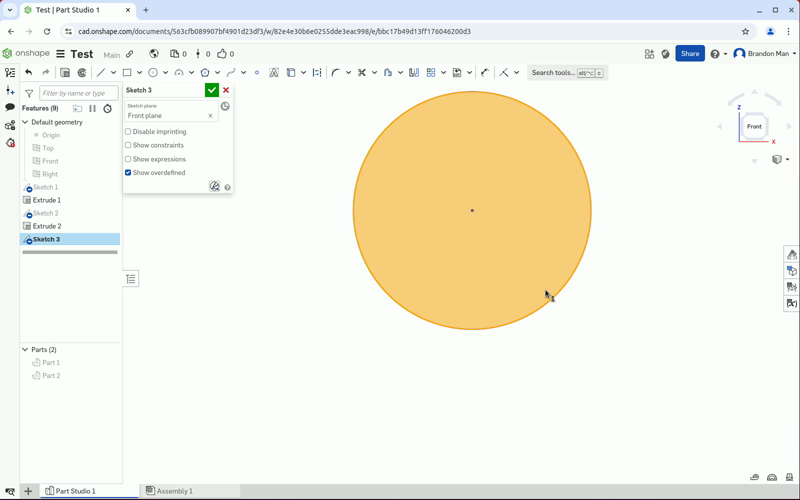
scroll(-6)
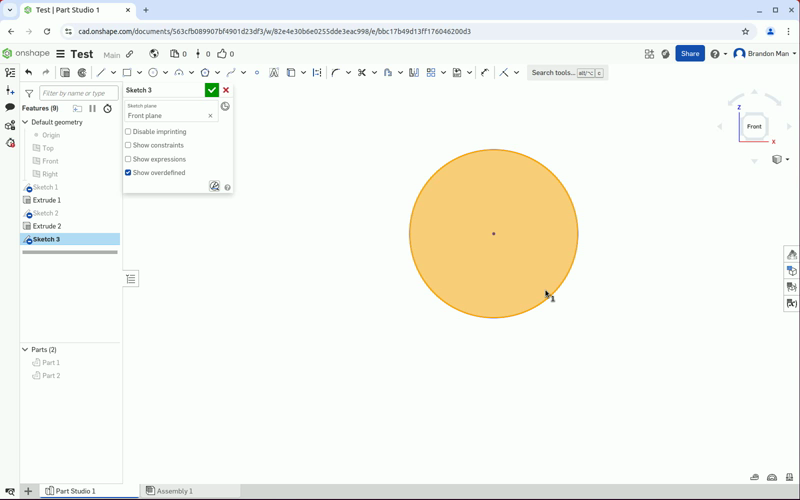
scroll(-6)
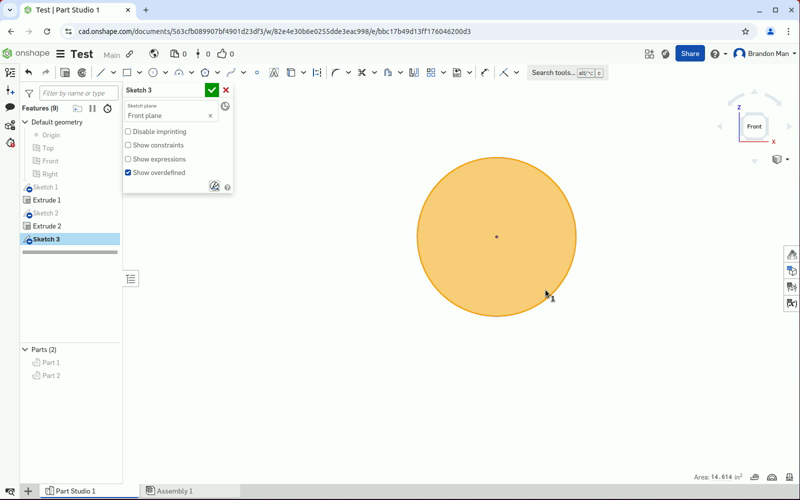
scroll(-6)
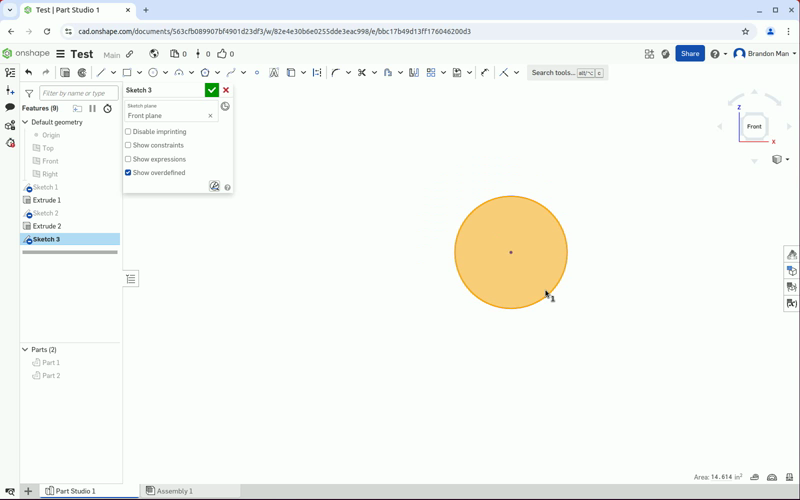
scroll(-6)
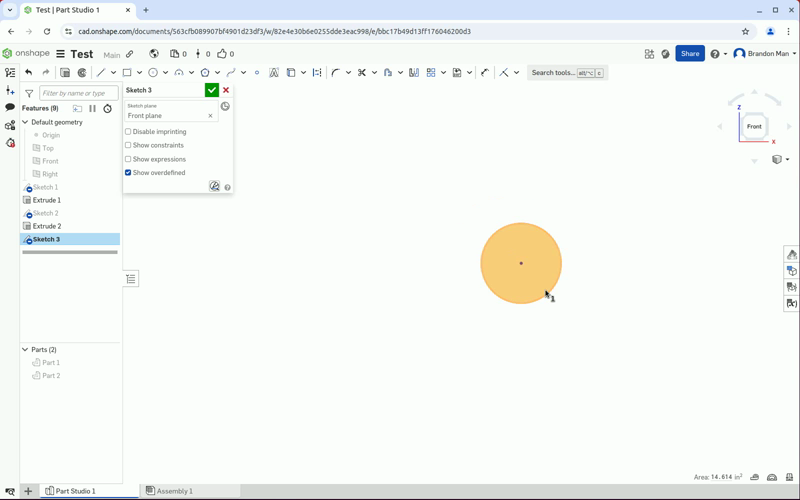
scroll(-6)
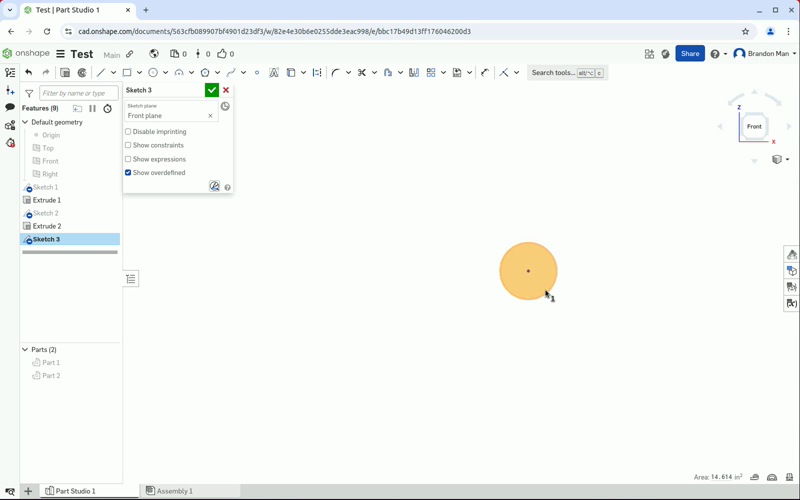
scroll(-6)
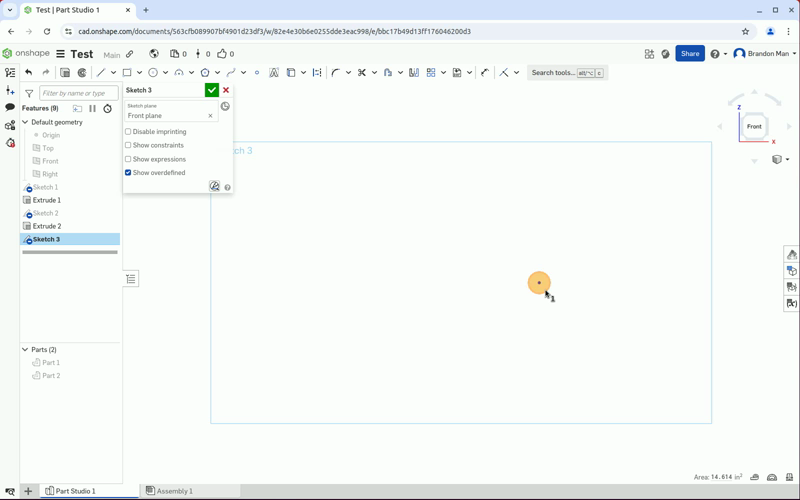
mouse_move(73, 352)
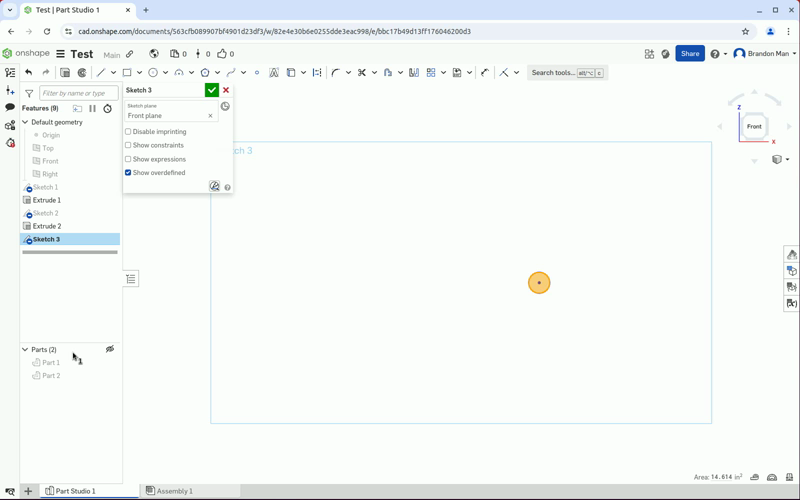
key(shift+y)
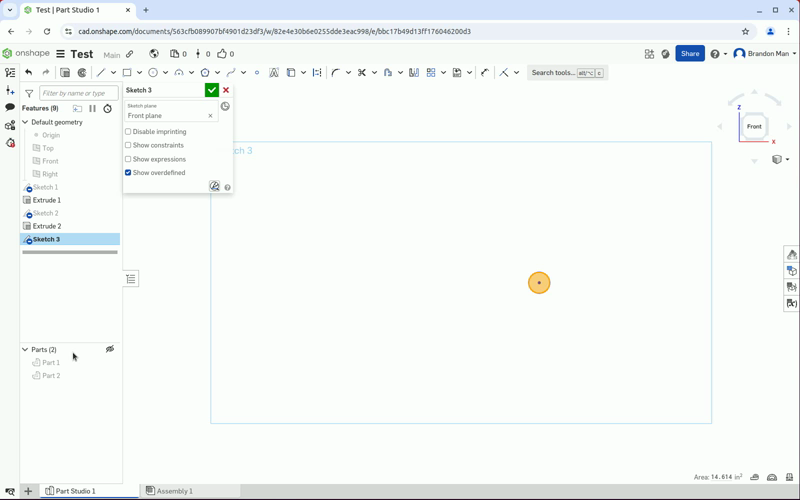
key(shift+e)
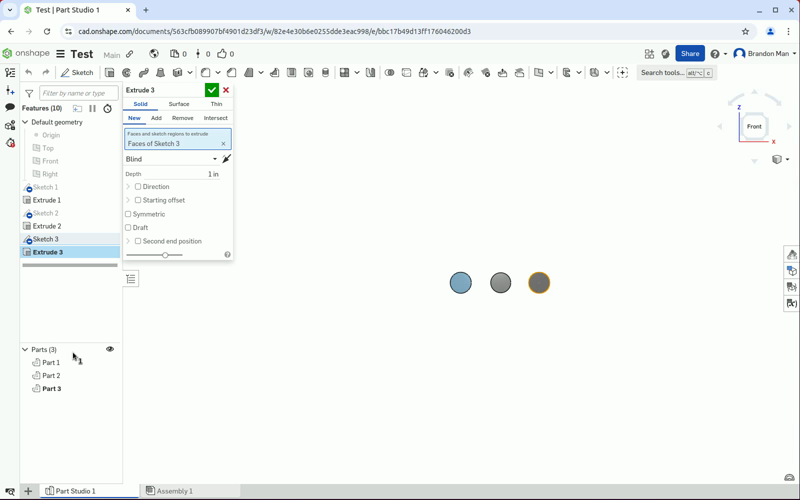
mouse_move(143, 106)
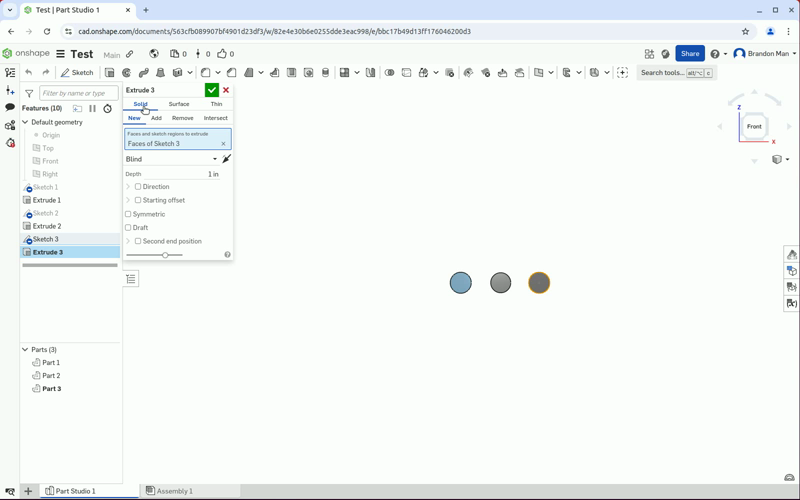
click(143, 106)
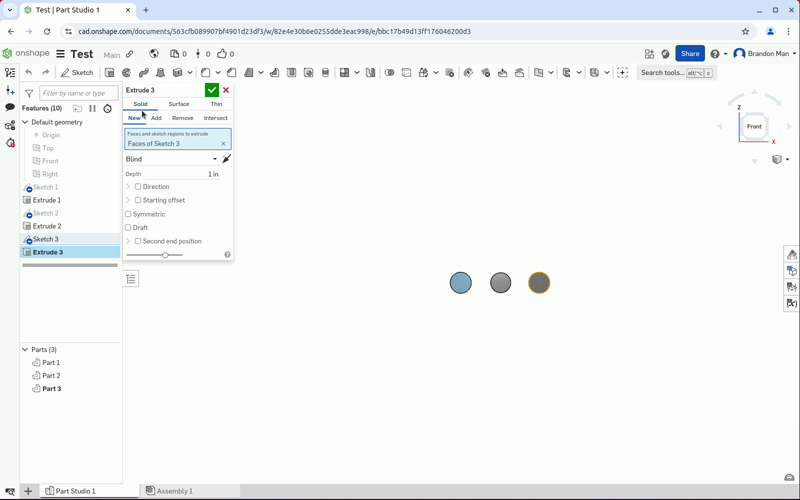
mouse_move(137, 120)
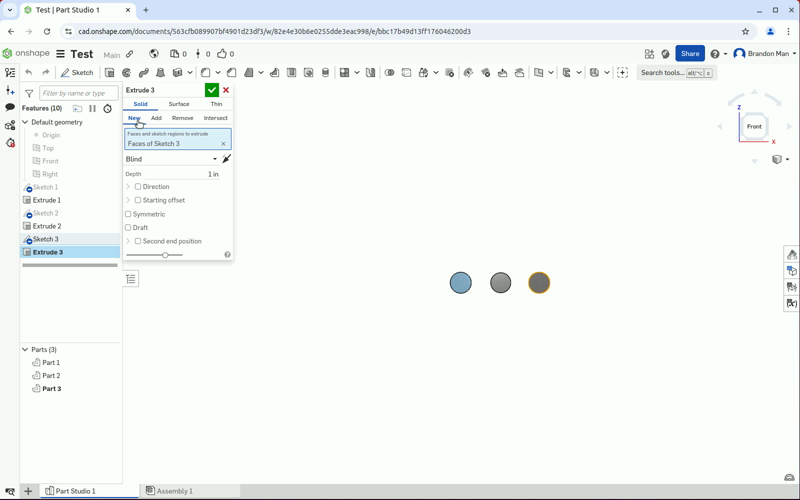
click(137, 120)
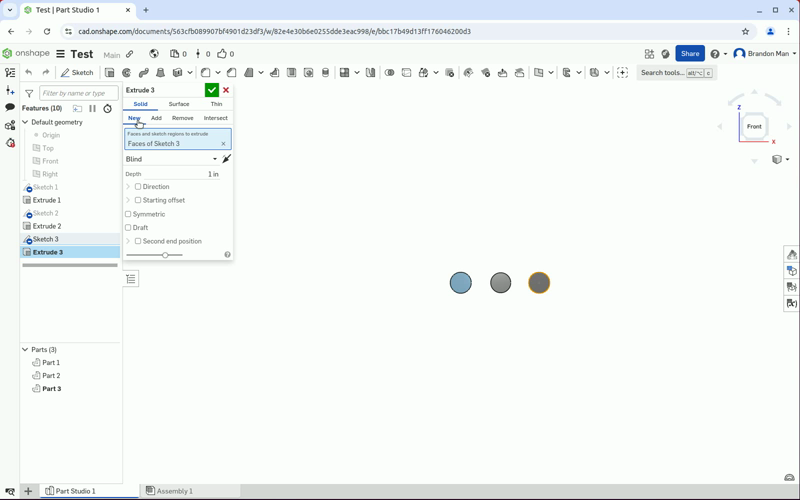
key(tab, 4)
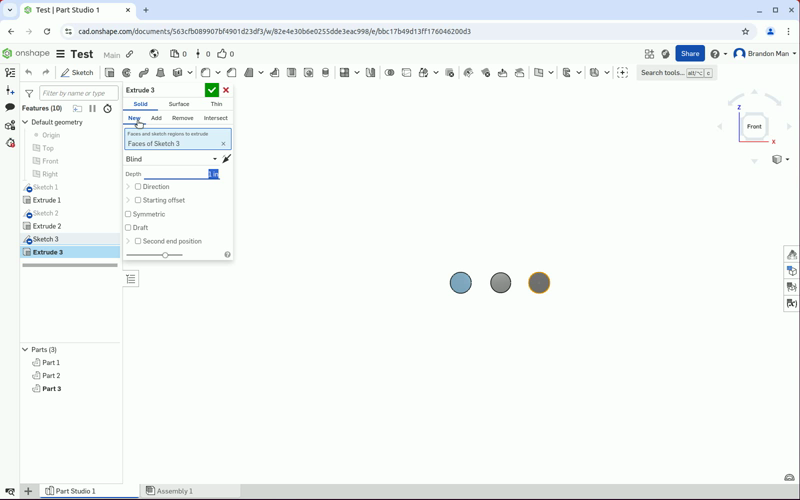
text(-3.129)
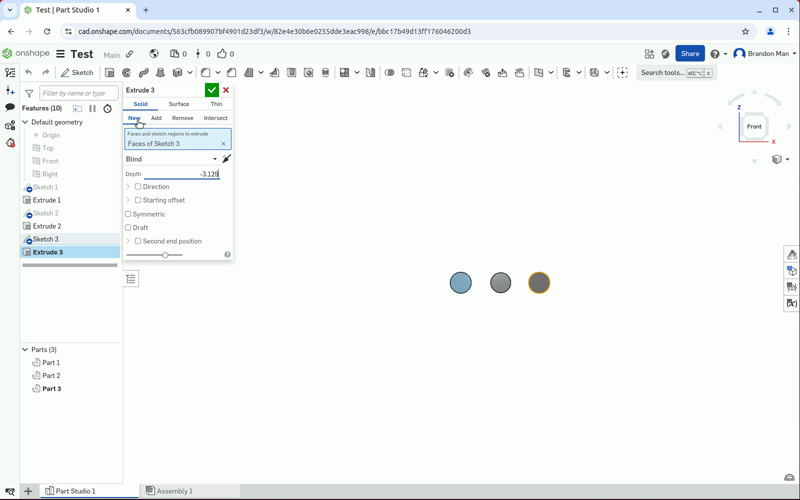
key(enter)
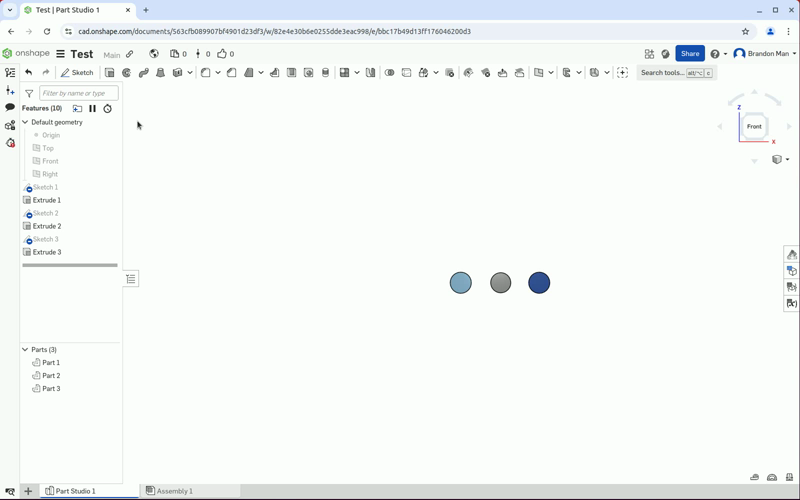
key(shift+h)
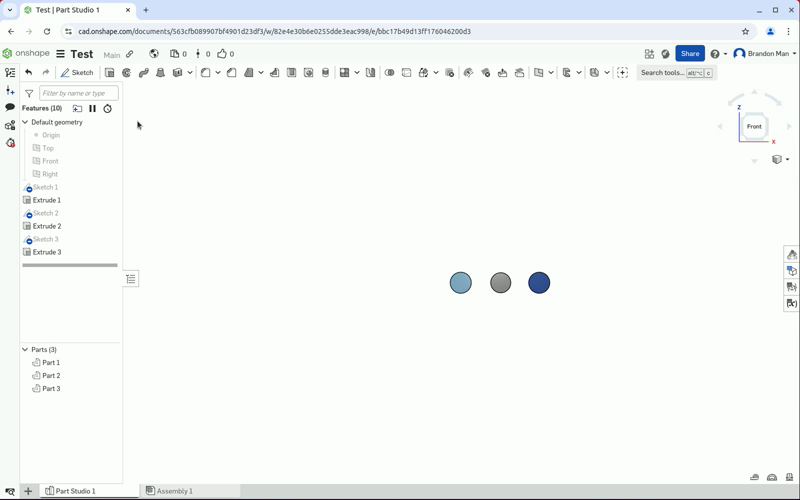
key(shift+h)
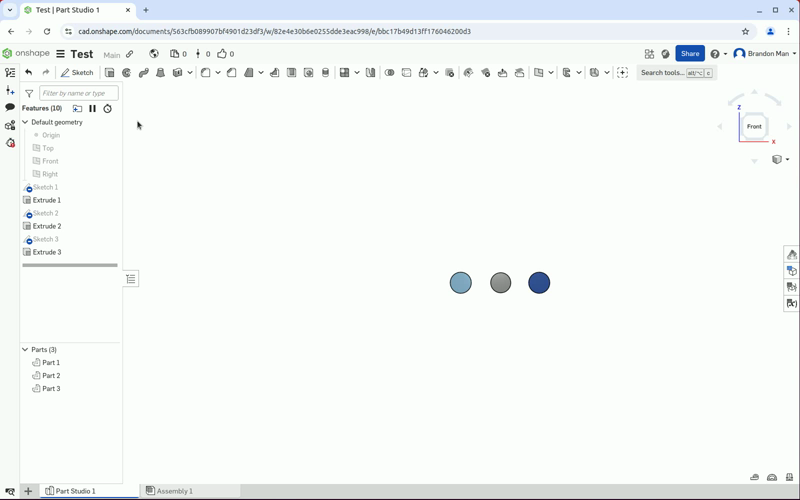
mouse_move(73, 189)
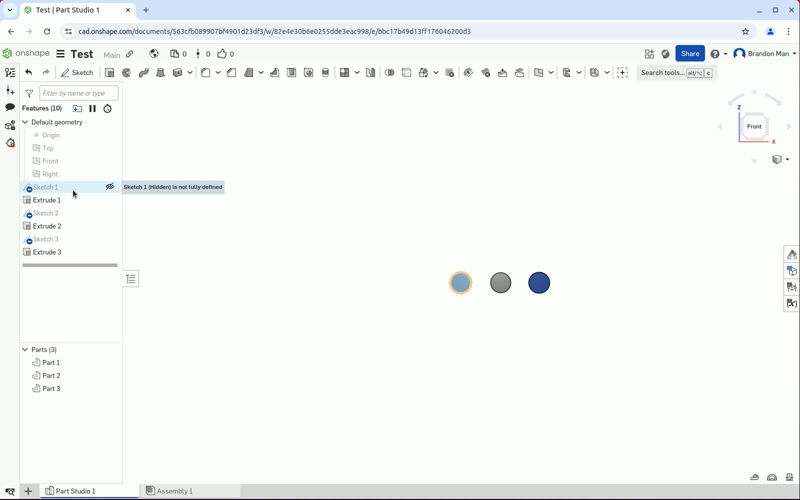
click(73, 189)
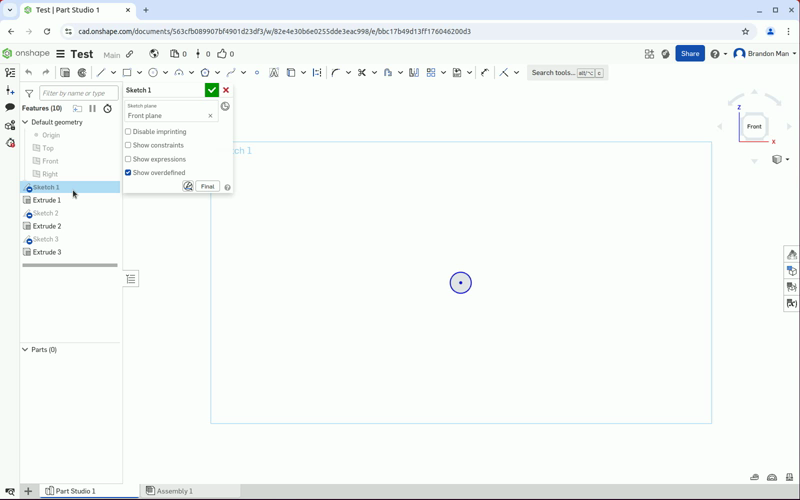
mouse_move(229, 92)
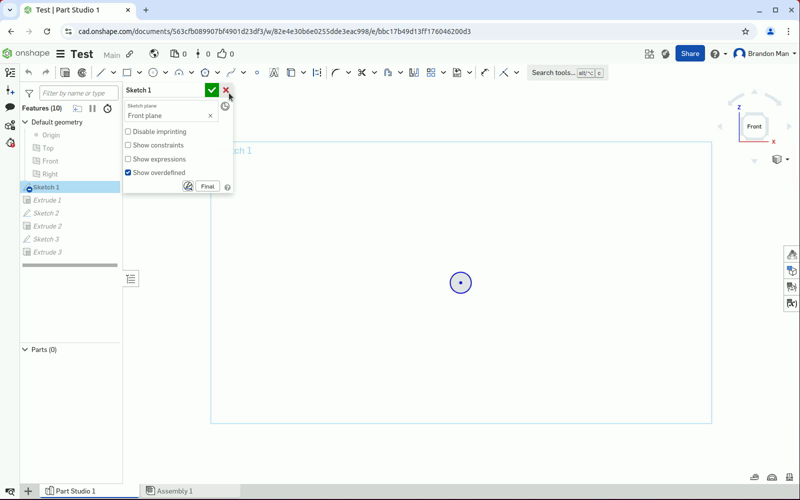
click(229, 92)
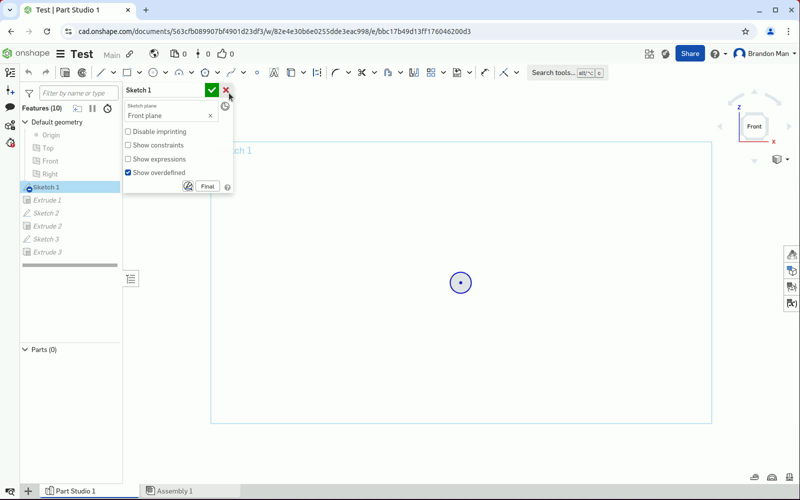
key(shift+s)
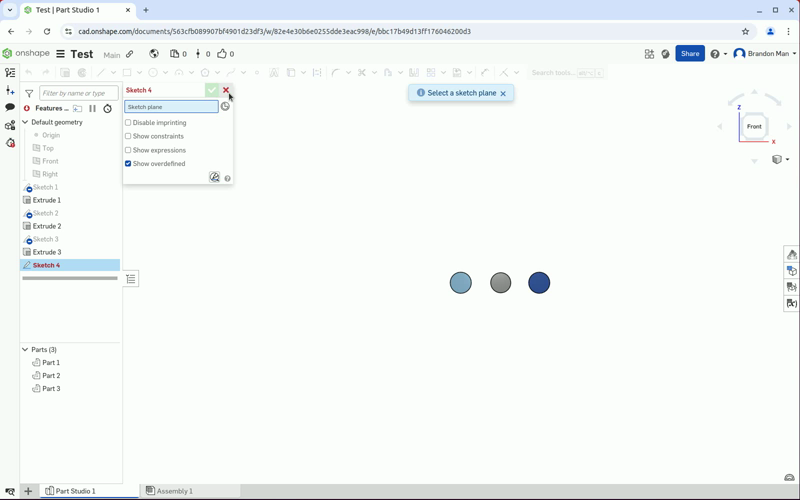
mouse_move(73, 163)
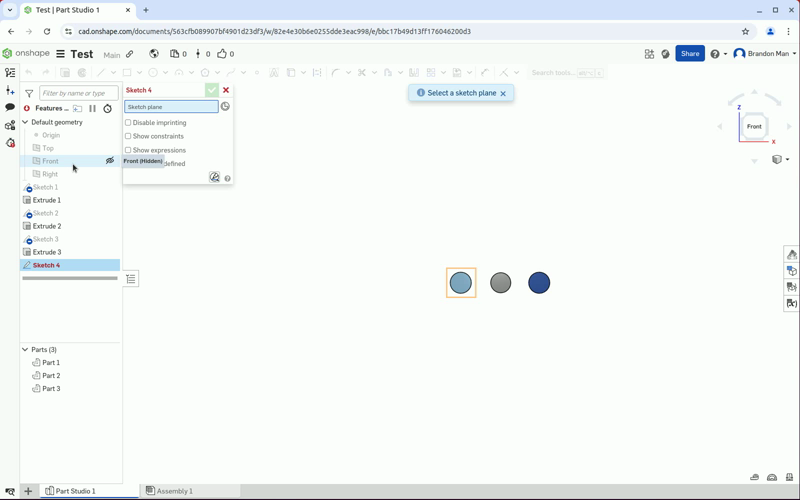
click(73, 163)
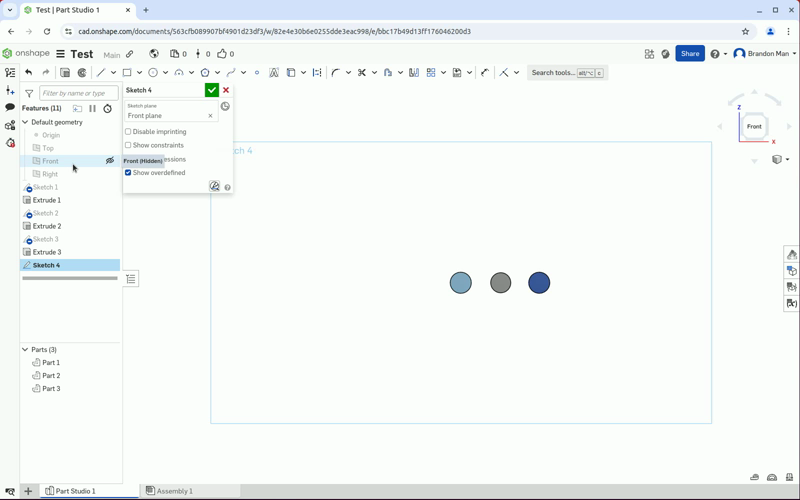
mouse_move(73, 352)
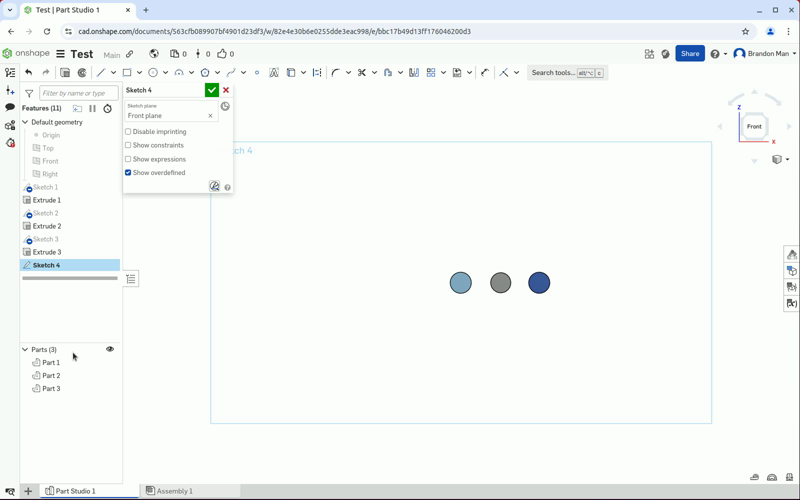
key(y)
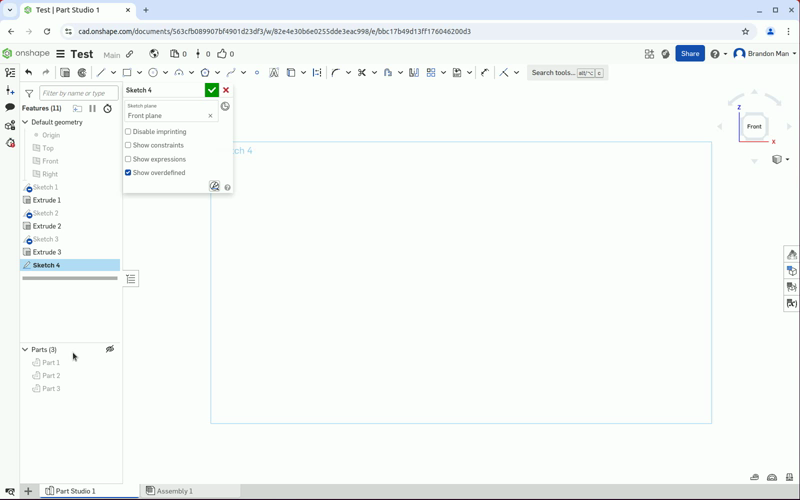
key(c)
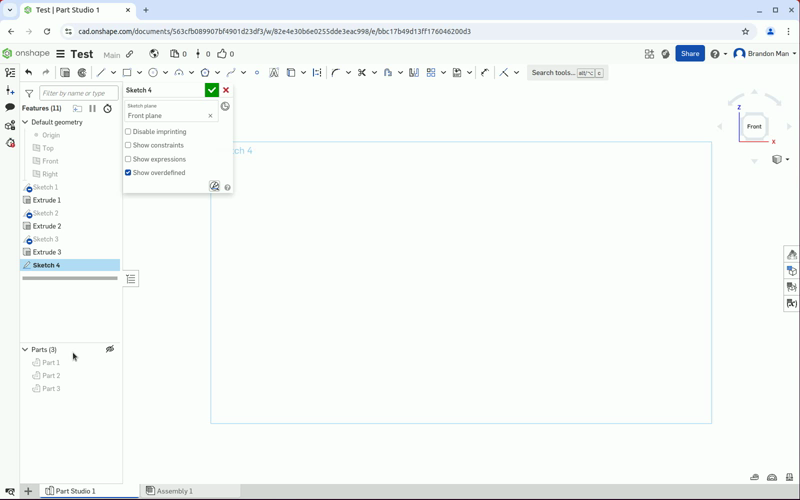
key_down(shift)
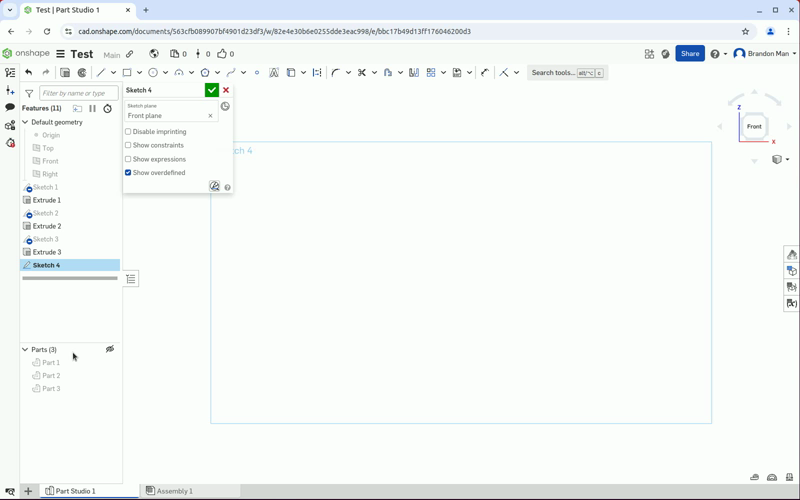
mouse_move(567, 291)
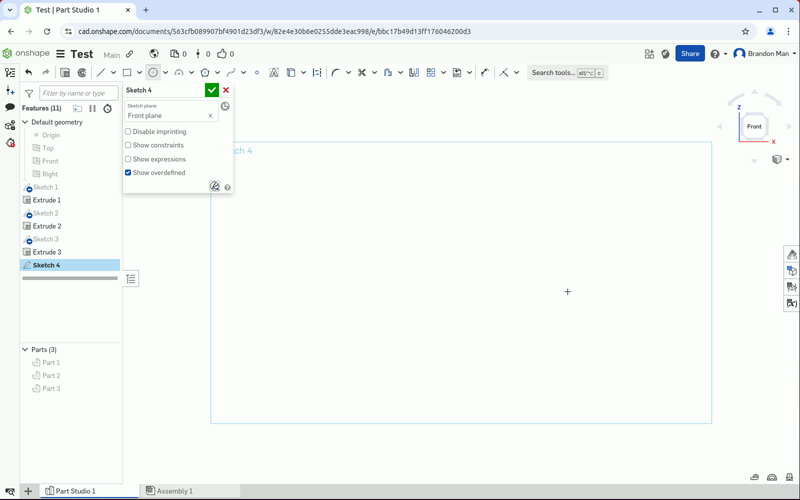
click(567, 291)
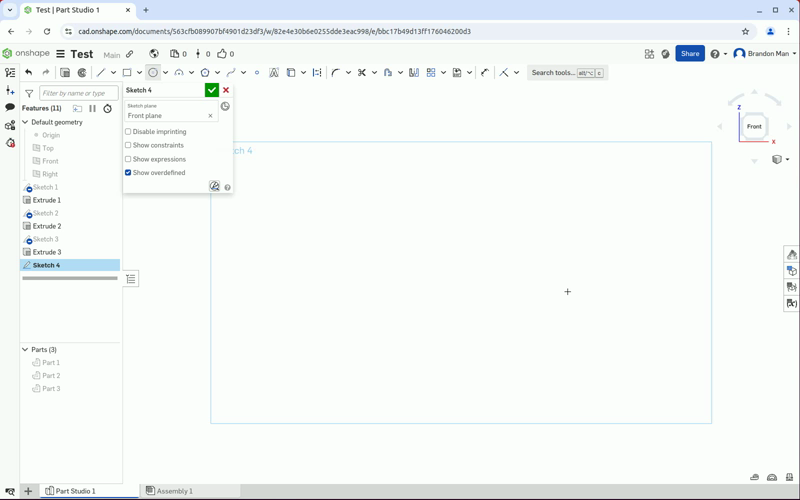
key_up(shift)
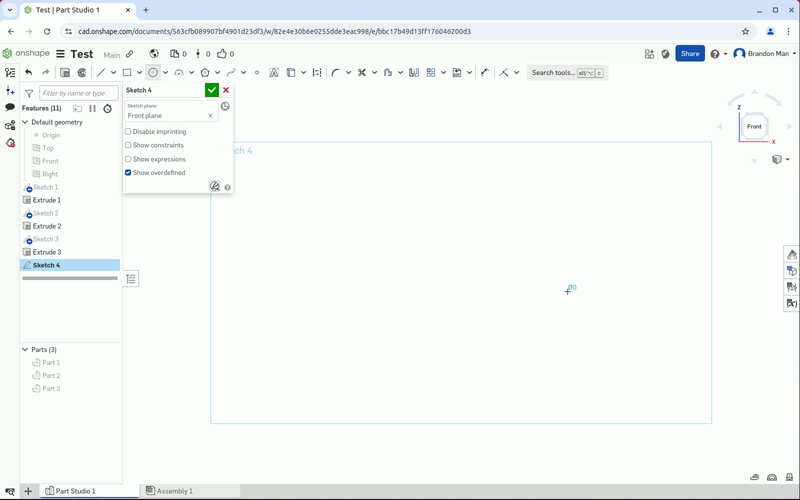
mouse_move(574, 291)
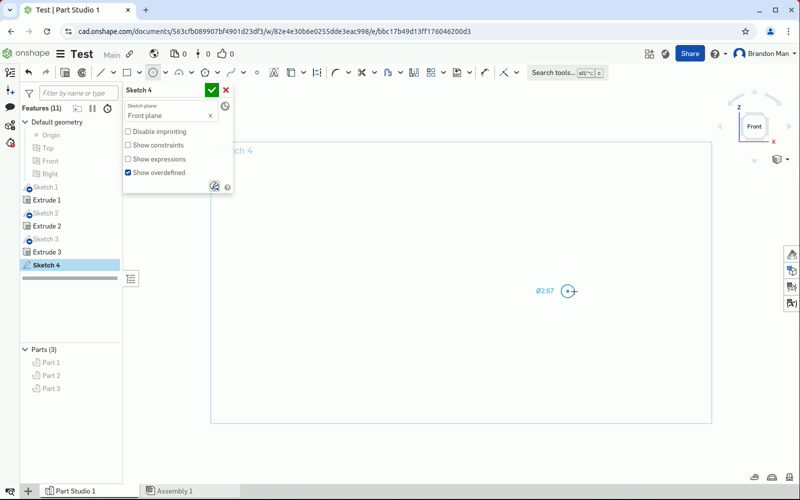
click(574, 291)
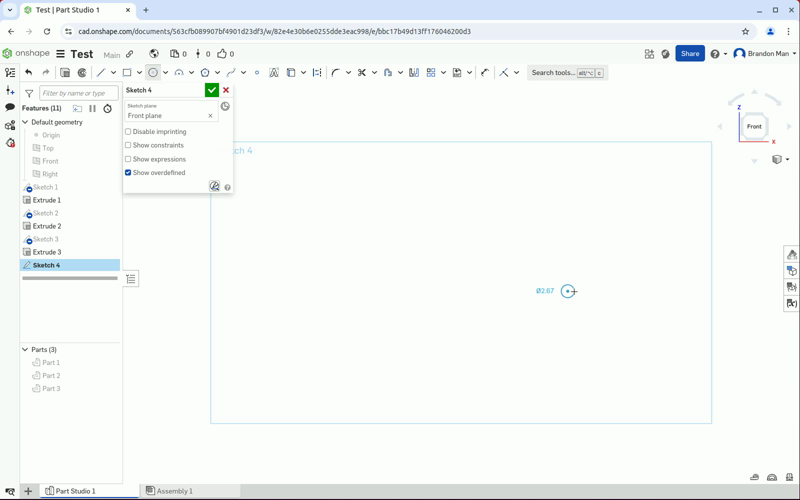
key(esc)
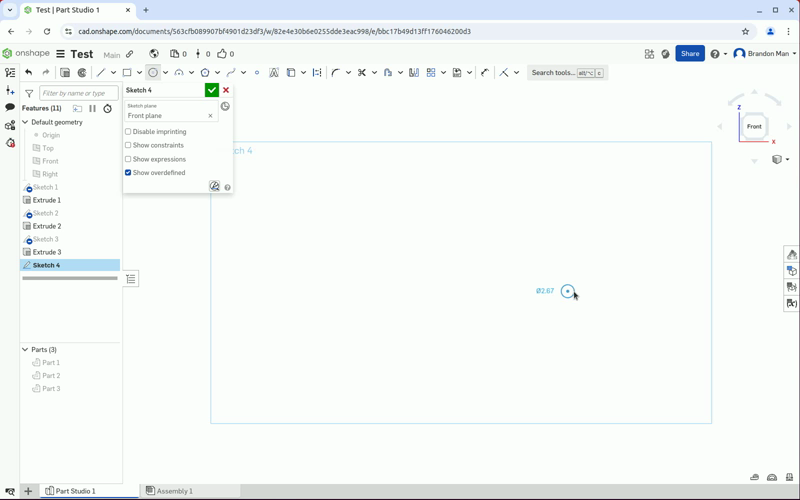
mouse_move(570, 286)
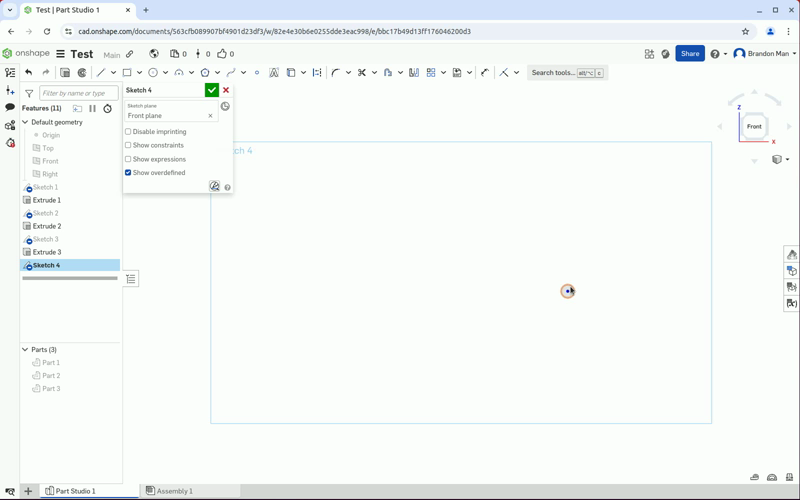
scroll(6)
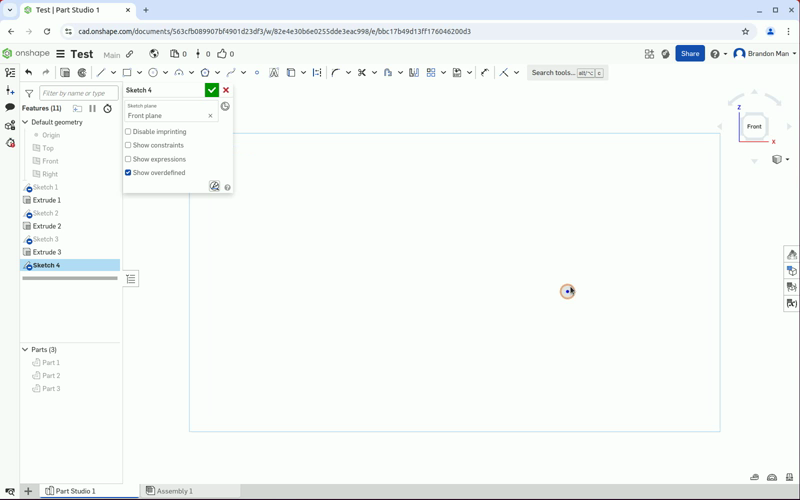
scroll(6)
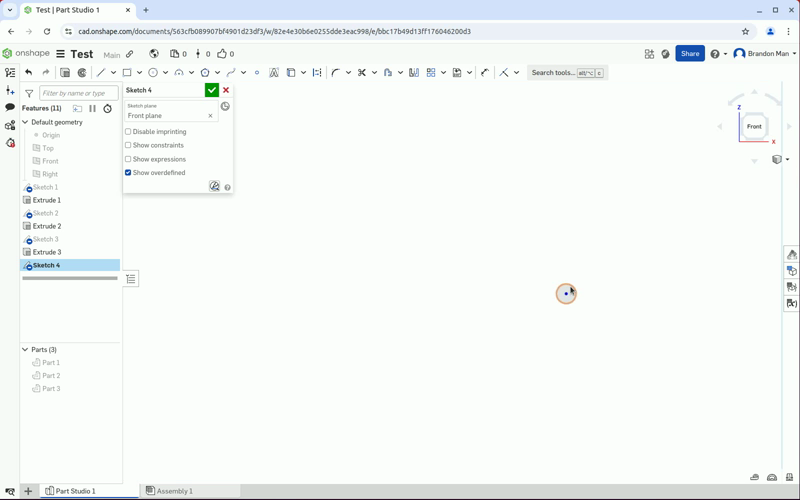
scroll(6)
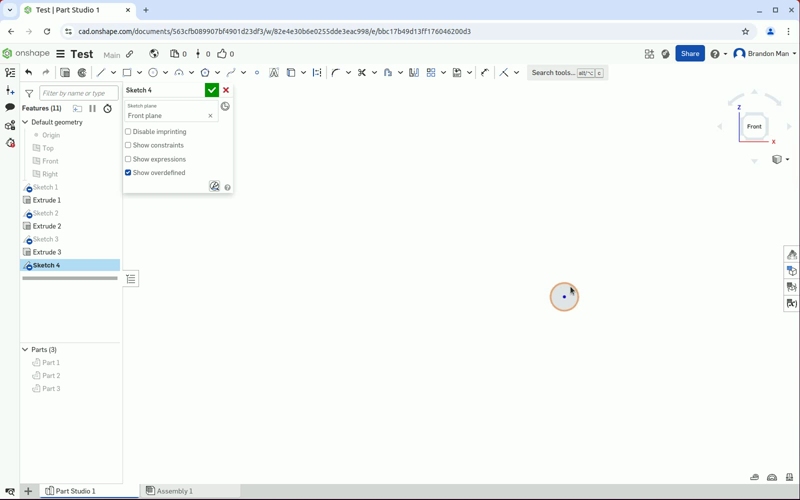
scroll(6)
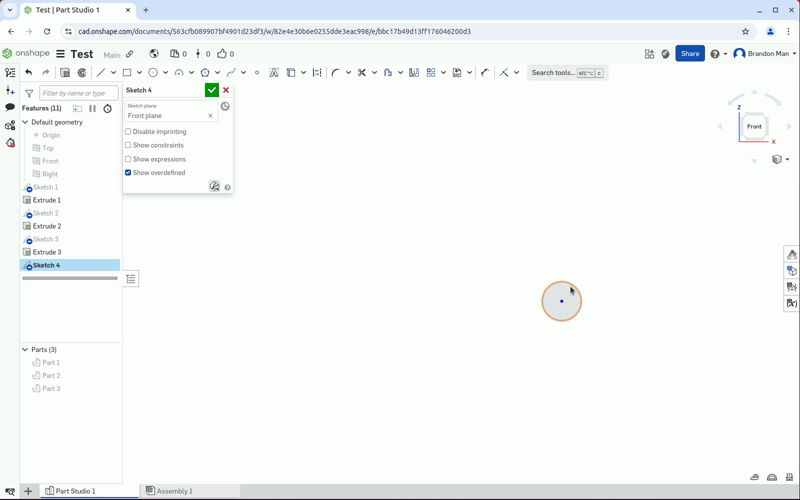
scroll(6)
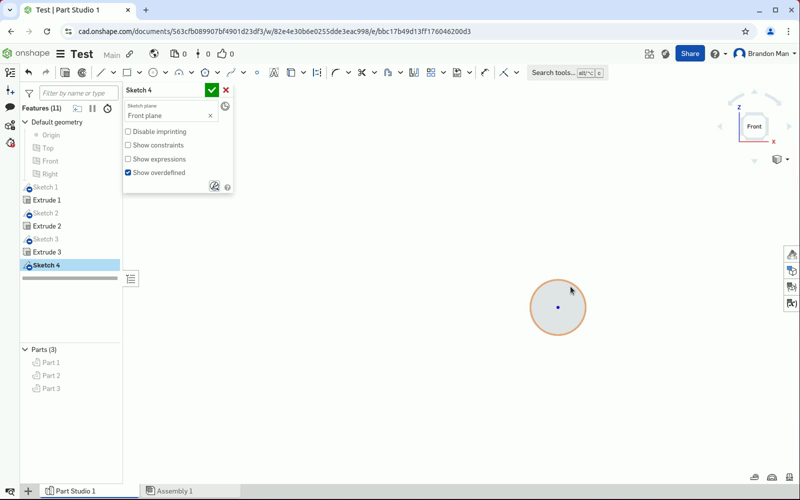
scroll(6)
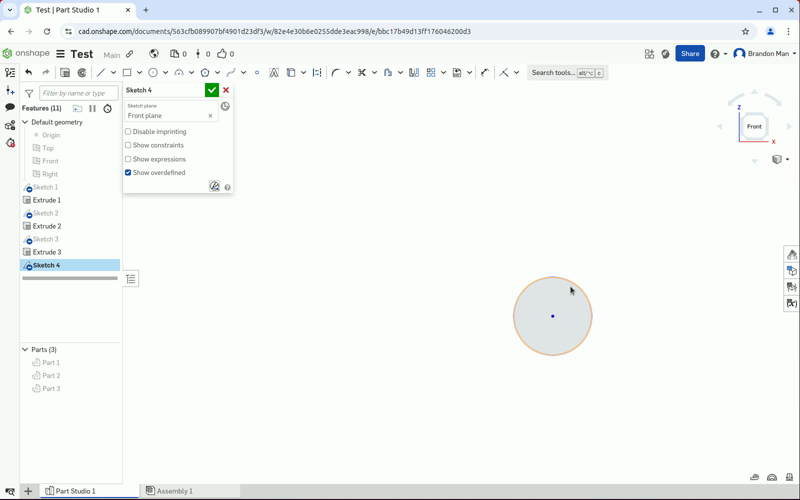
scroll(6)
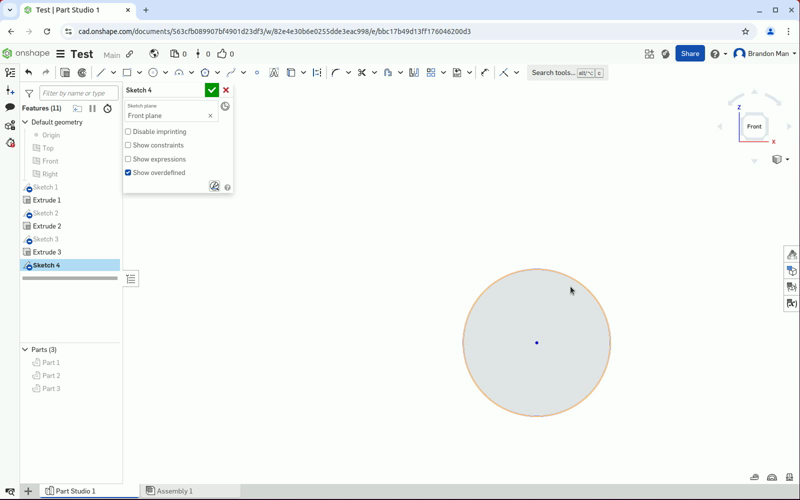
click(570, 286)
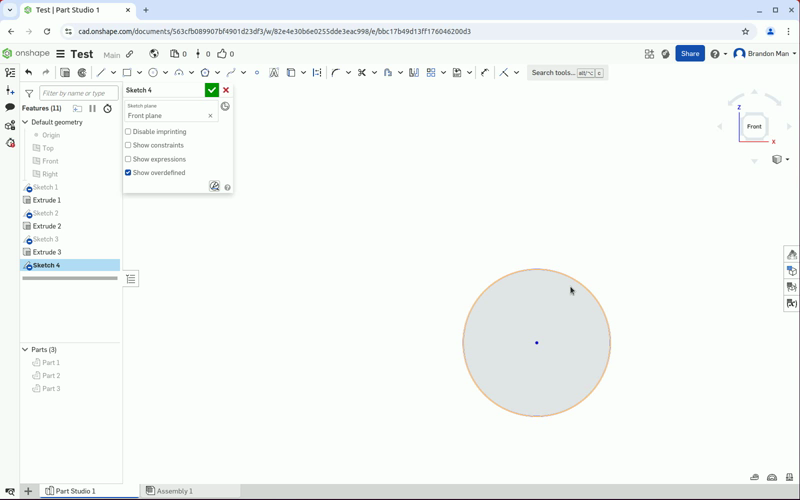
scroll(-6)
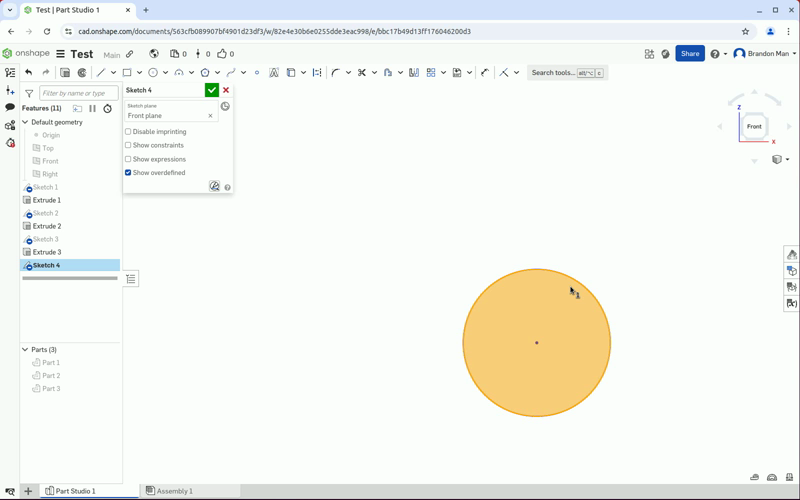
scroll(-6)
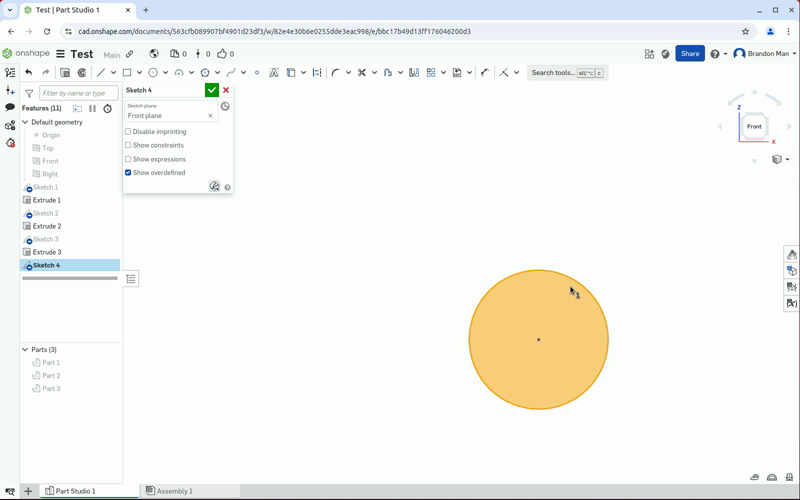
scroll(-6)
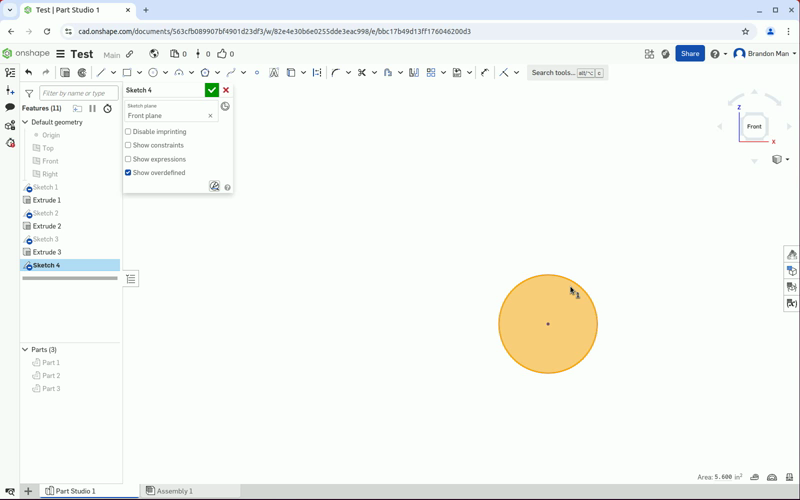
scroll(-6)
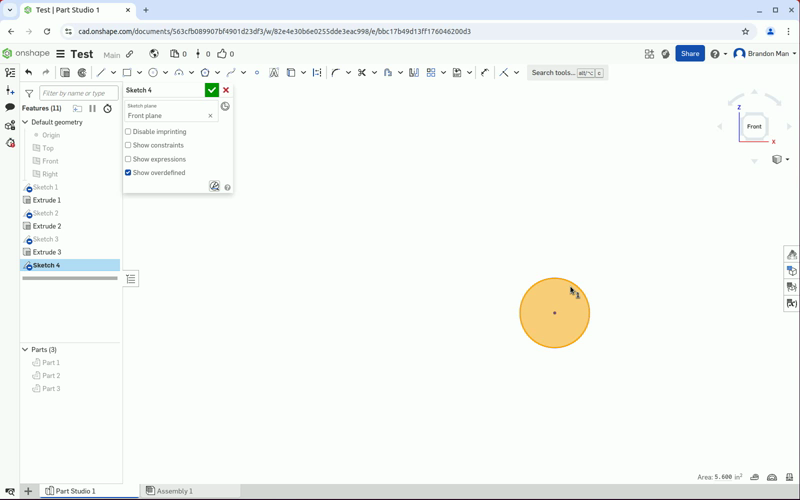
scroll(-6)
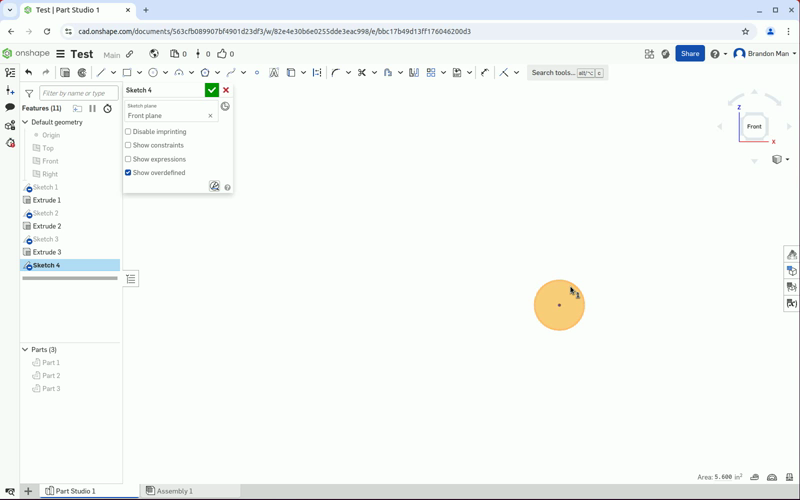
scroll(-6)
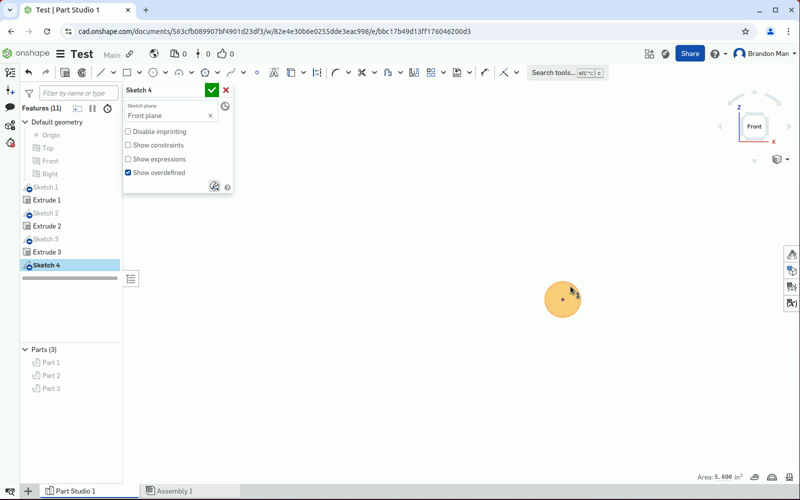
scroll(-6)
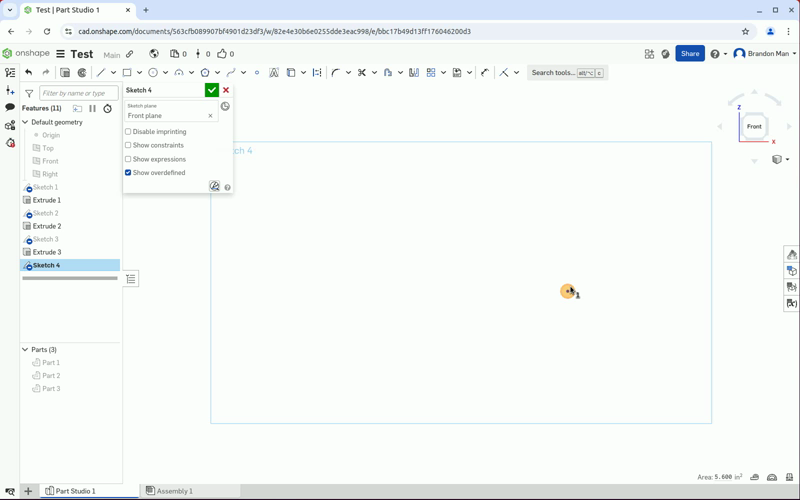
mouse_move(73, 352)
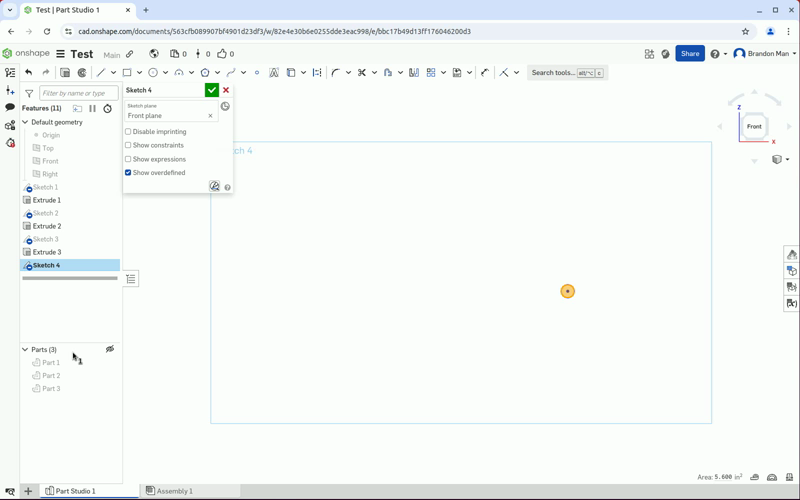
key(shift+y)
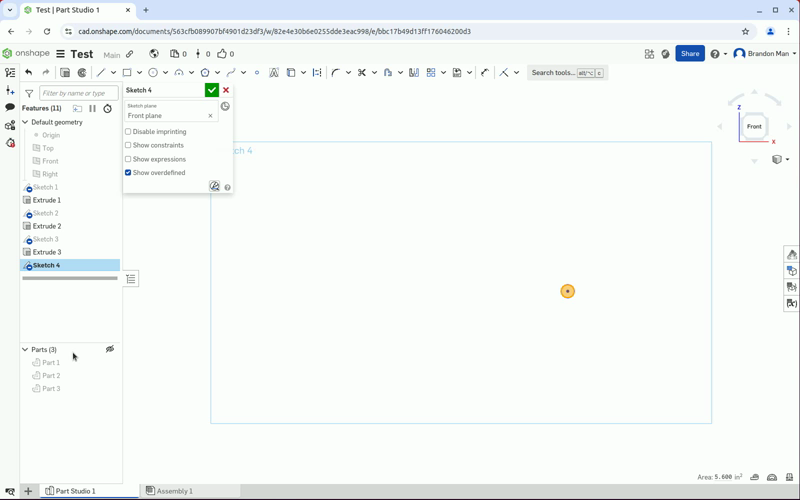
key(shift+e)
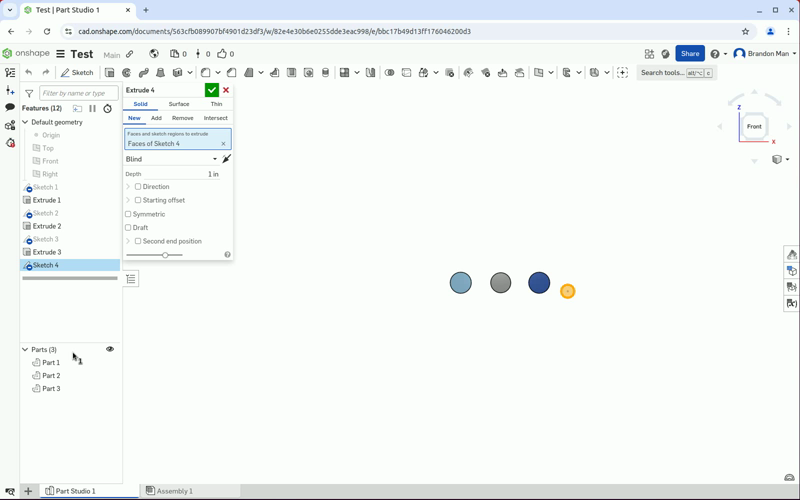
mouse_move(143, 106)
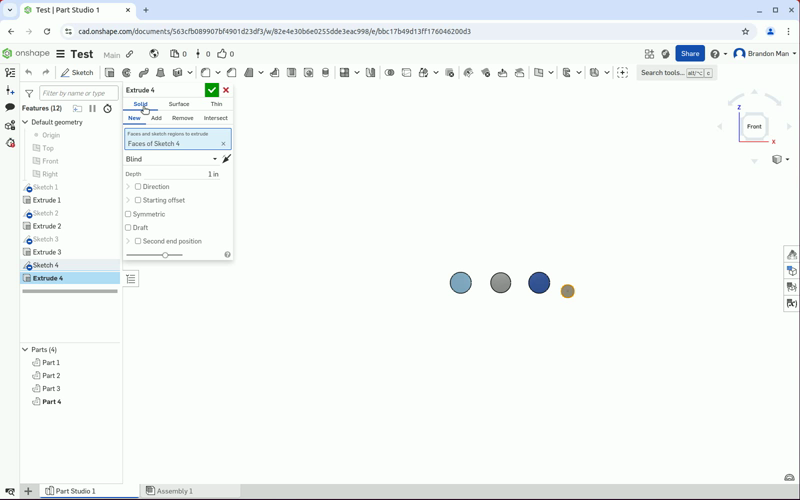
click(143, 106)
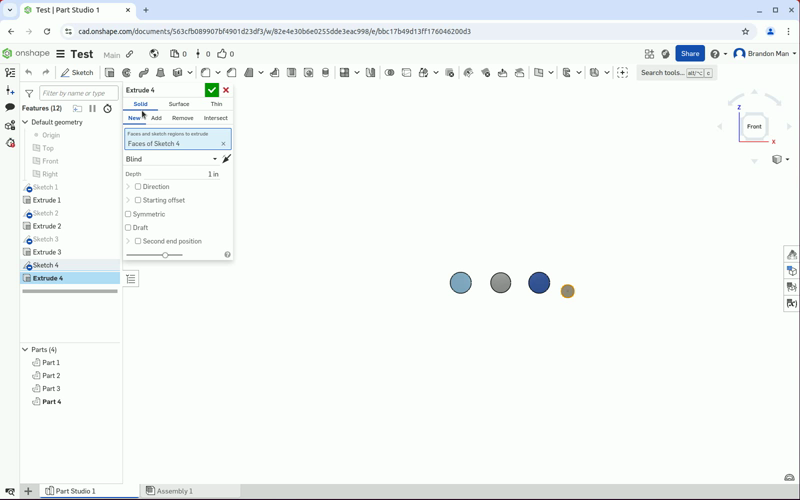
mouse_move(137, 120)
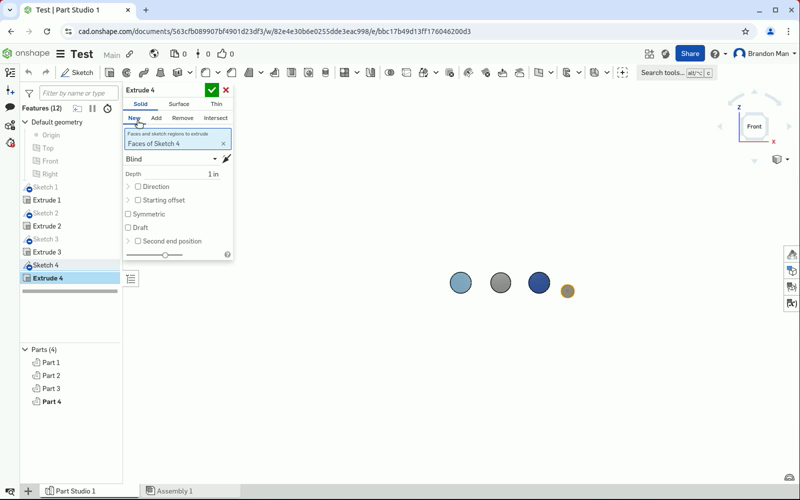
click(137, 120)
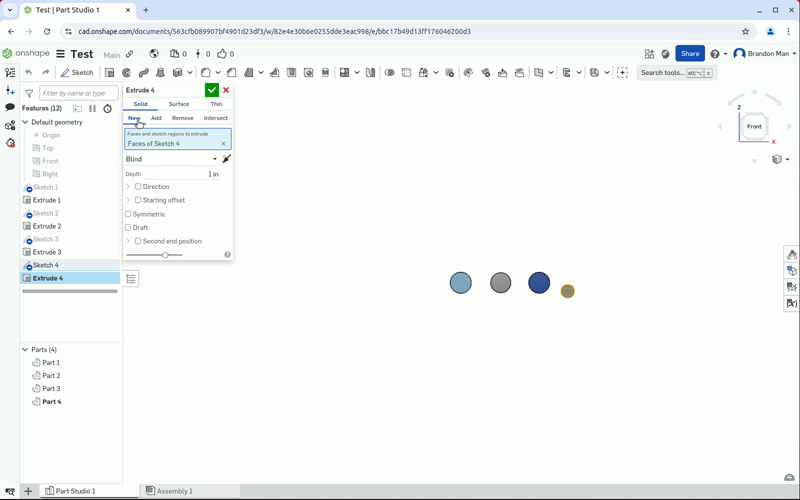
key(tab, 4)
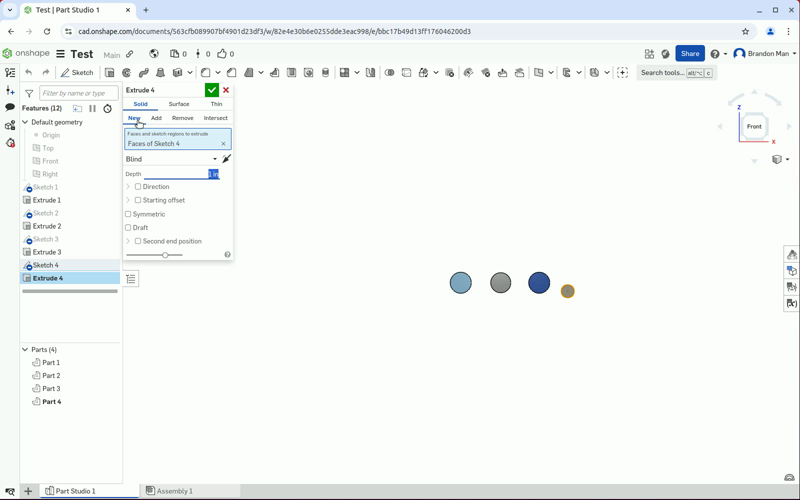
text(-3.129)
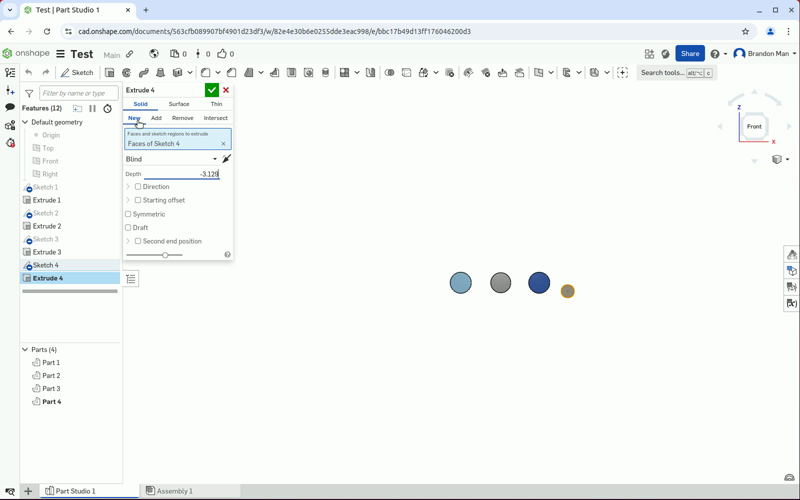
key(enter)
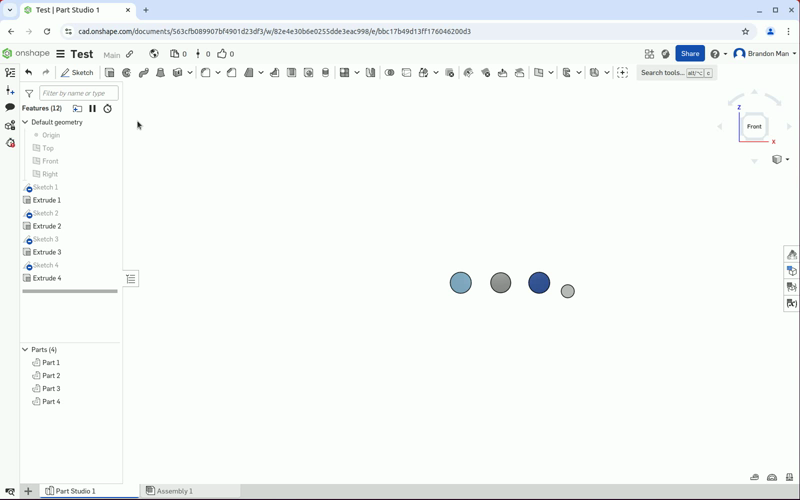
key(shift+h)
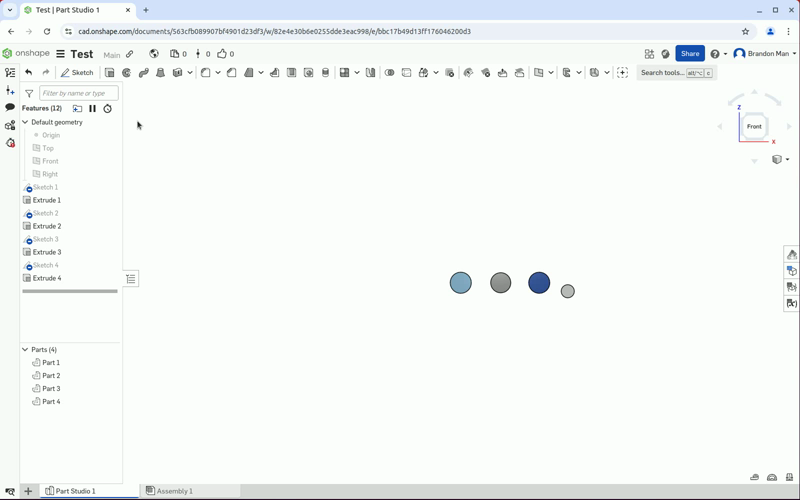
key(shift+h)
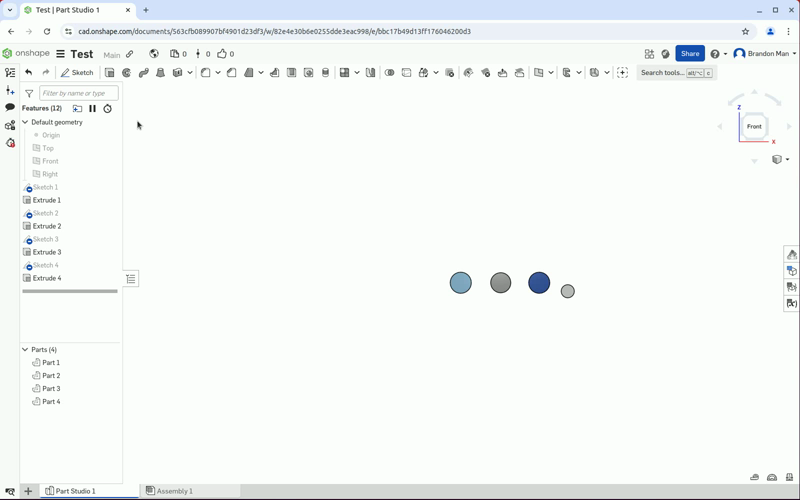
mouse_move(73, 189)
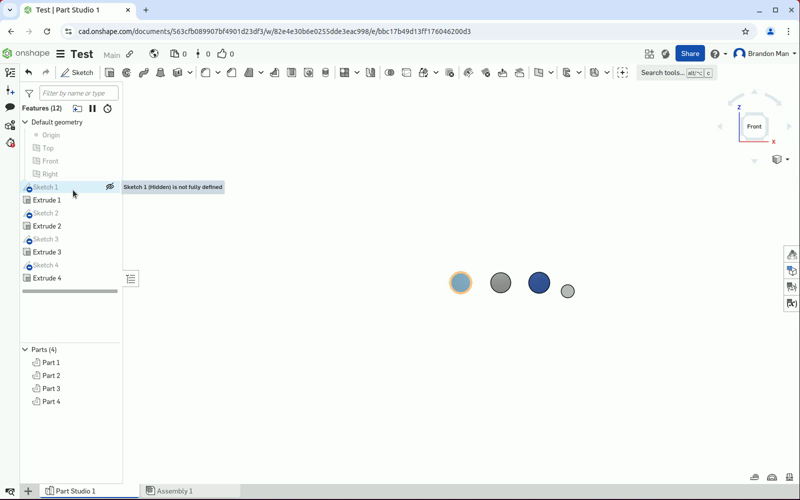
click(73, 189)
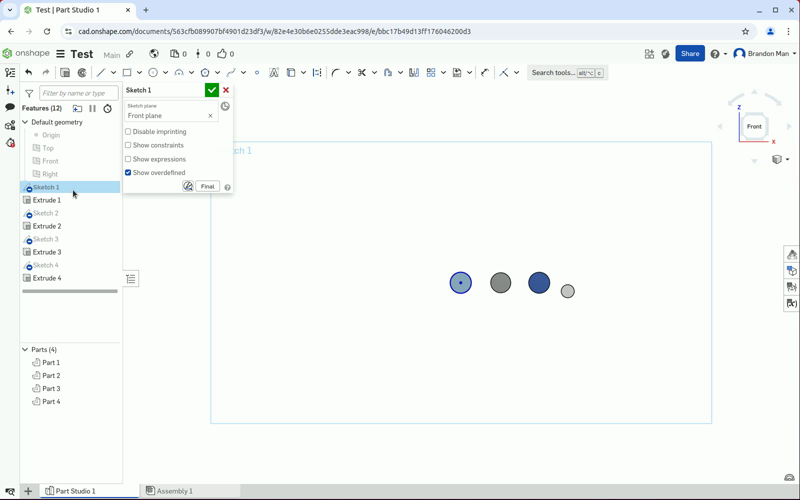
mouse_move(229, 92)
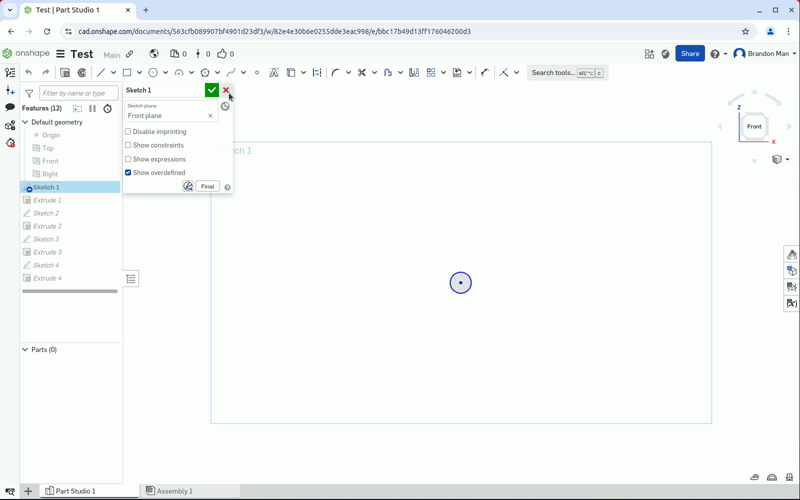
click(229, 92)
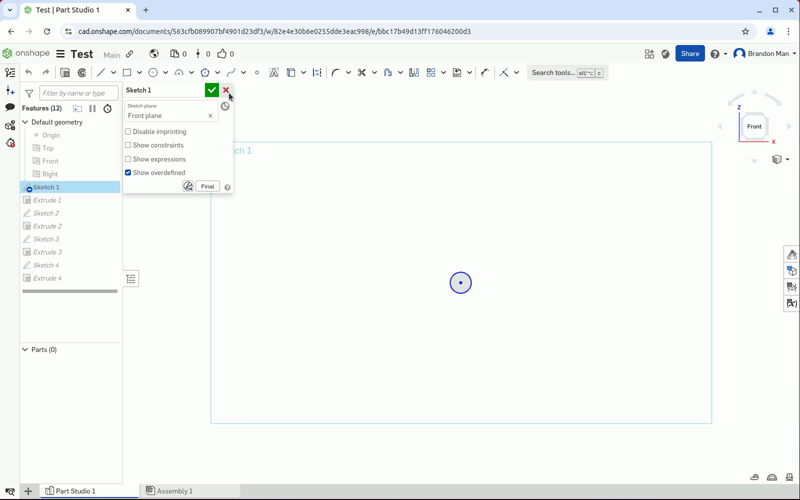
key(shift+s)
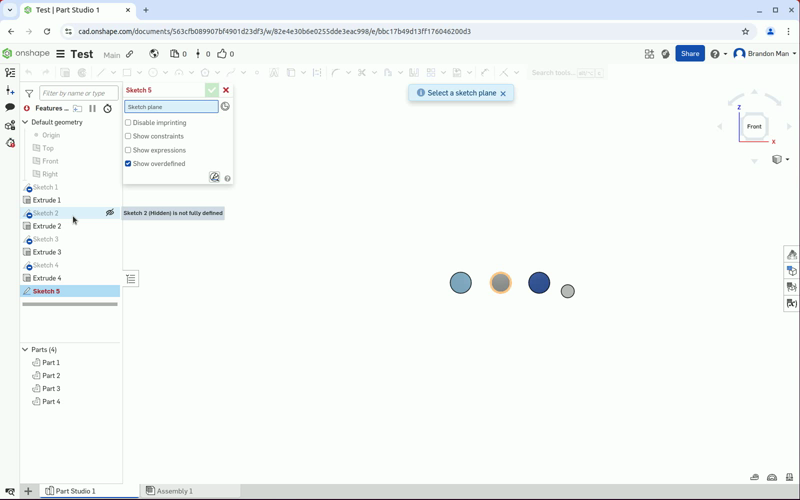
scroll(3)
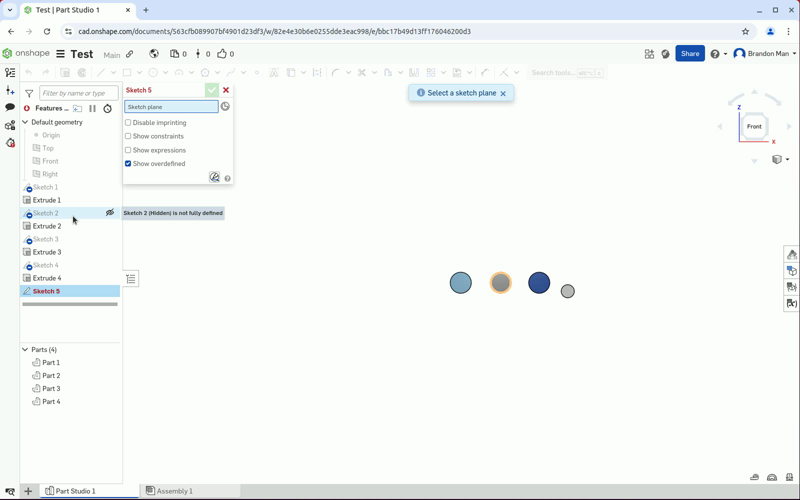
mouse_move(73, 163)
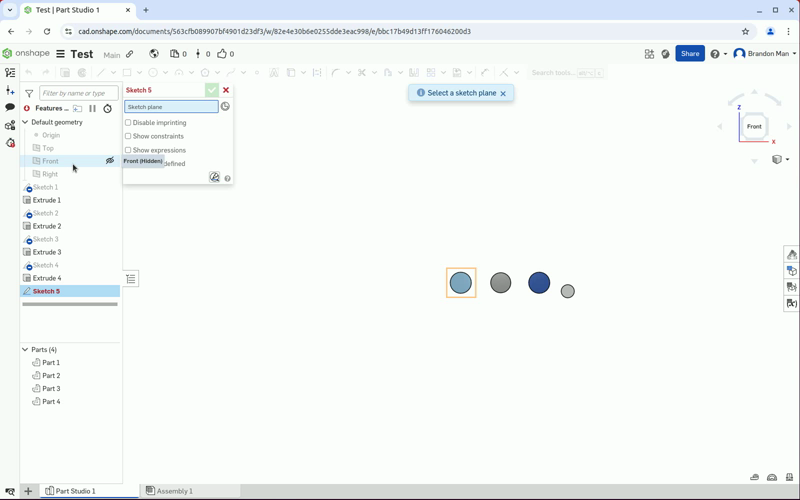
click(73, 163)
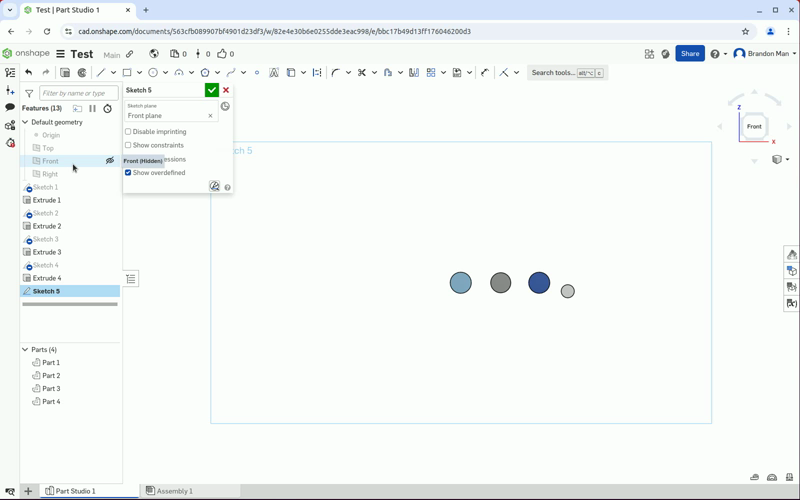
mouse_move(73, 352)
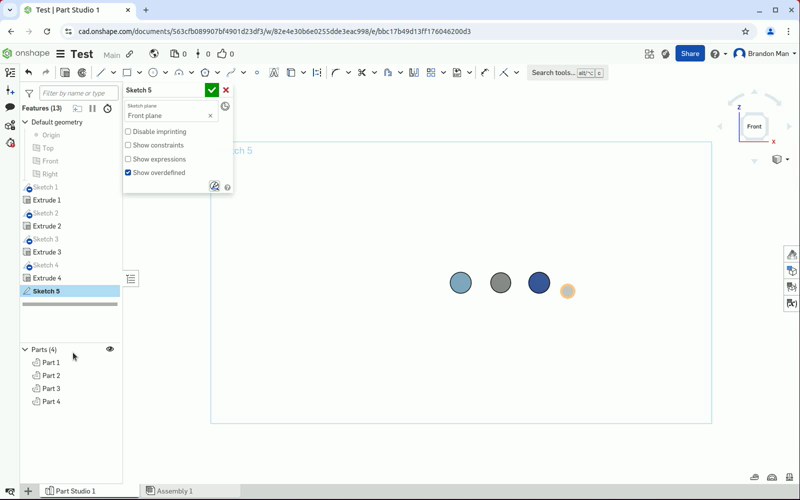
key(y)
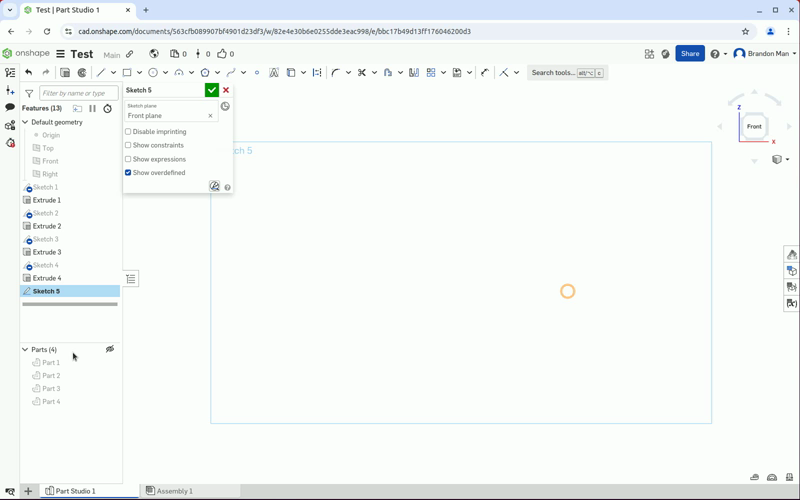
key(c)
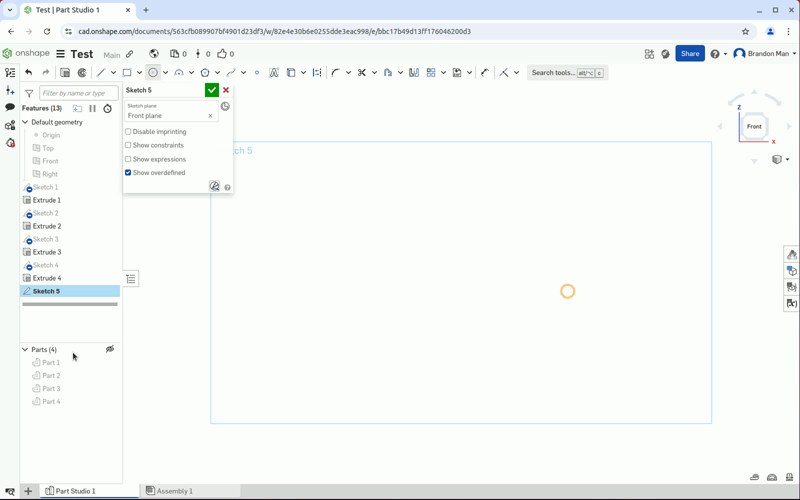
key_down(shift)
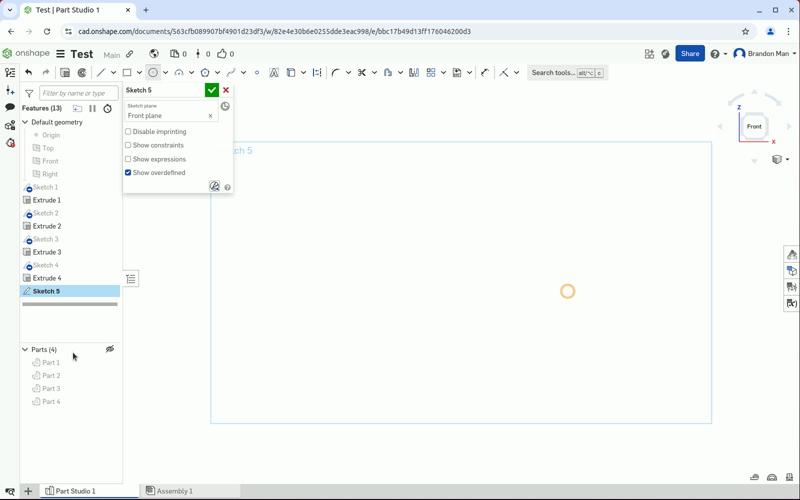
mouse_move(461, 282)
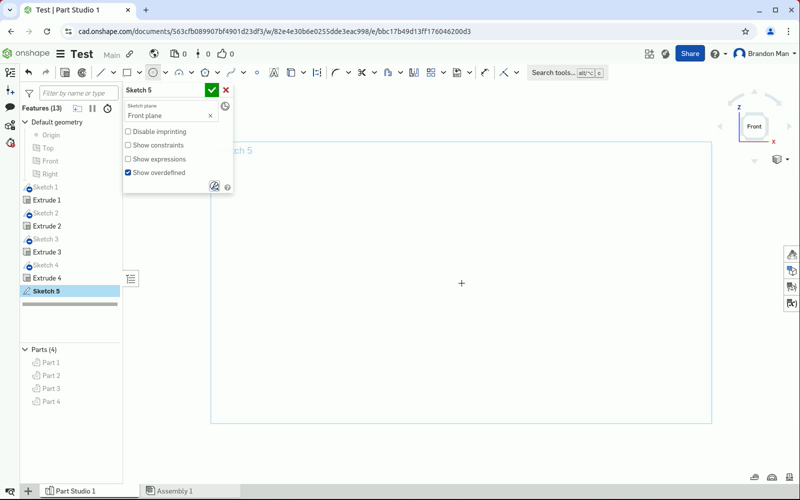
click(461, 282)
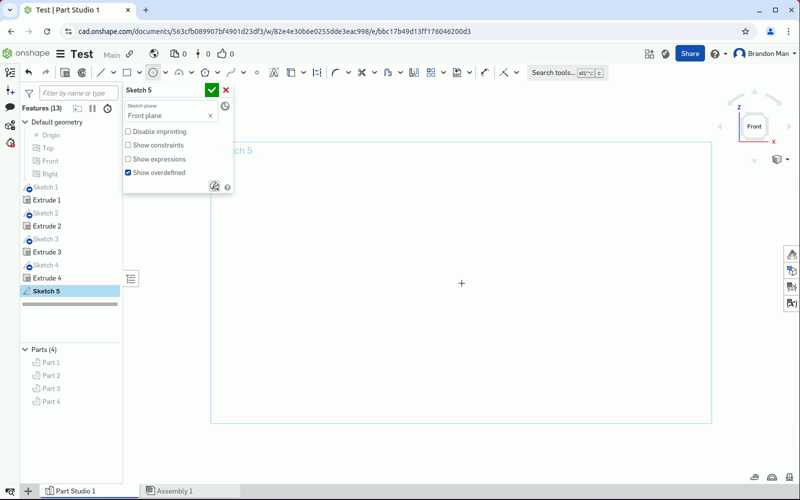
key_up(shift)
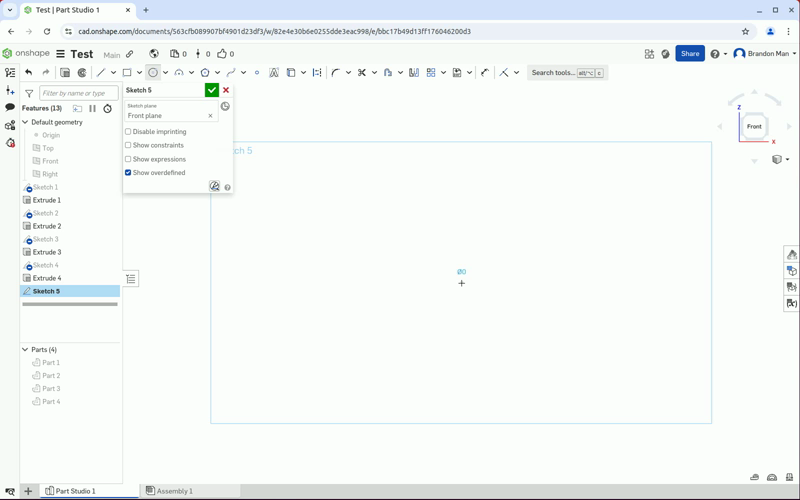
mouse_move(474, 282)
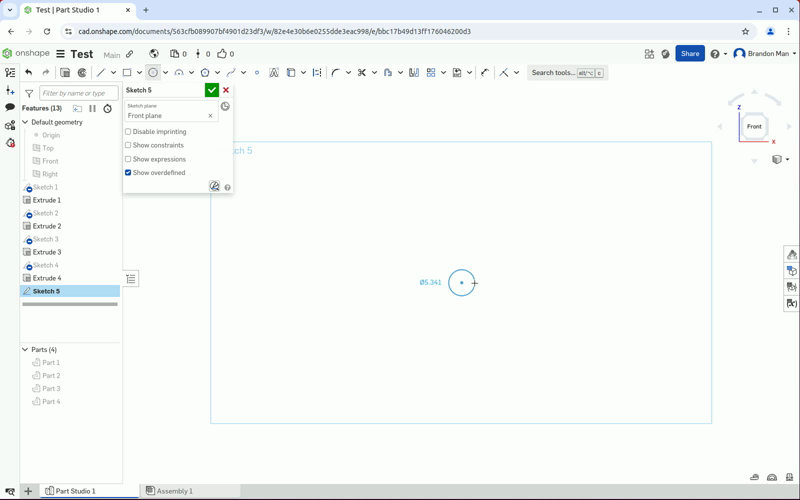
click(474, 282)
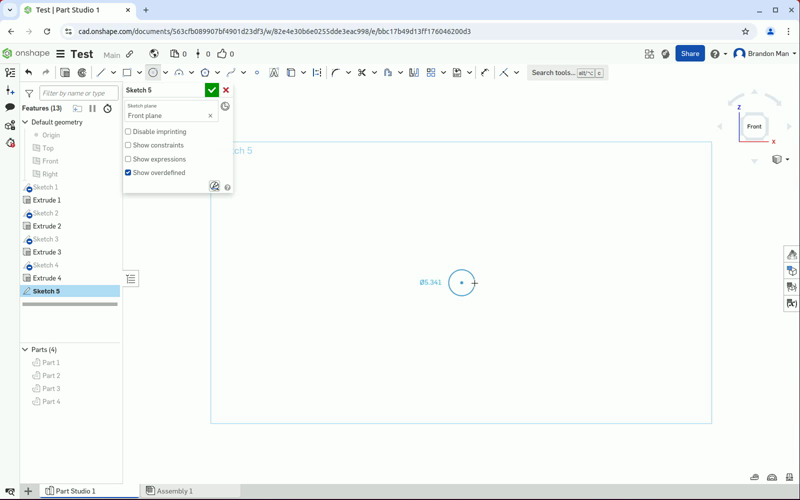
key(esc)
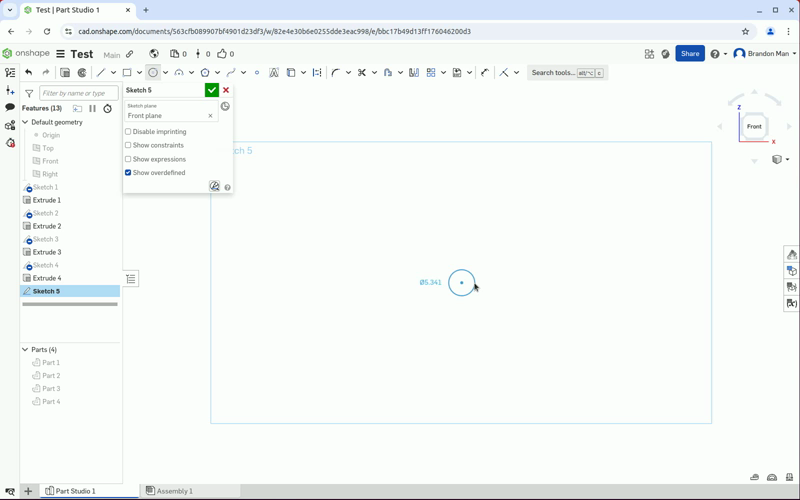
mouse_move(473, 278)
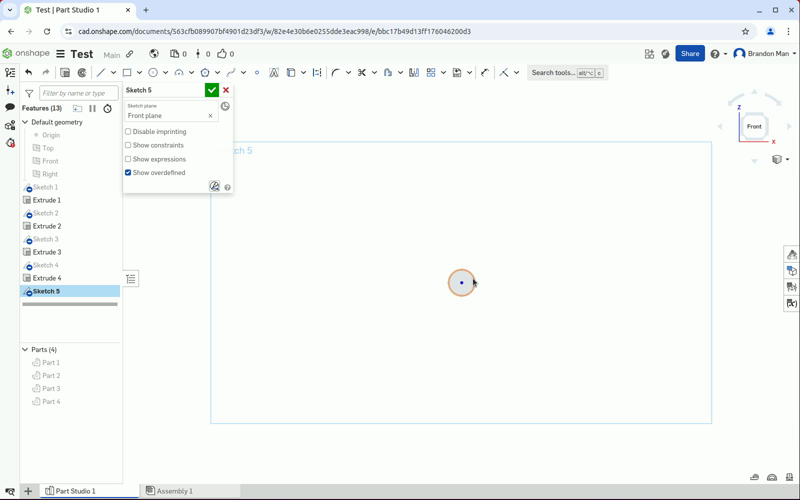
scroll(6)
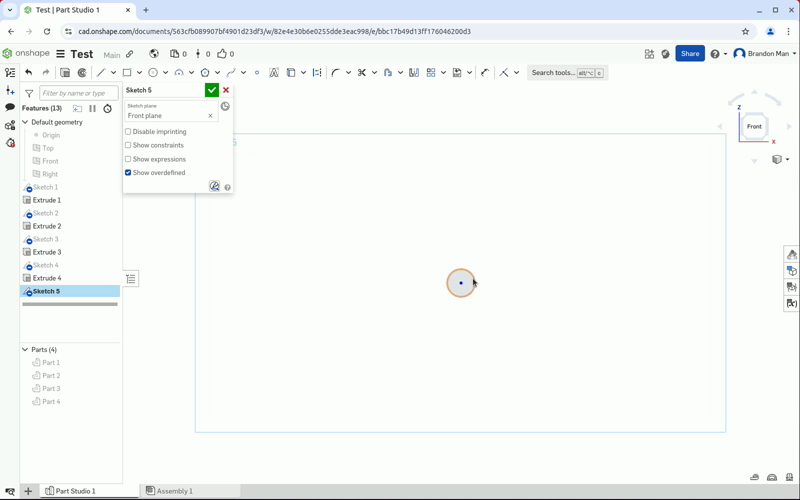
scroll(6)
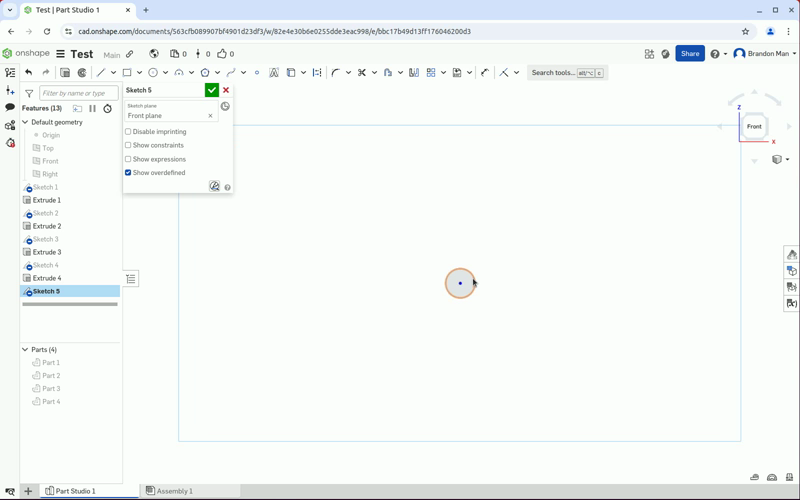
scroll(6)
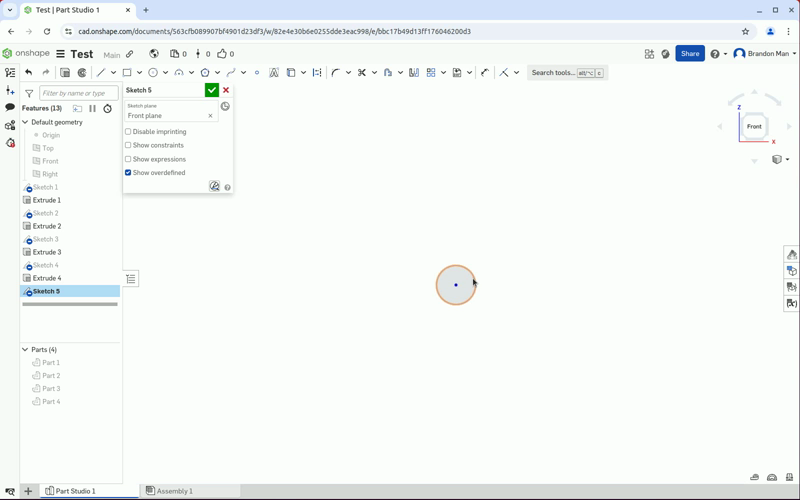
scroll(6)
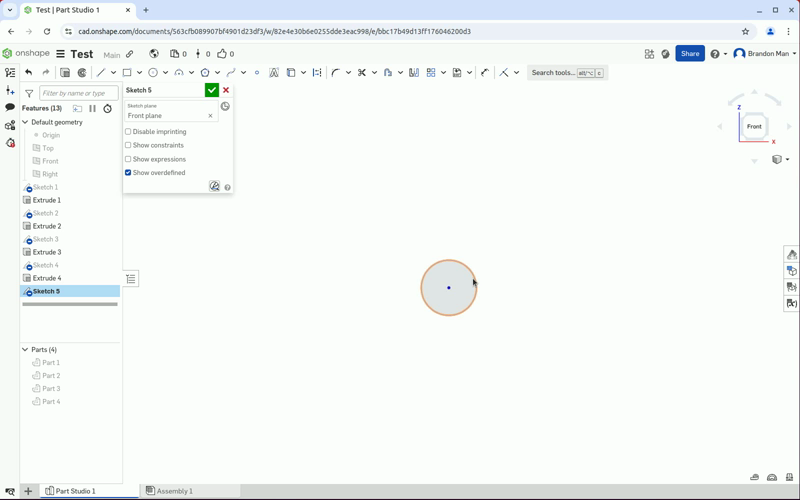
scroll(6)
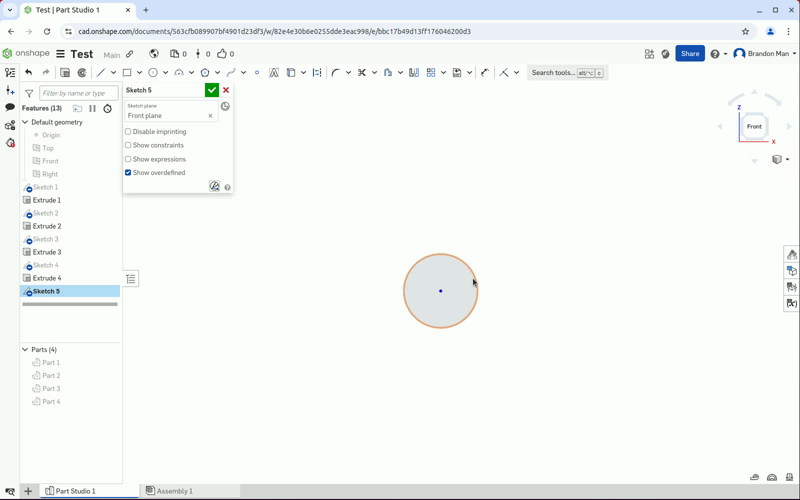
scroll(6)
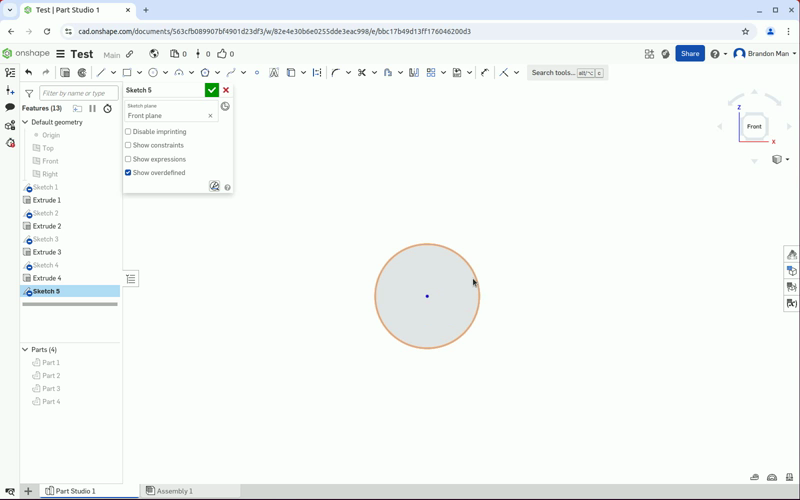
scroll(6)
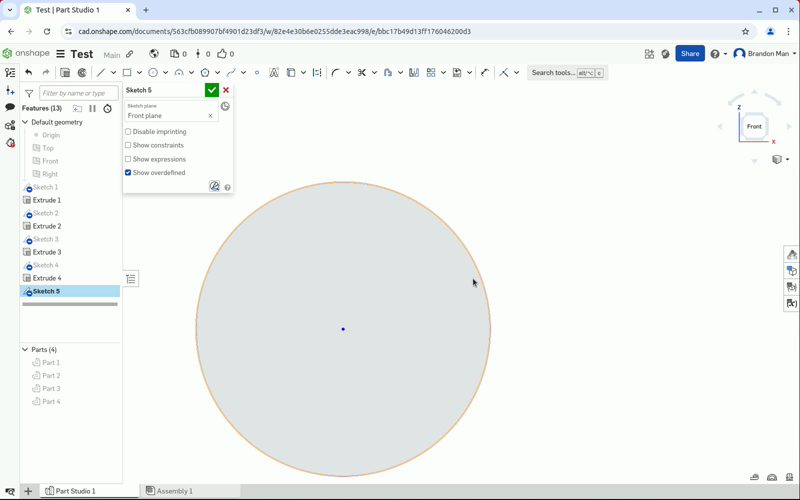
click(473, 278)
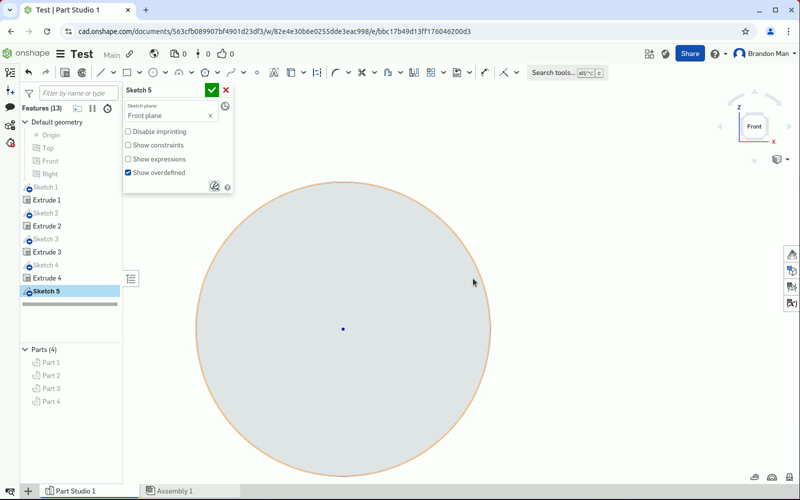
scroll(-6)
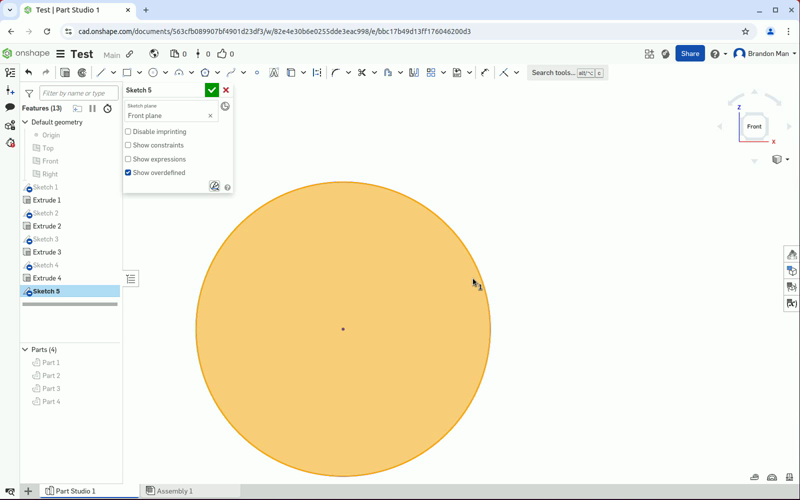
scroll(-6)
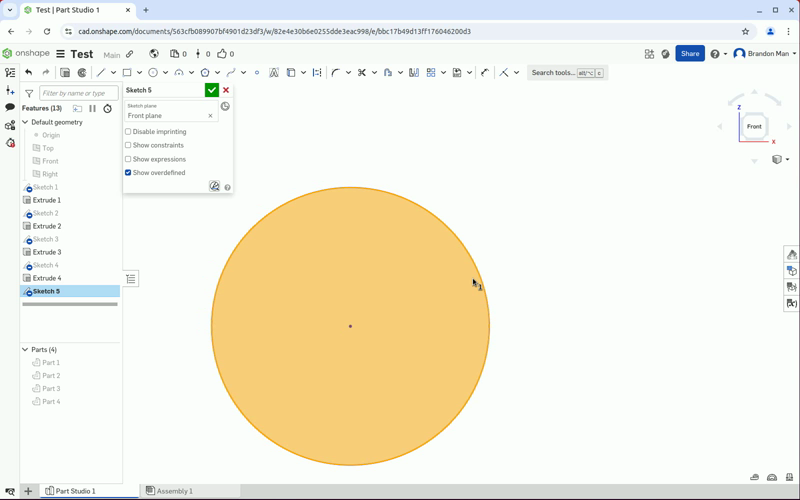
scroll(-6)
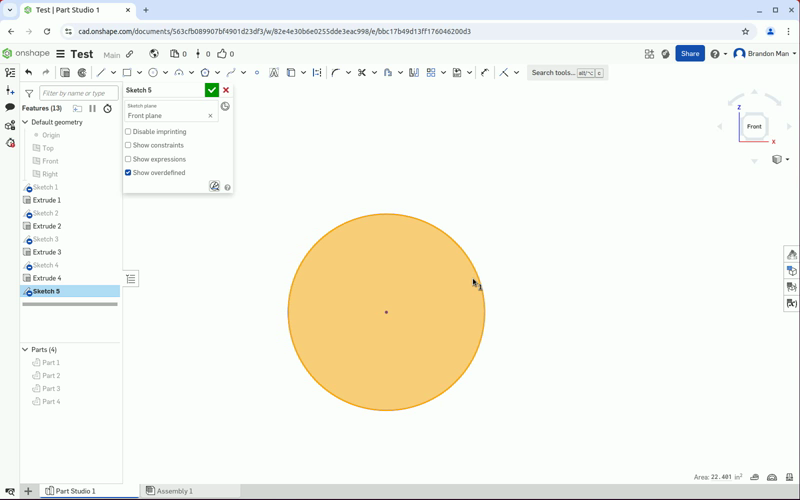
scroll(-6)
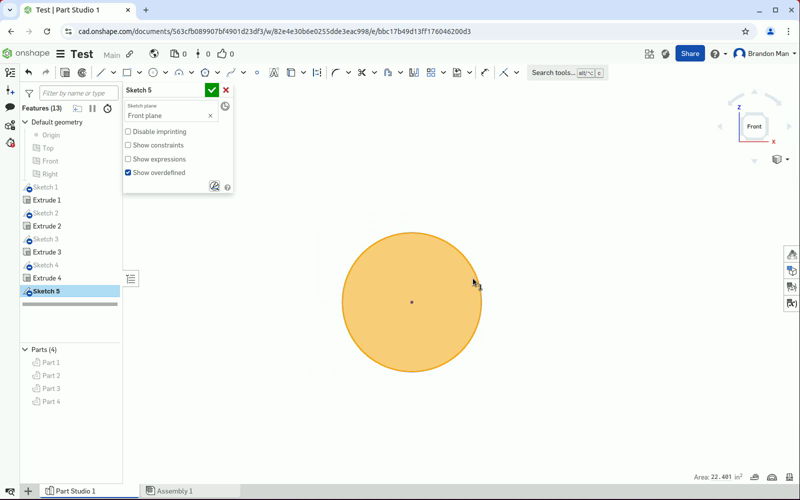
scroll(-6)
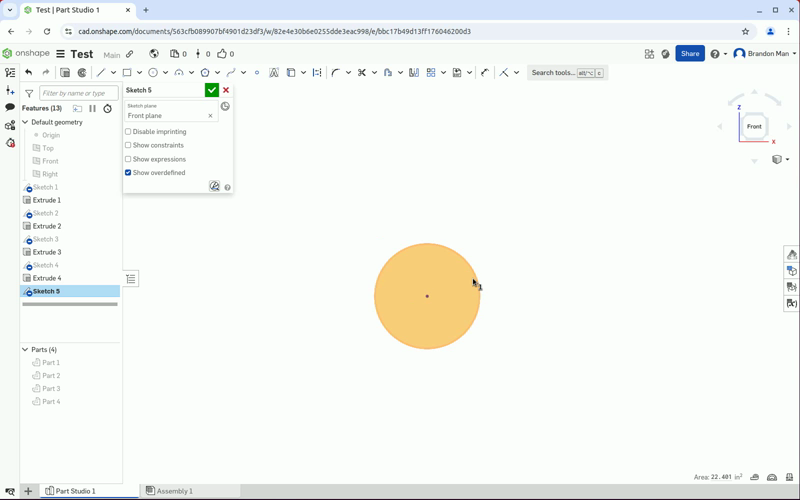
scroll(-6)
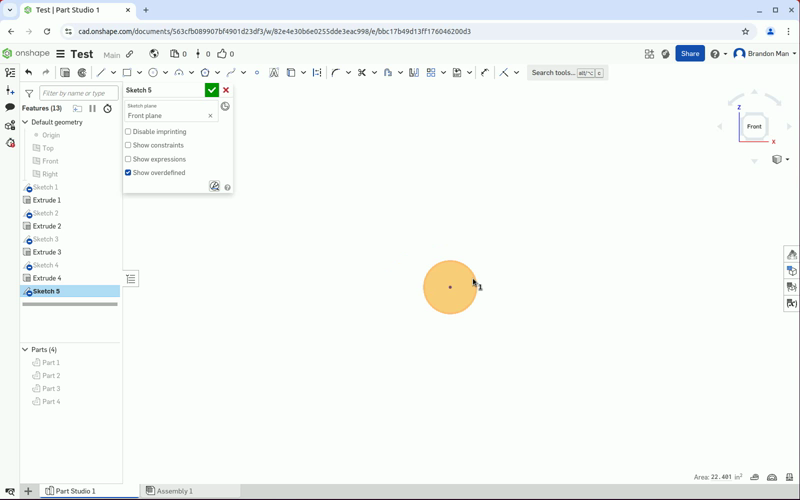
scroll(-6)
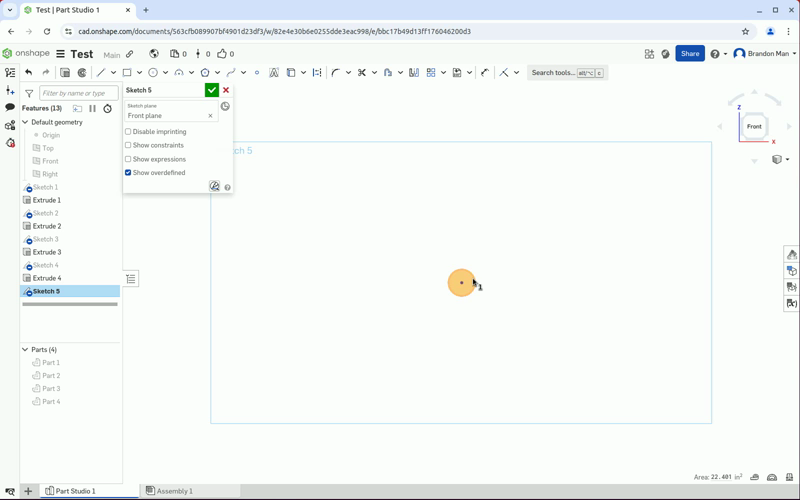
mouse_move(73, 352)
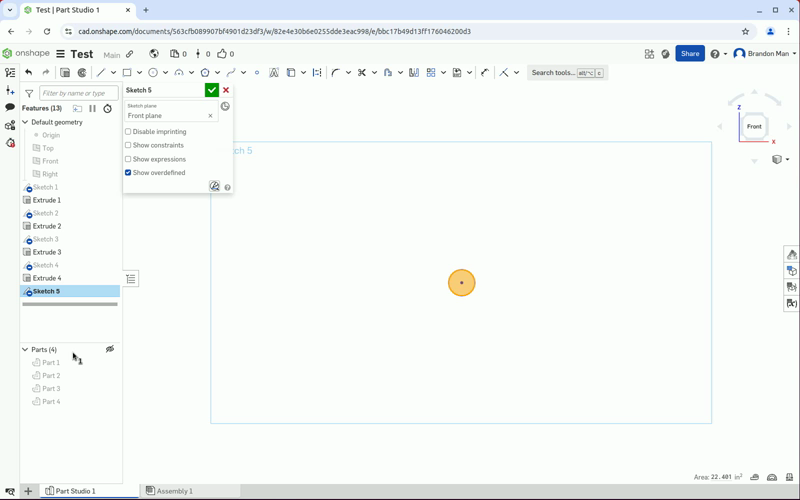
key(shift+y)
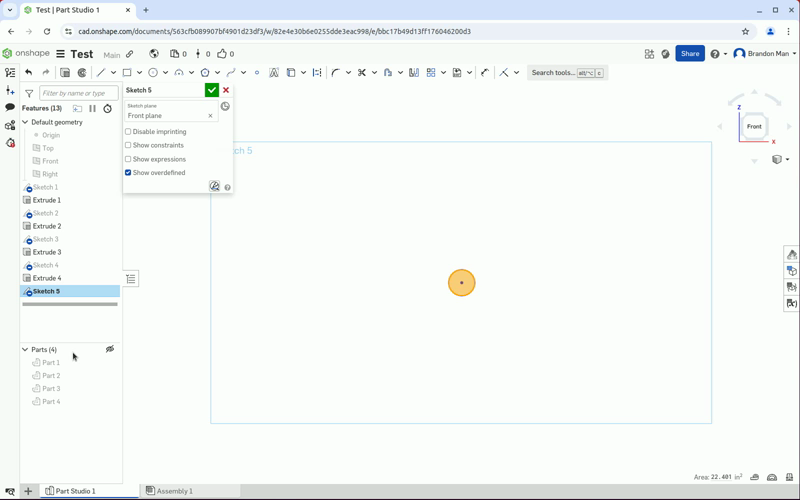
key(shift+e)
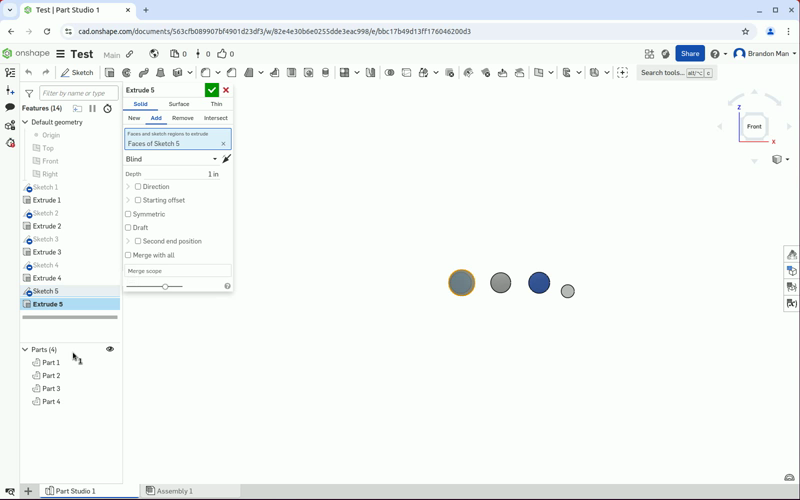
mouse_move(143, 106)
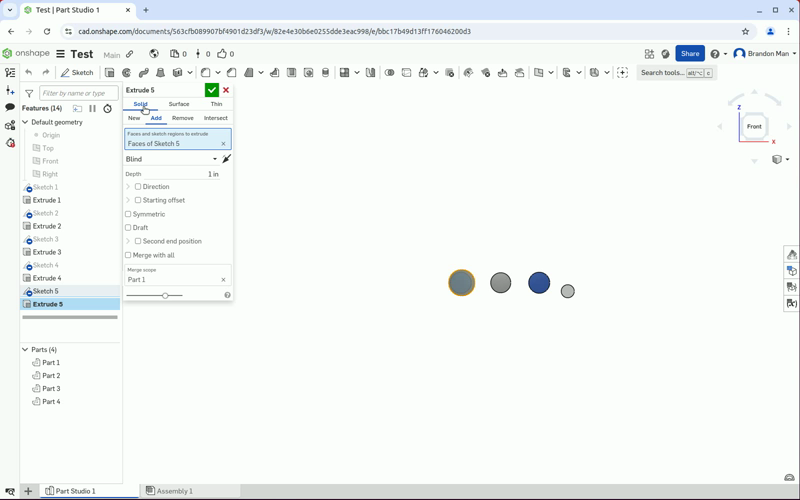
click(143, 106)
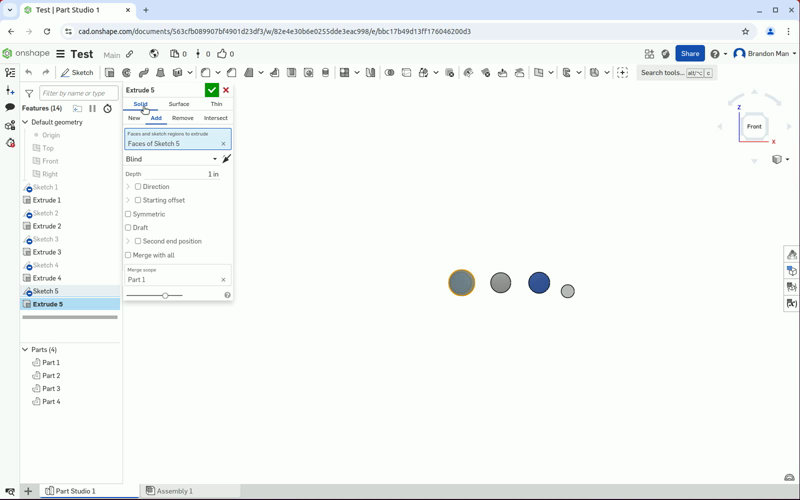
mouse_move(137, 120)
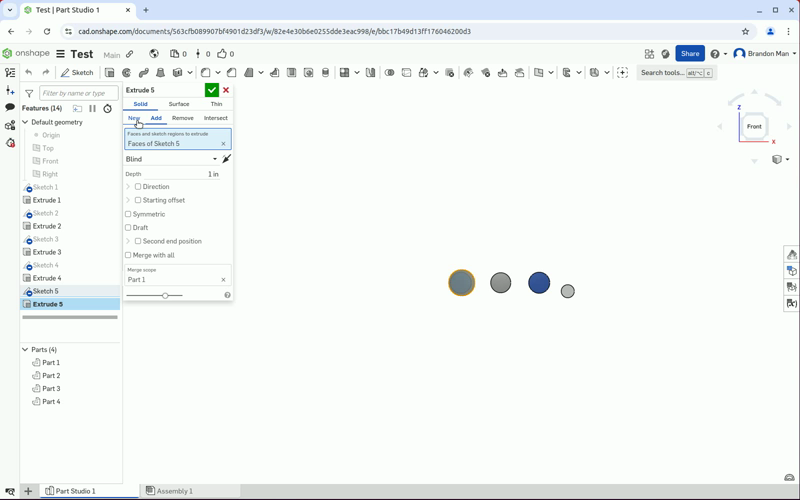
click(137, 120)
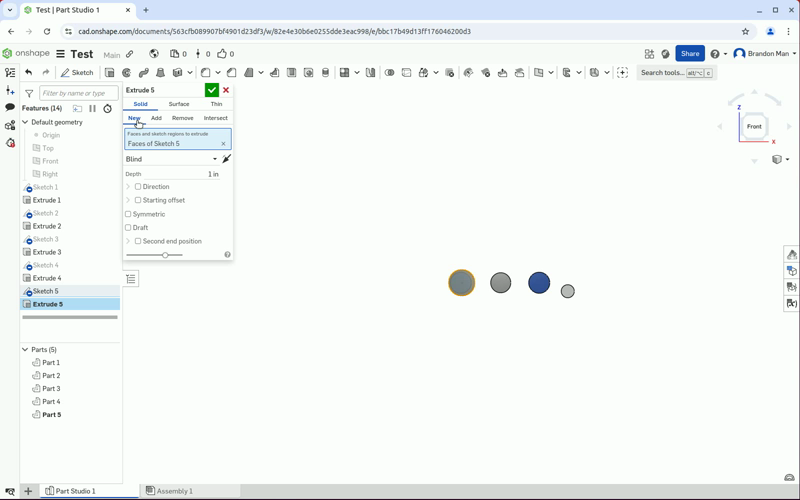
key(tab, 4)
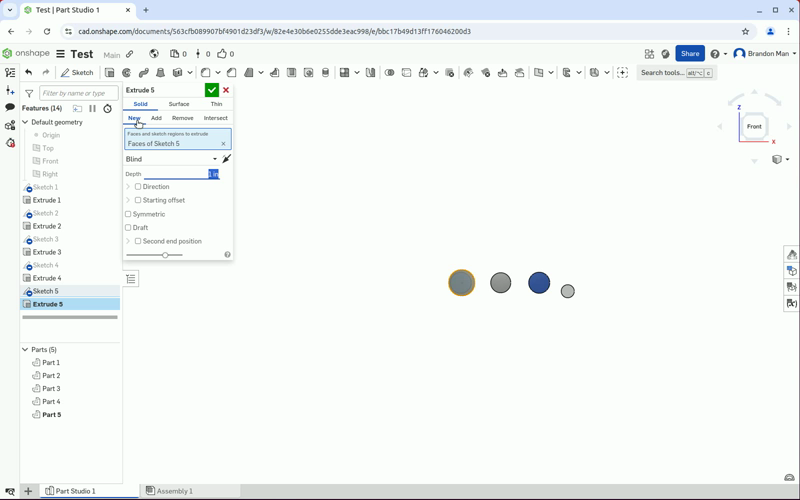
text(-0.241)
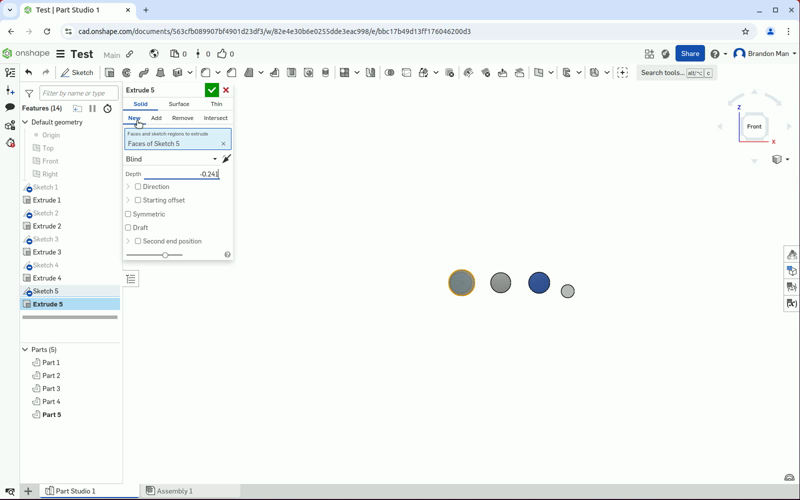
key(enter)
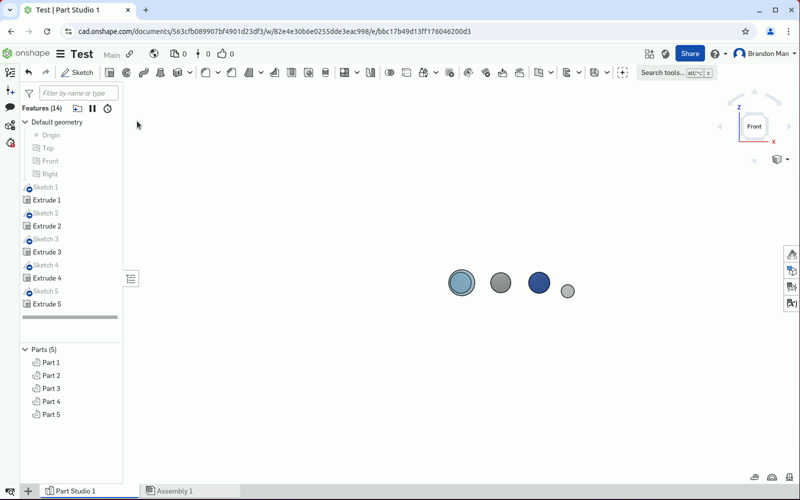
key(shift+h)
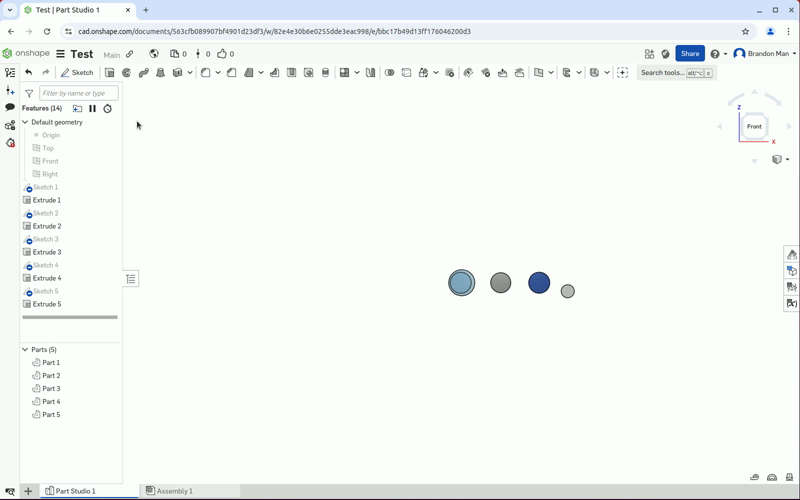
key(shift+h)
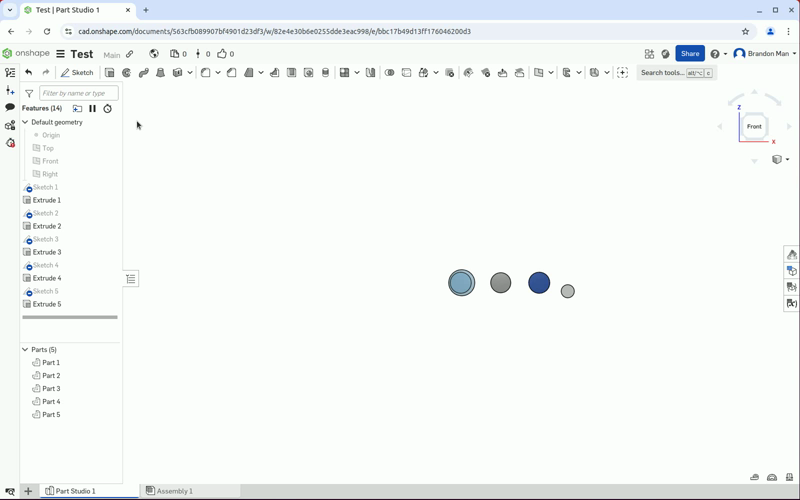
mouse_move(73, 189)
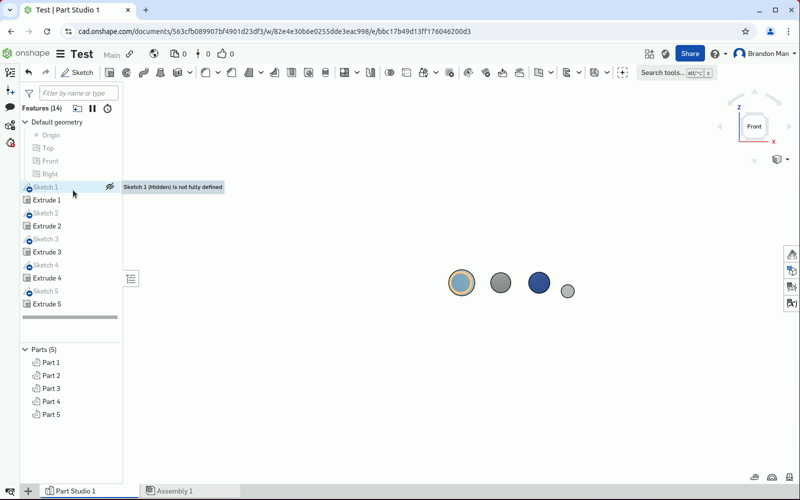
click(73, 189)
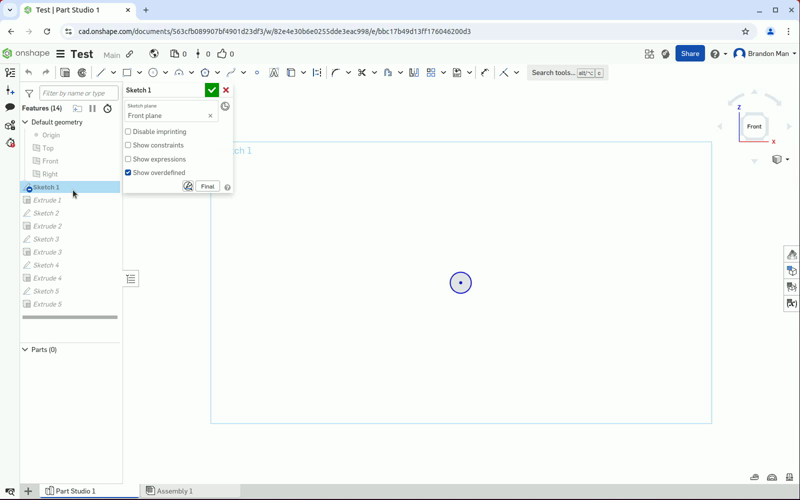
mouse_move(229, 92)
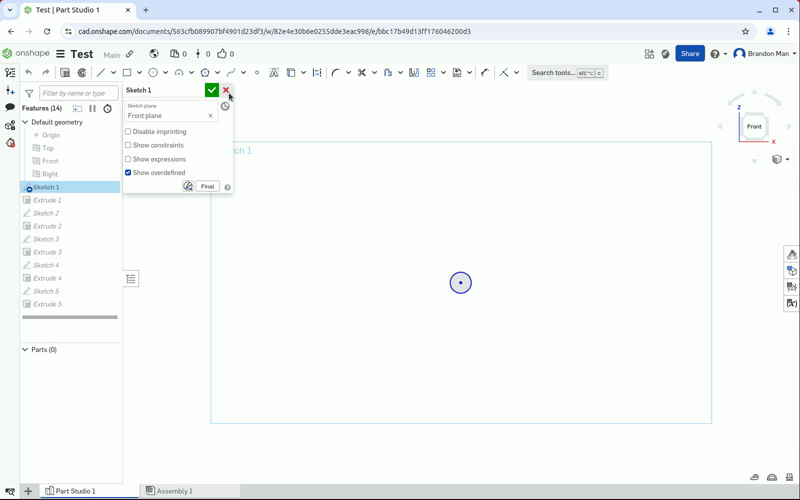
click(229, 92)
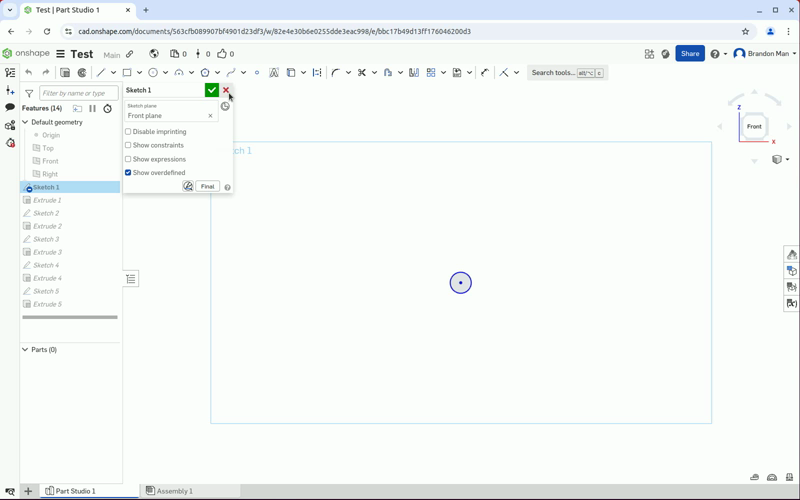
key(shift+s)
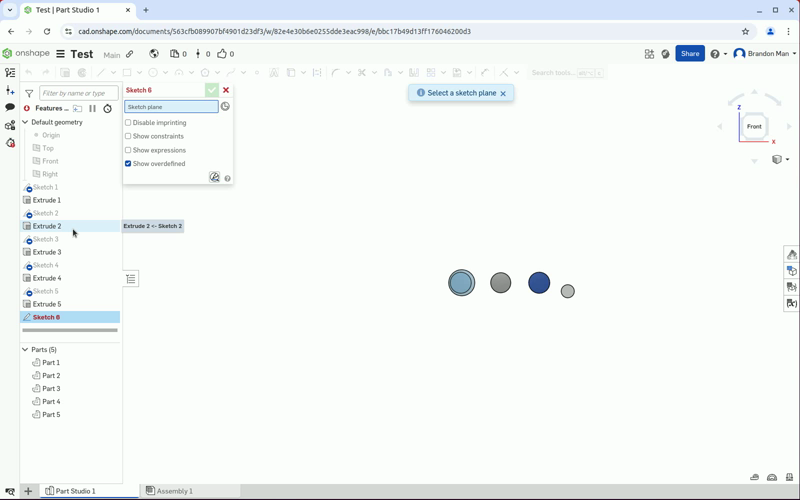
scroll(3)
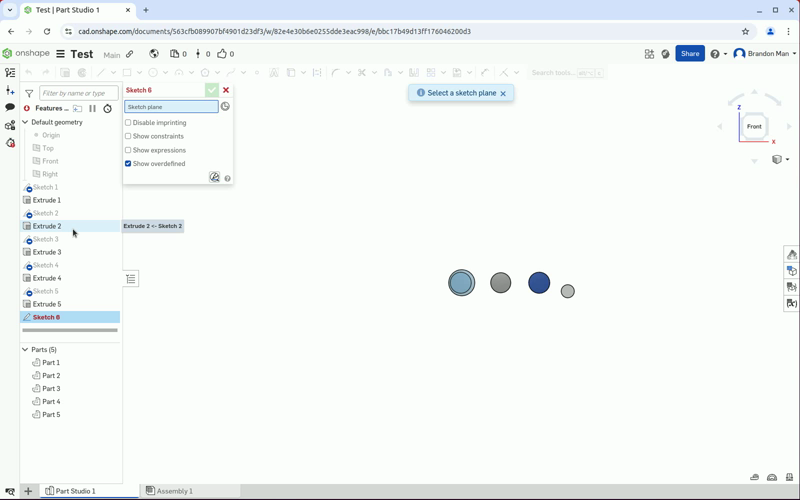
mouse_move(73, 163)
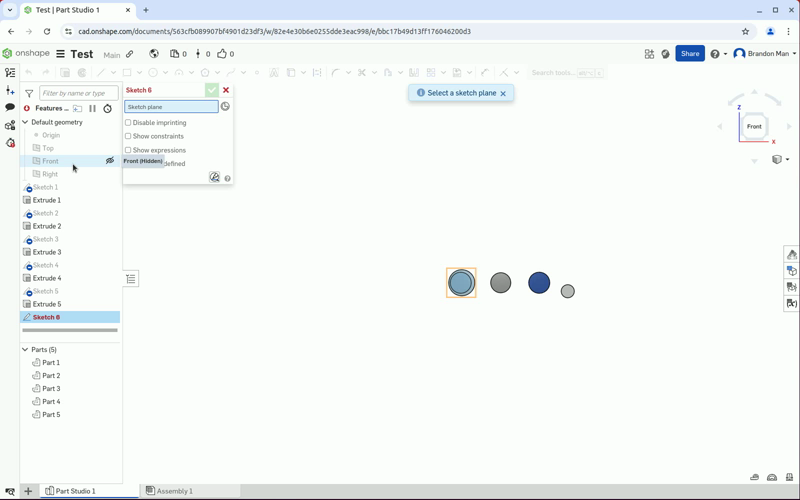
click(73, 163)
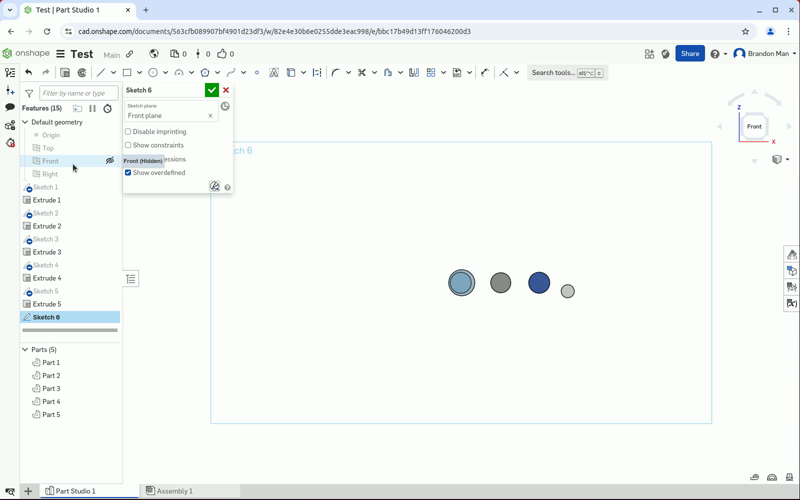
mouse_move(73, 352)
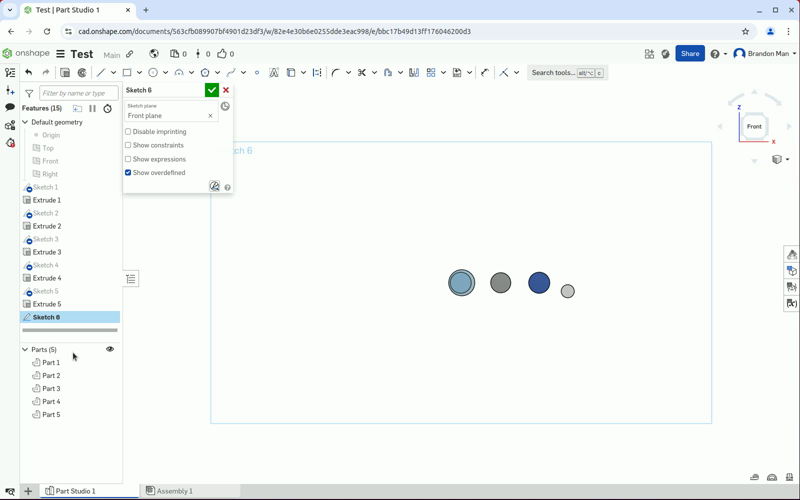
key(y)
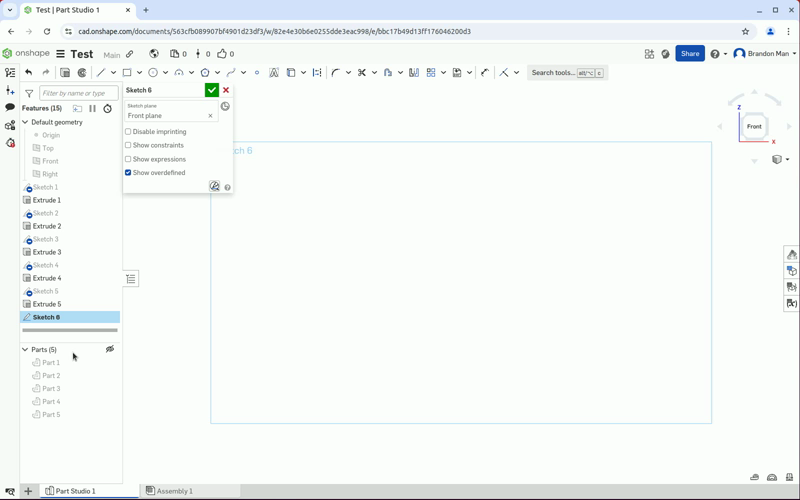
key(c)
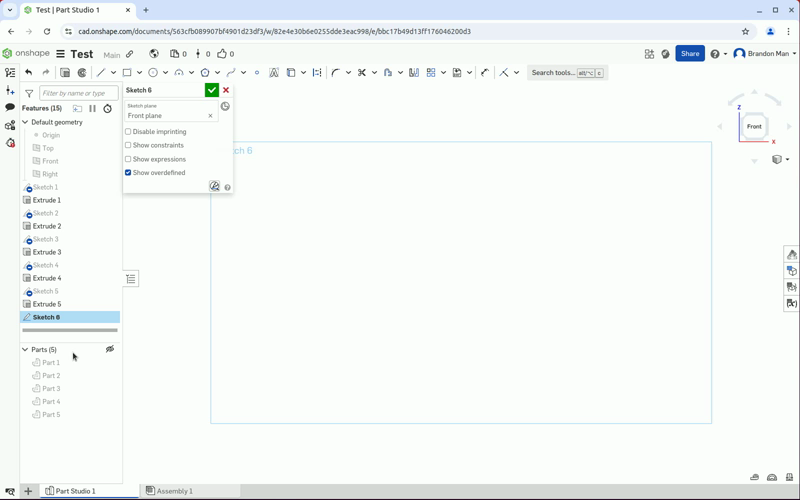
key_down(shift)
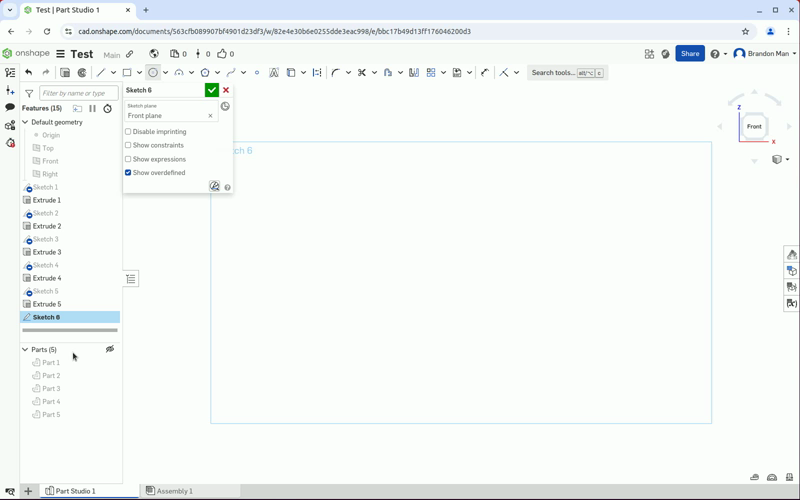
mouse_move(500, 282)
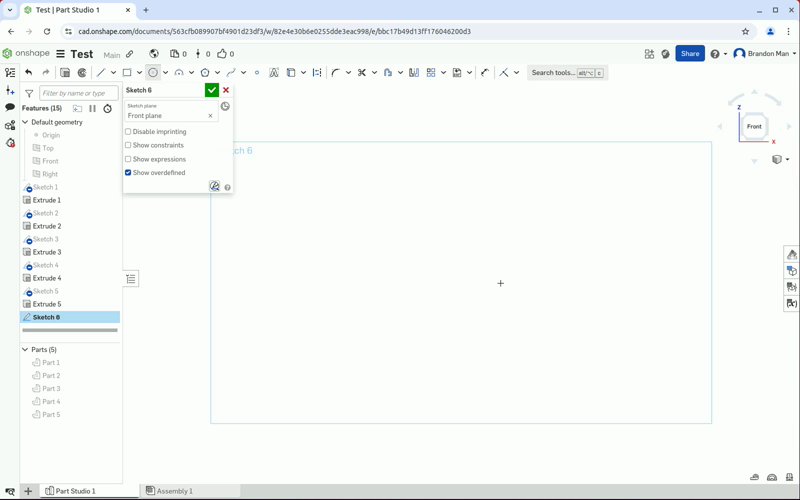
click(500, 282)
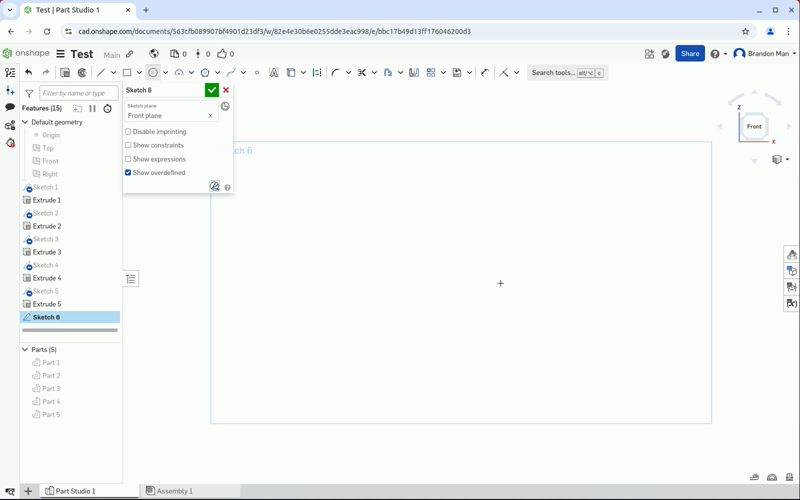
key_up(shift)
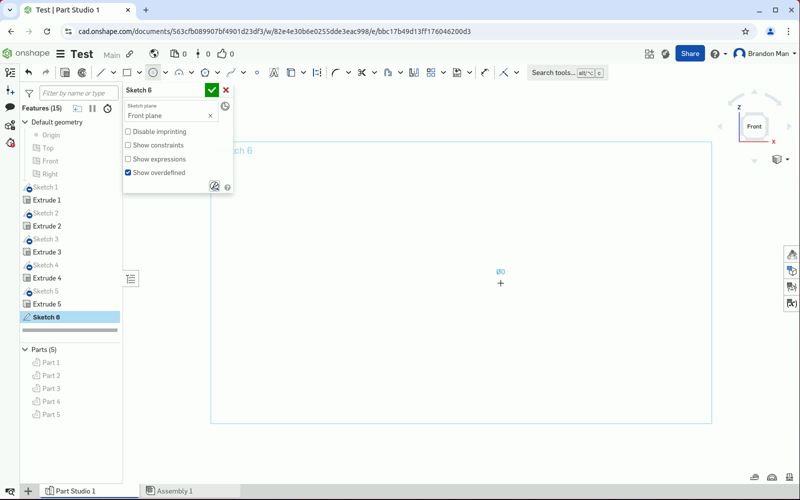
mouse_move(513, 282)
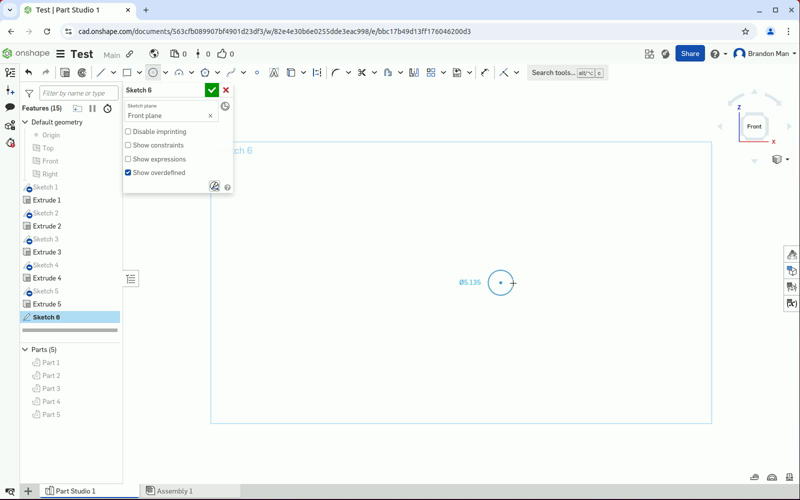
click(513, 282)
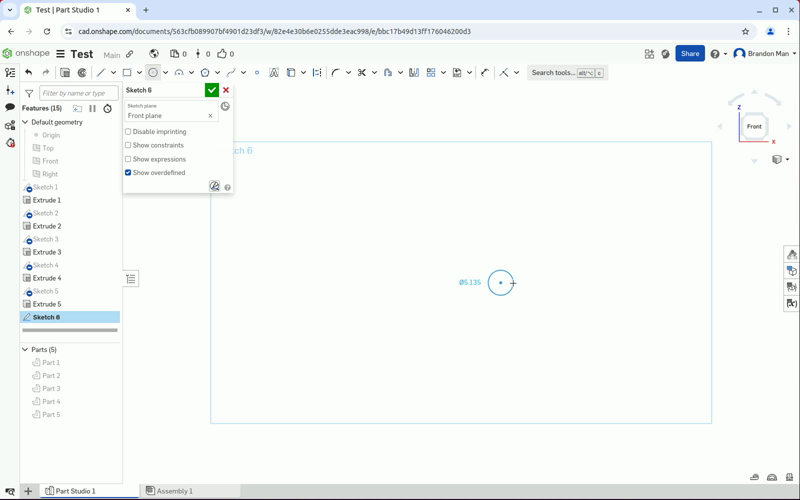
key(esc)
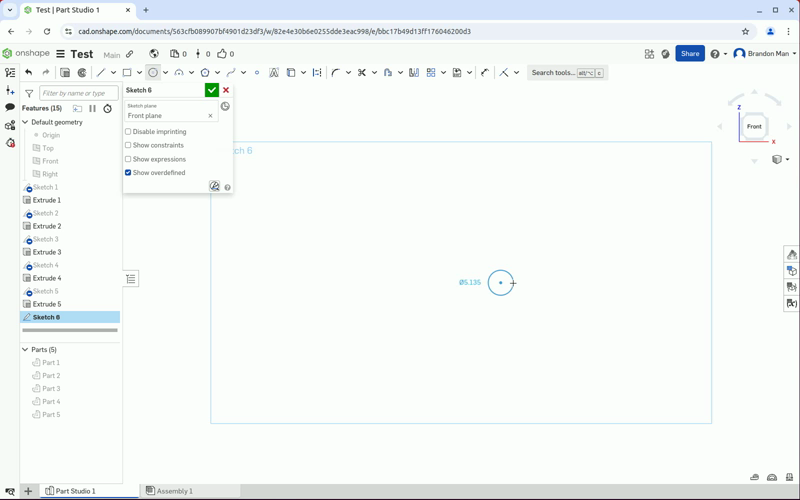
mouse_move(489, 282)
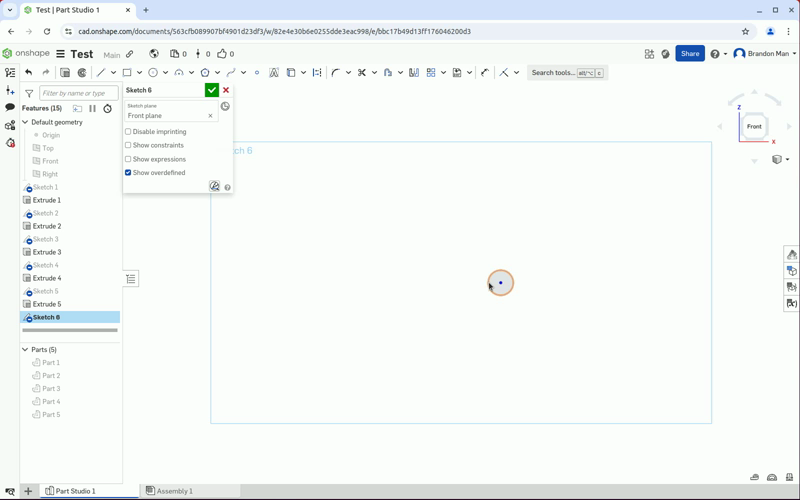
scroll(6)
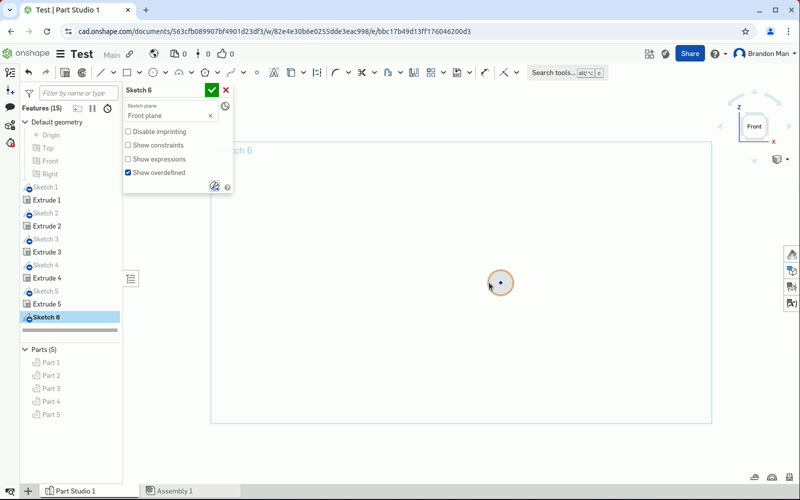
scroll(6)
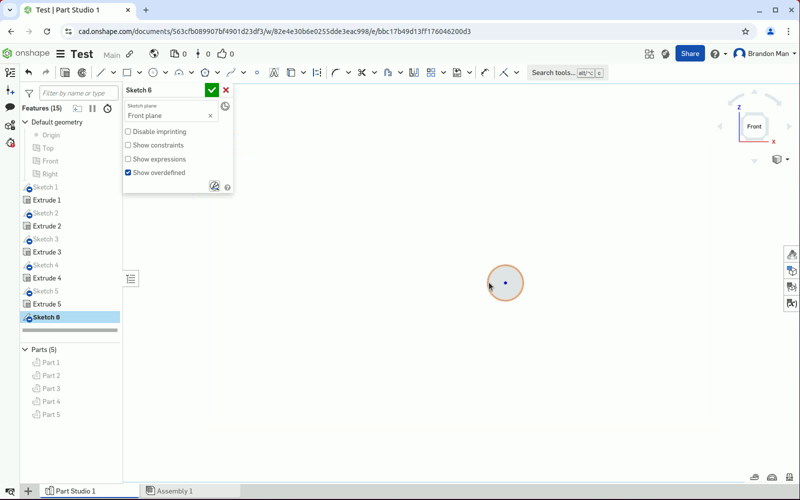
scroll(6)
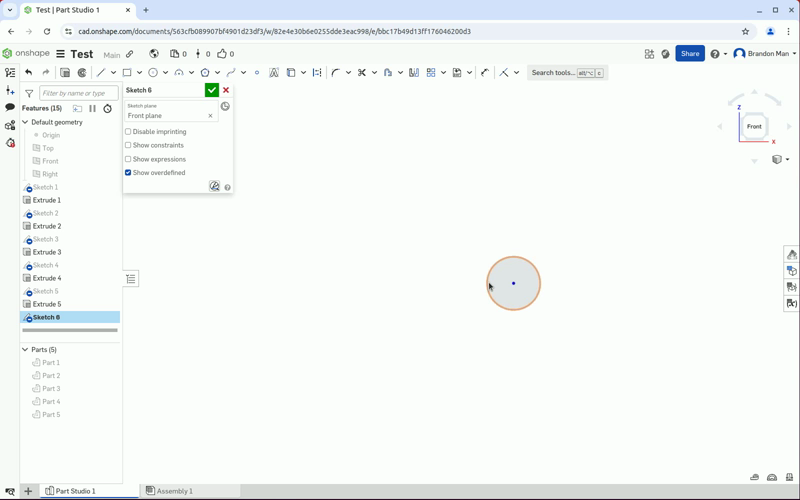
scroll(6)
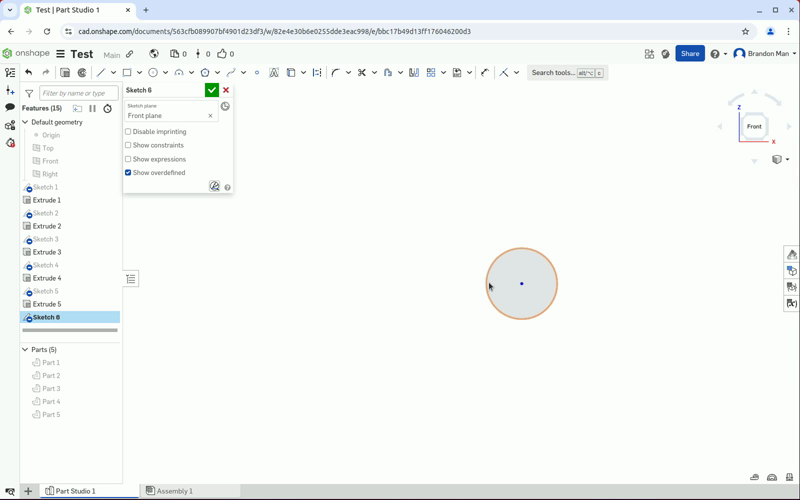
scroll(6)
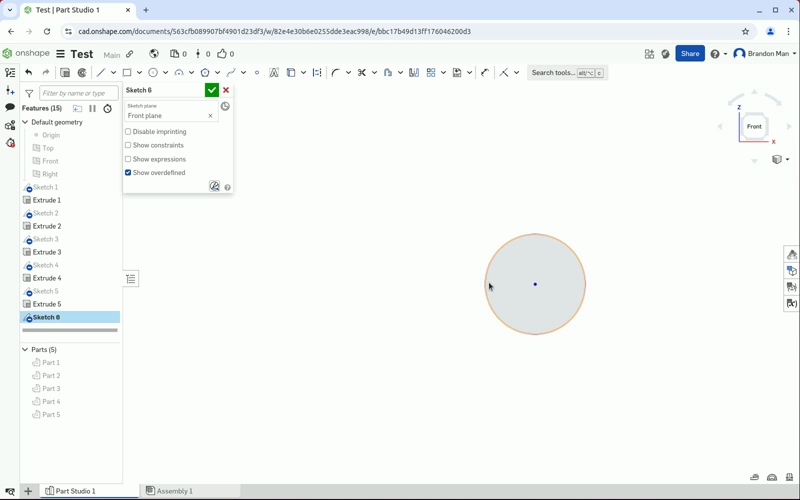
scroll(6)
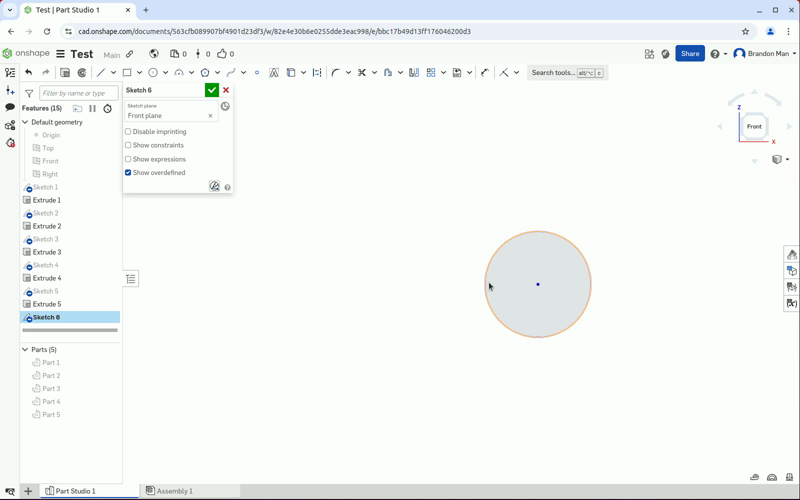
scroll(6)
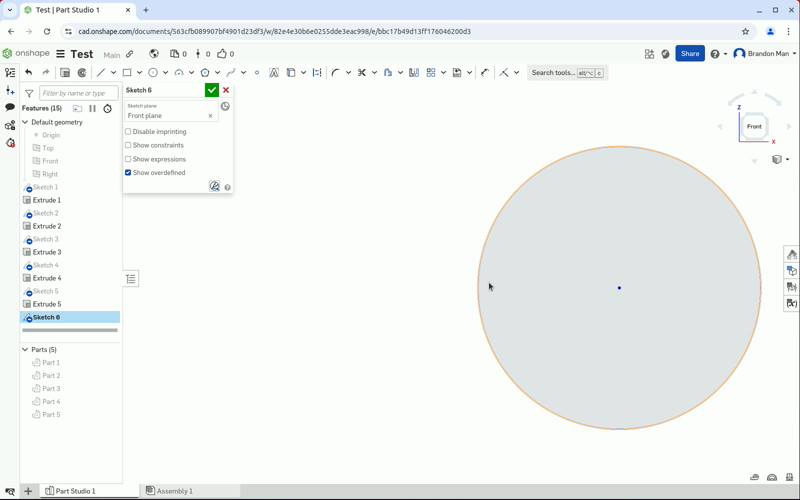
click(489, 282)
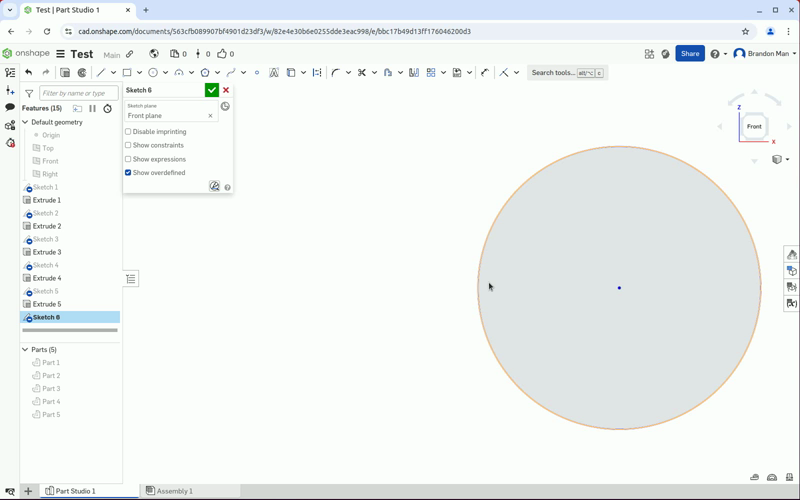
scroll(-6)
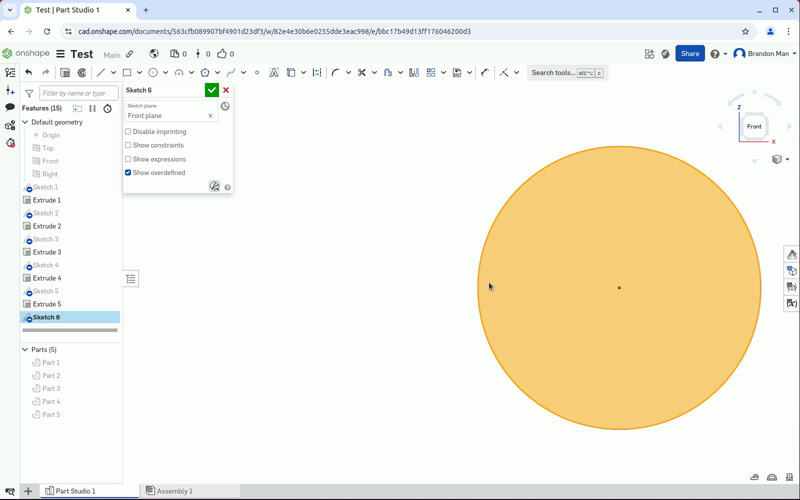
scroll(-6)
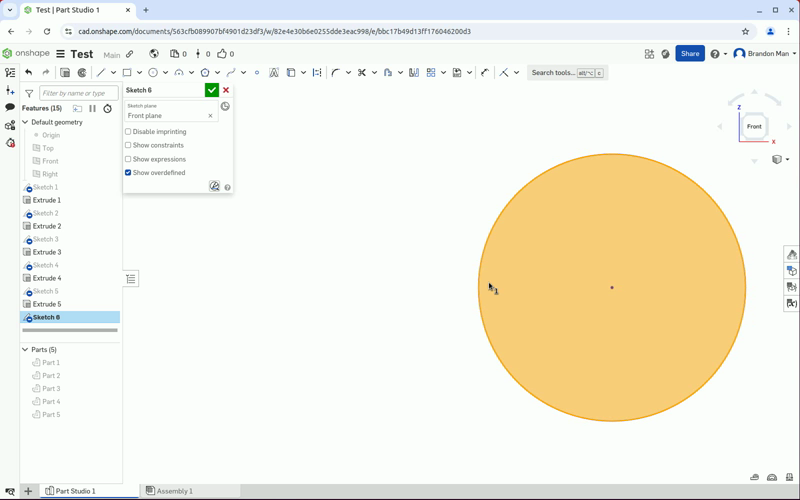
scroll(-6)
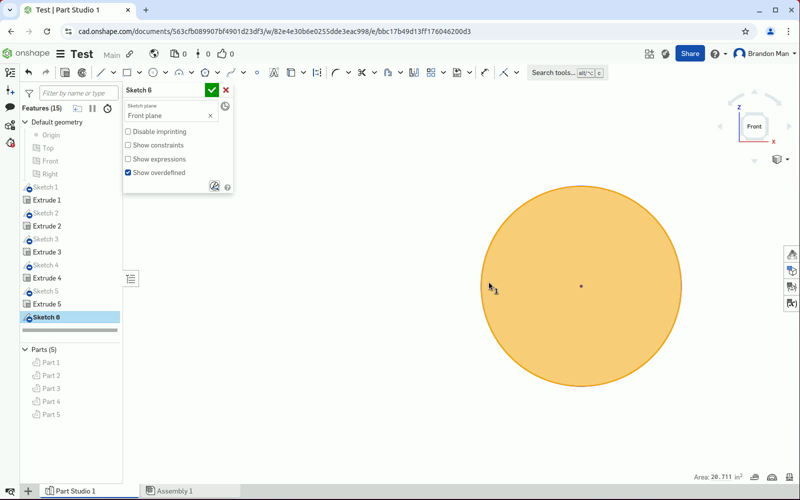
scroll(-6)
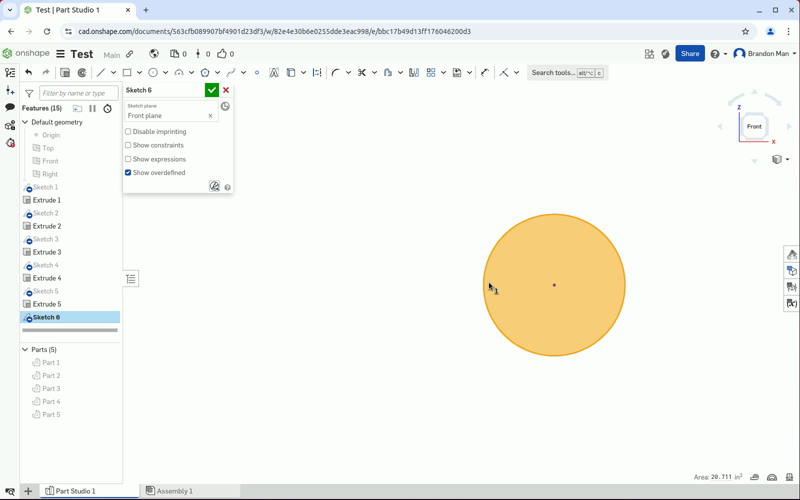
scroll(-6)
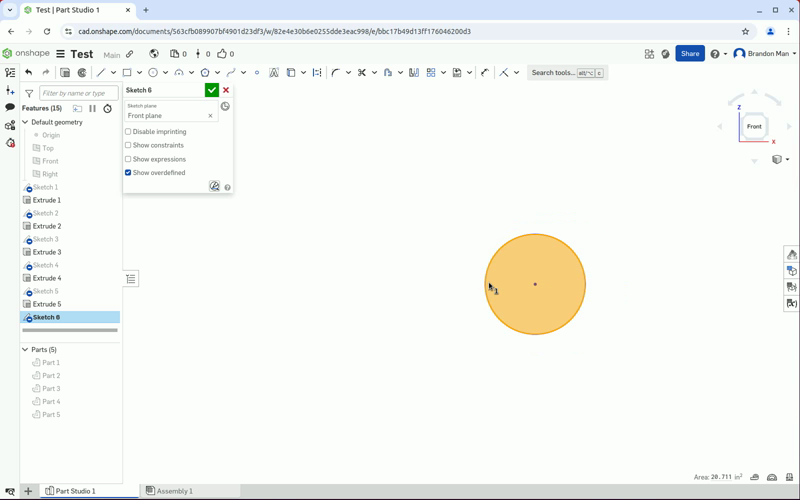
scroll(-6)
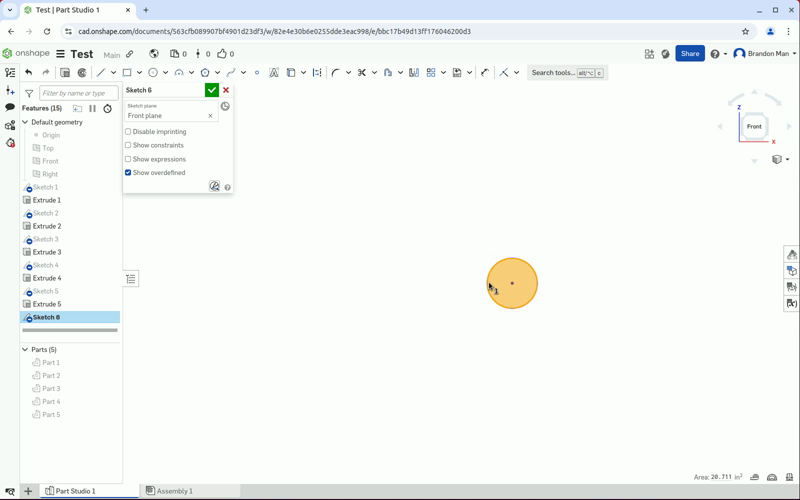
scroll(-6)
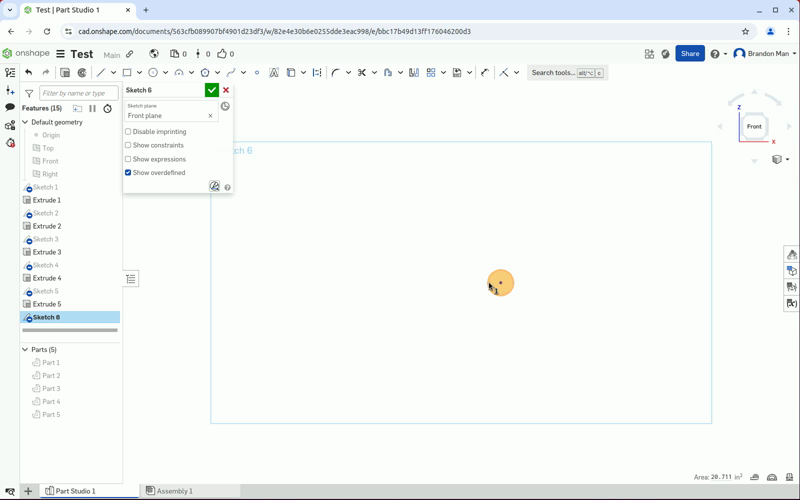
mouse_move(73, 352)
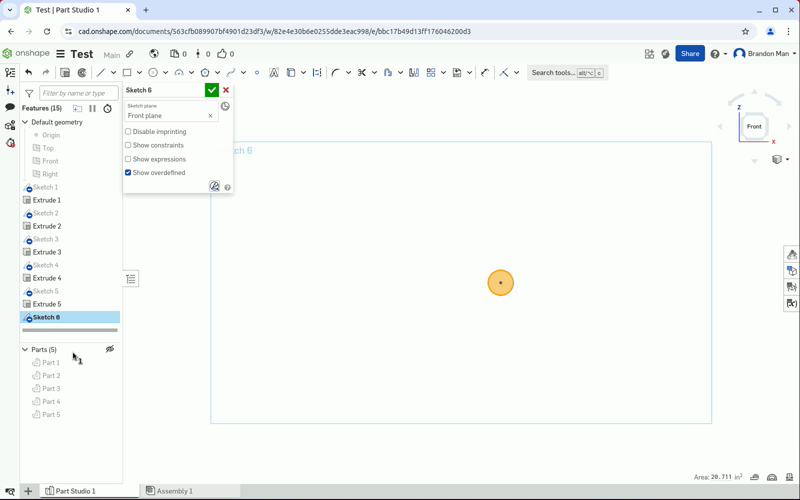
key(shift+y)
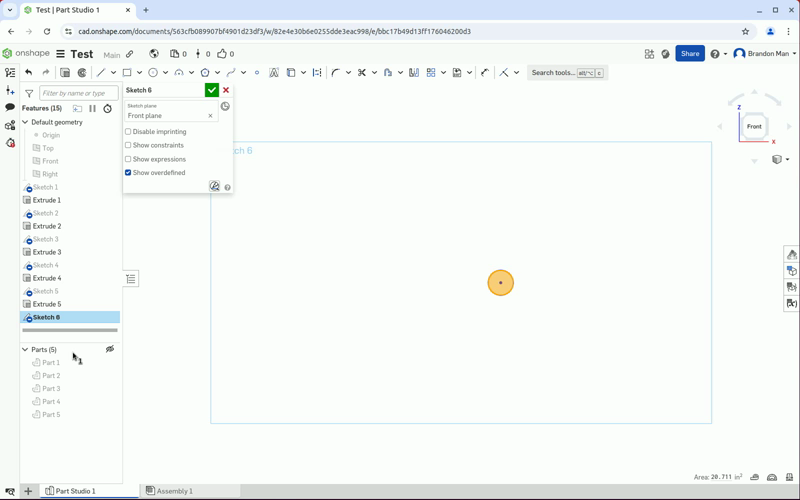
key(shift+e)
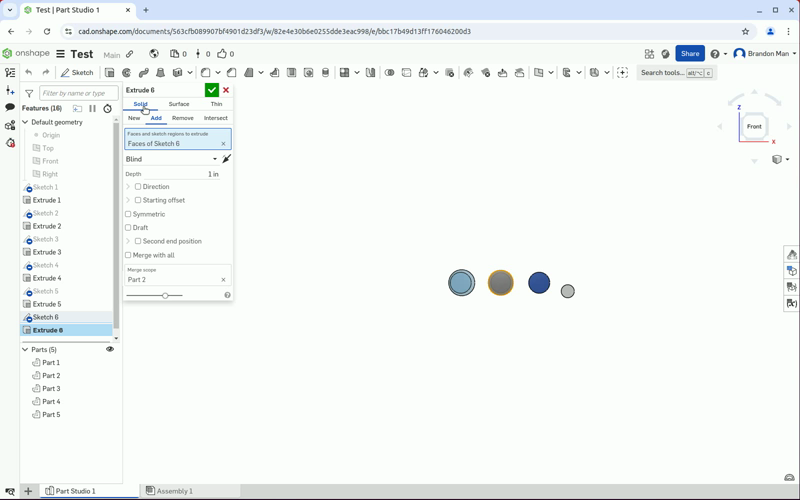
mouse_move(143, 106)
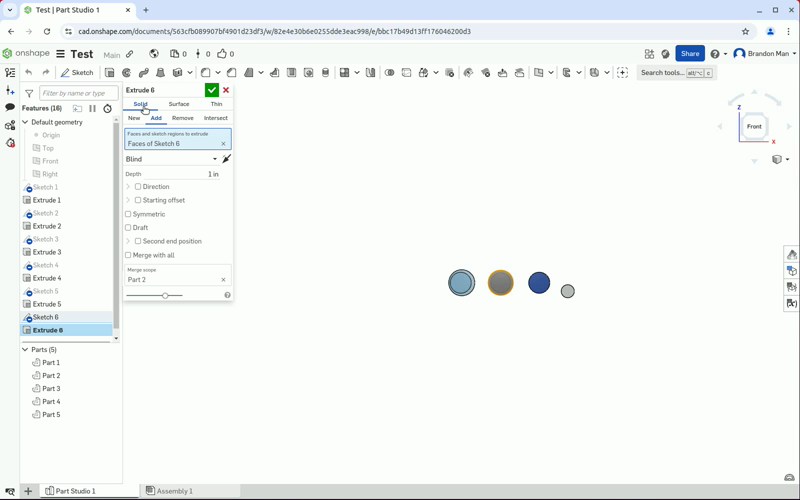
click(143, 106)
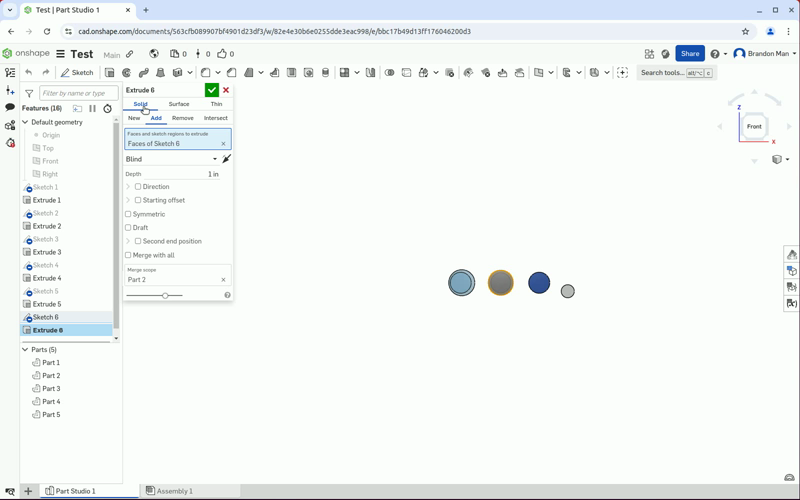
mouse_move(137, 120)
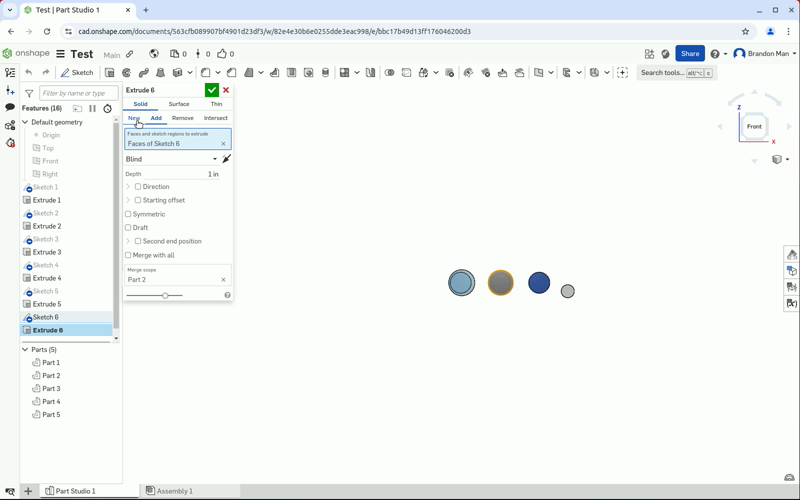
click(137, 120)
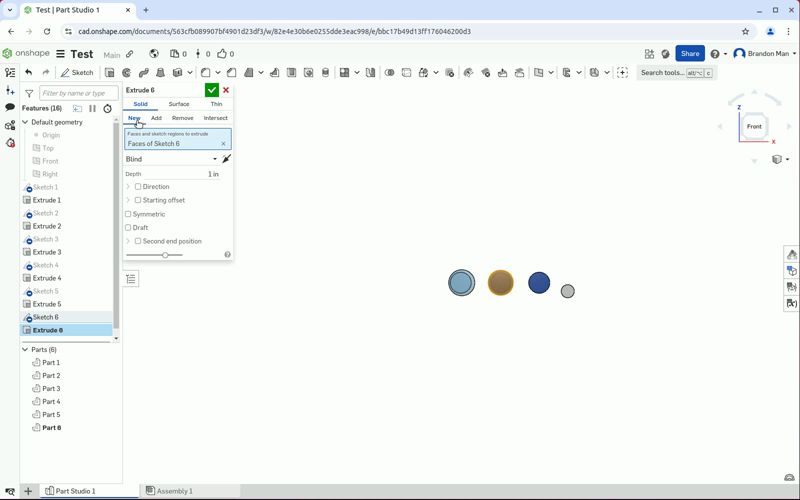
key(tab, 4)
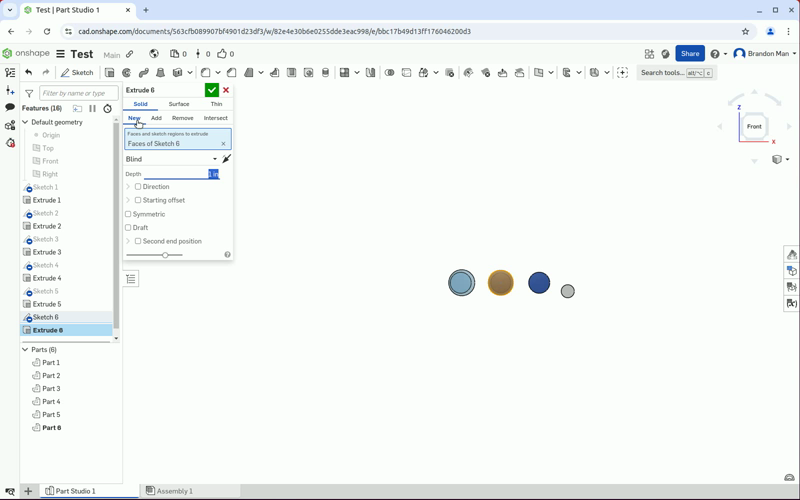
text(-0.241)
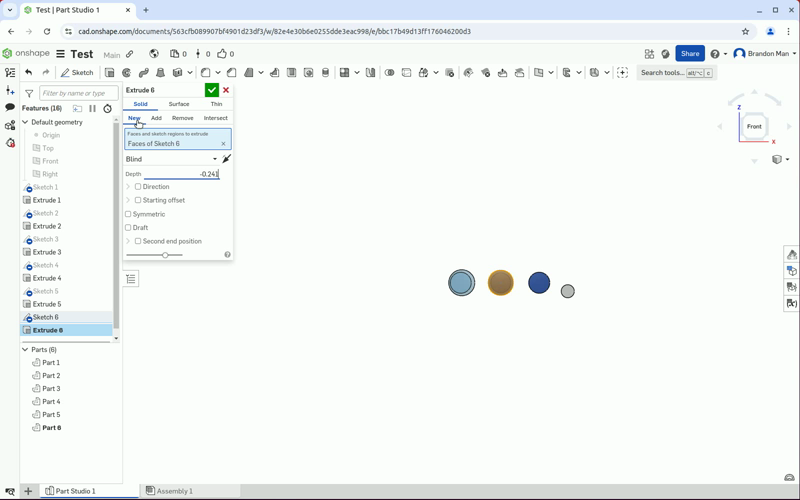
key(enter)
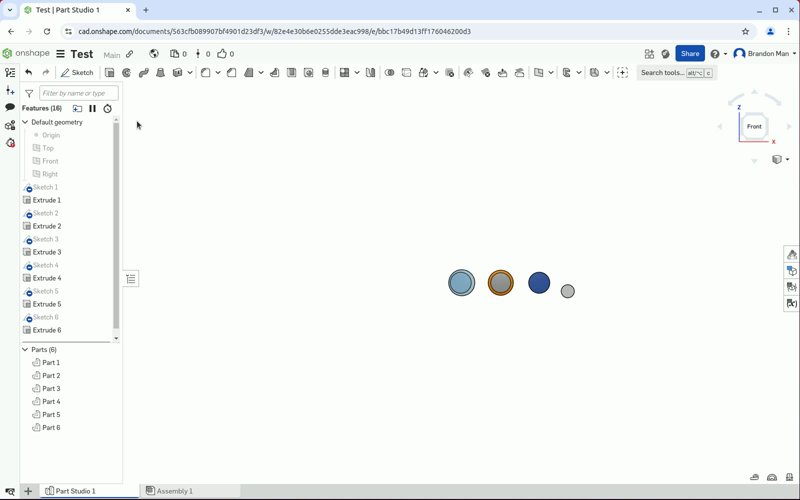
key(shift+h)
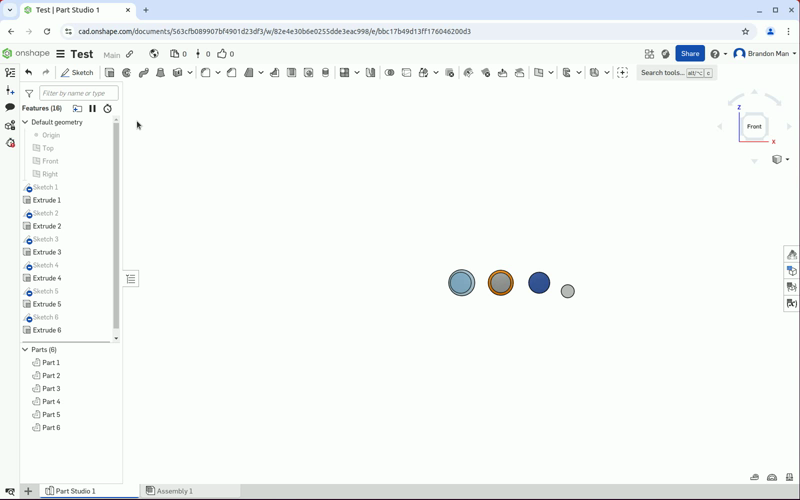
key(shift+h)
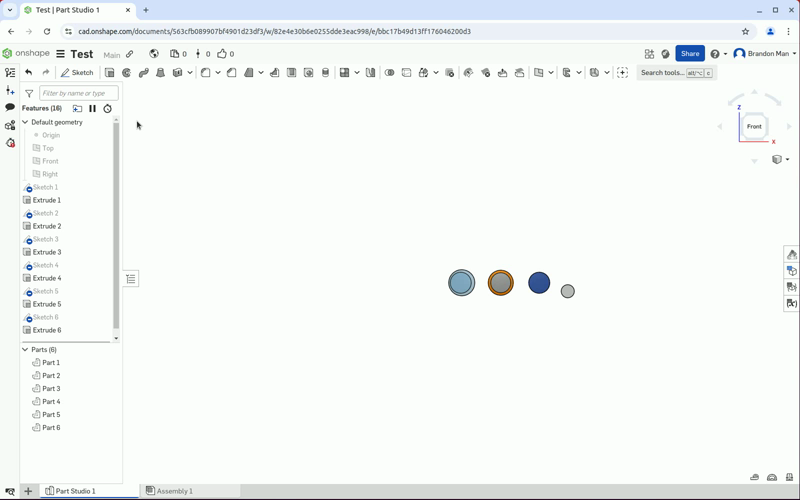
mouse_move(69, 189)
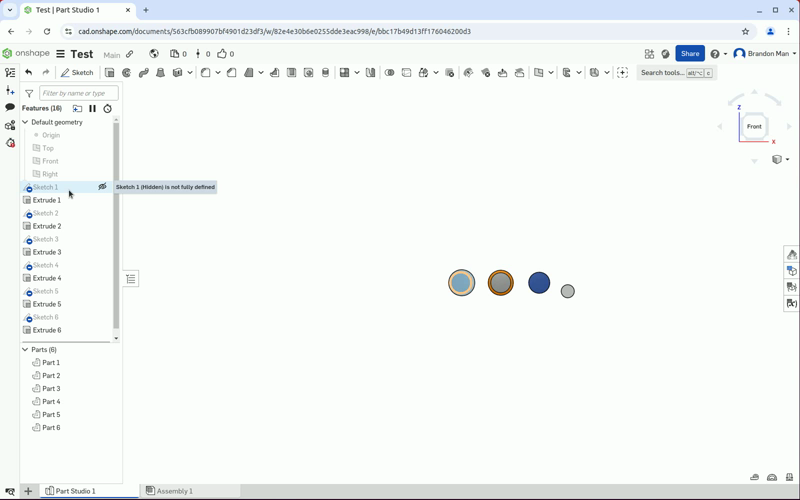
click(69, 189)
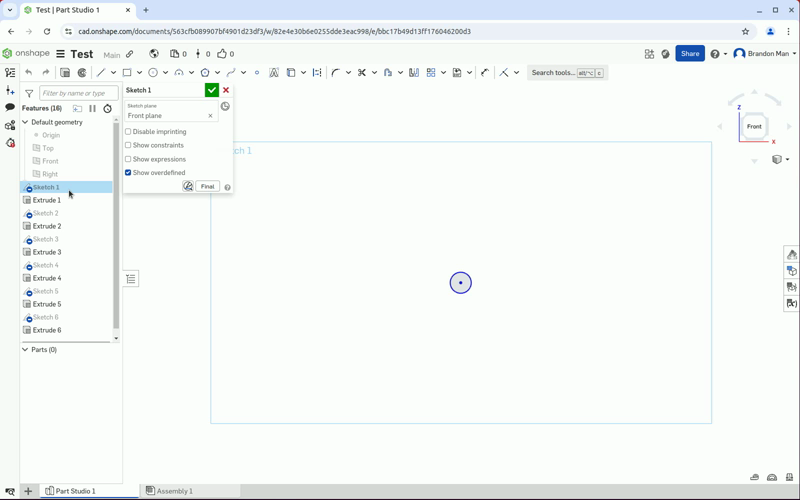
mouse_move(229, 92)
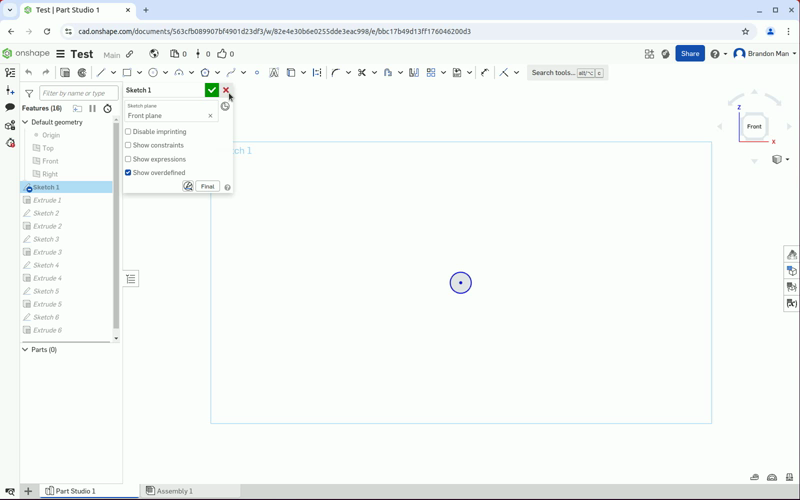
click(229, 92)
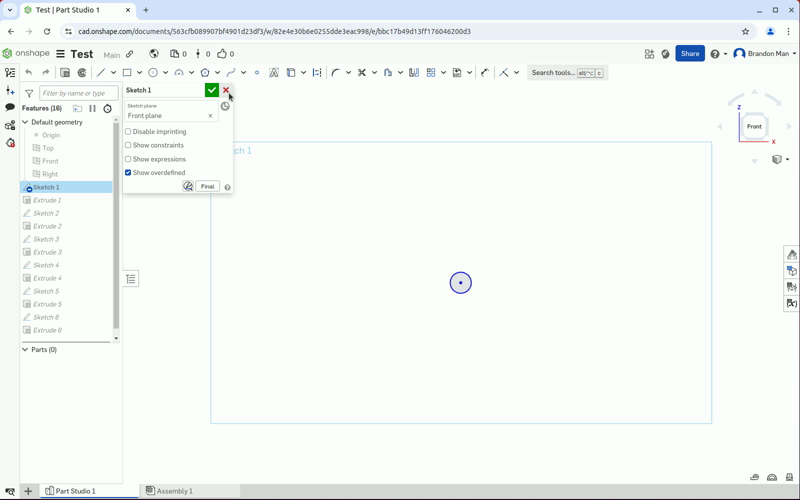
key(shift+s)
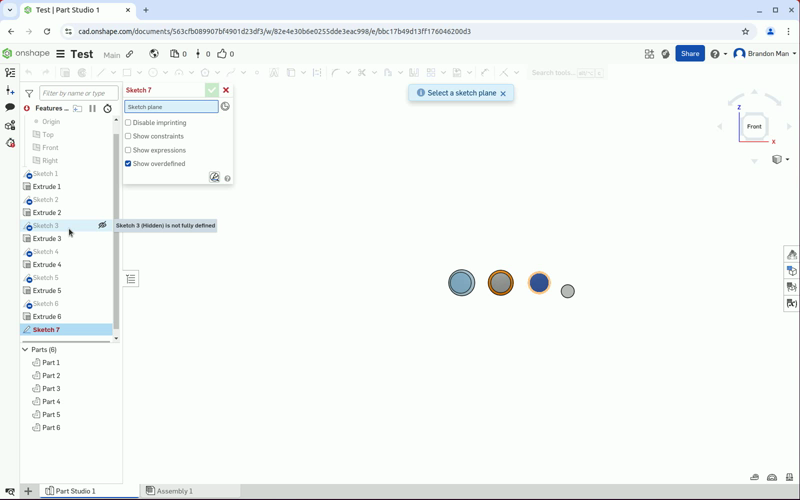
scroll(3)
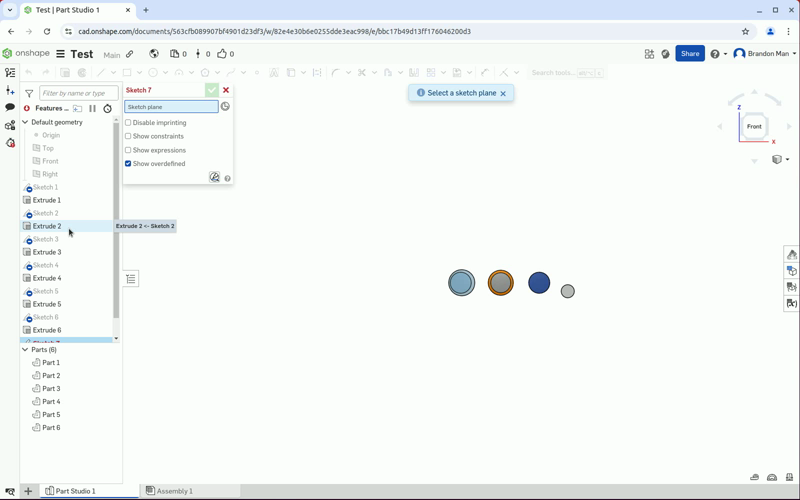
mouse_move(69, 163)
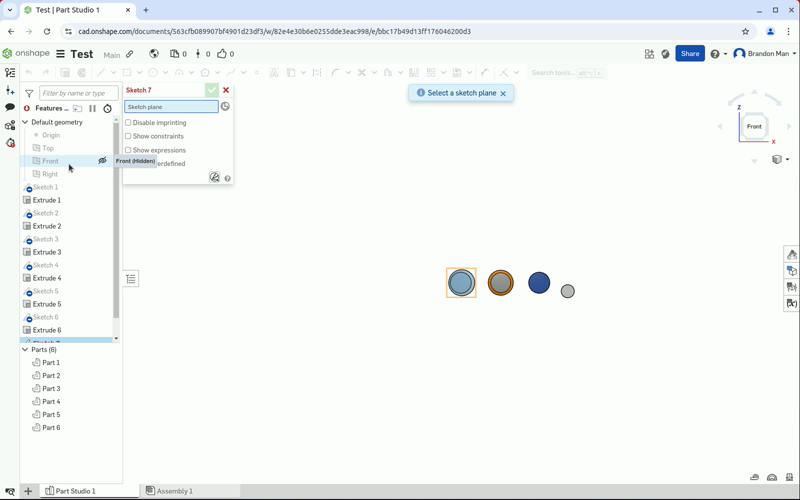
click(69, 163)
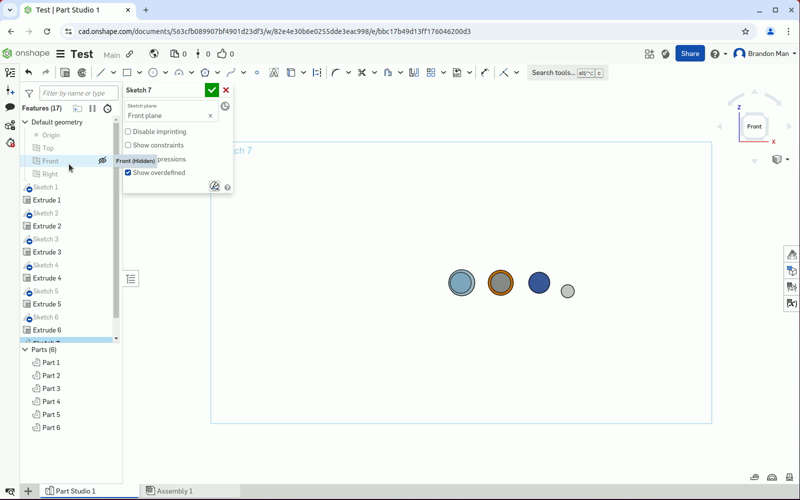
mouse_move(73, 352)
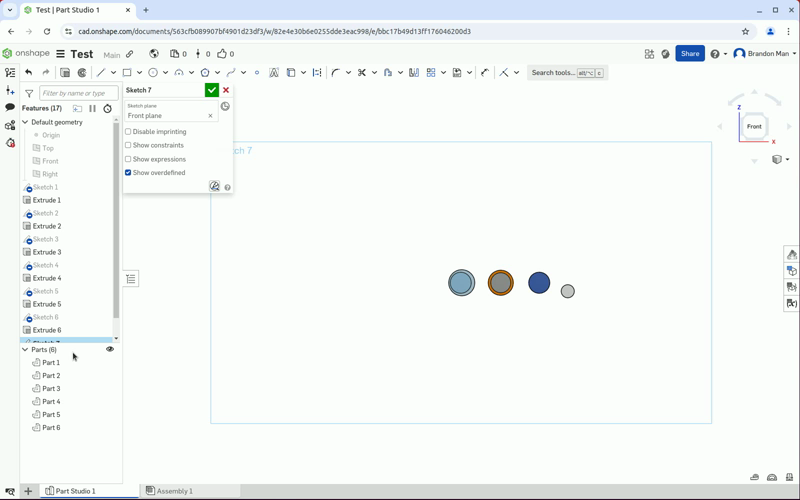
key(y)
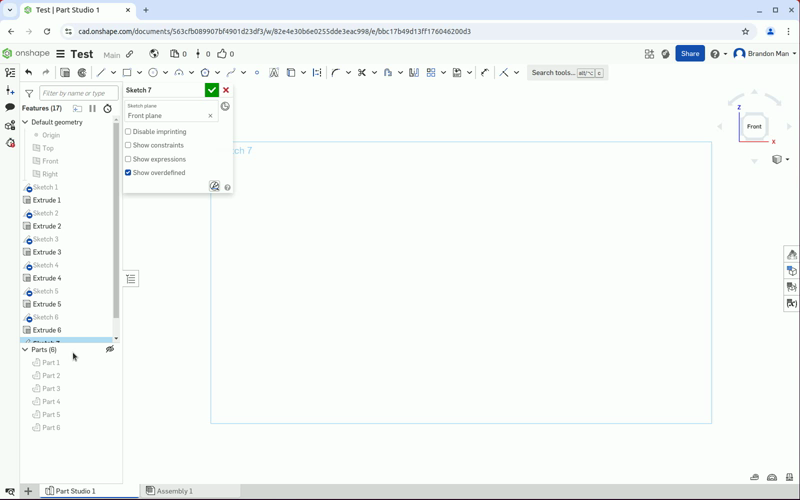
key(c)
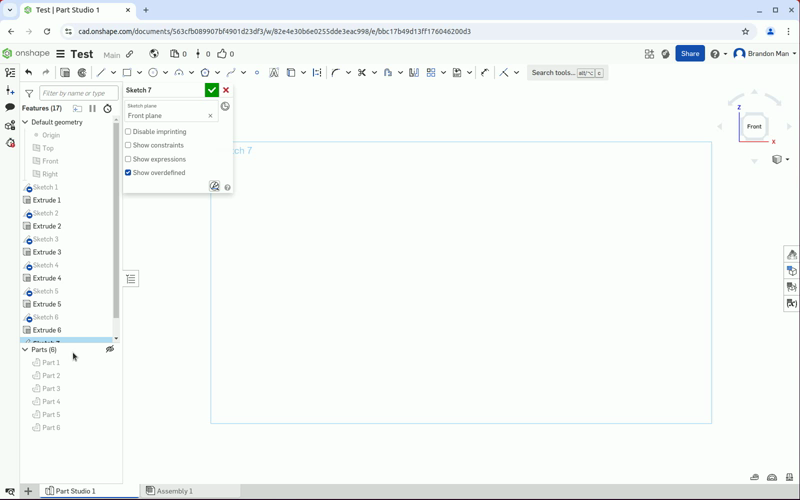
key_down(shift)
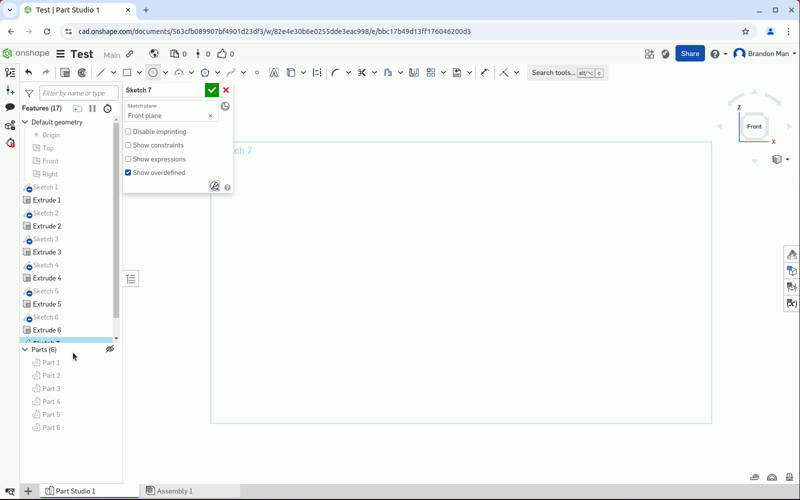
mouse_move(539, 282)
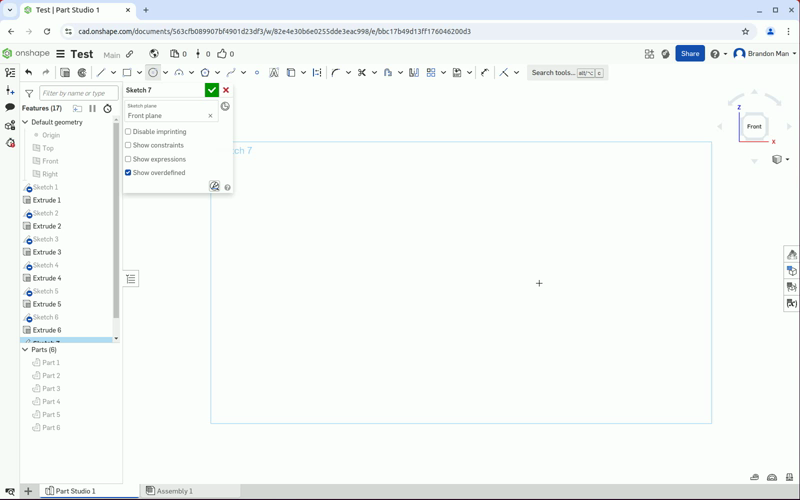
click(539, 282)
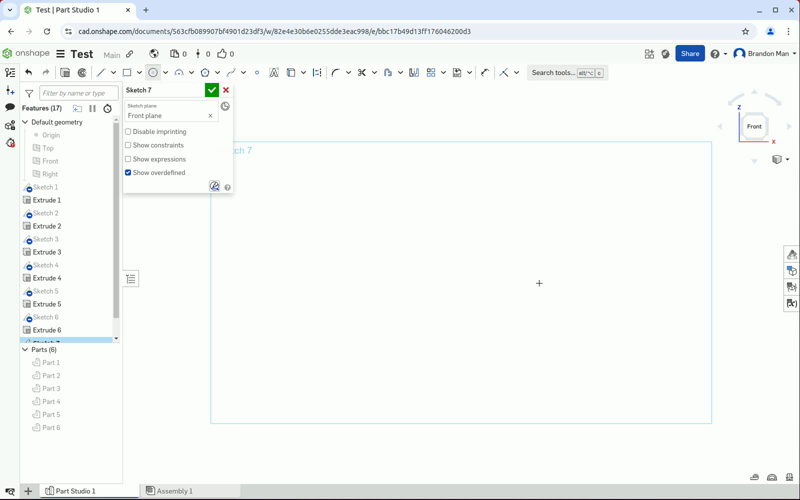
key_up(shift)
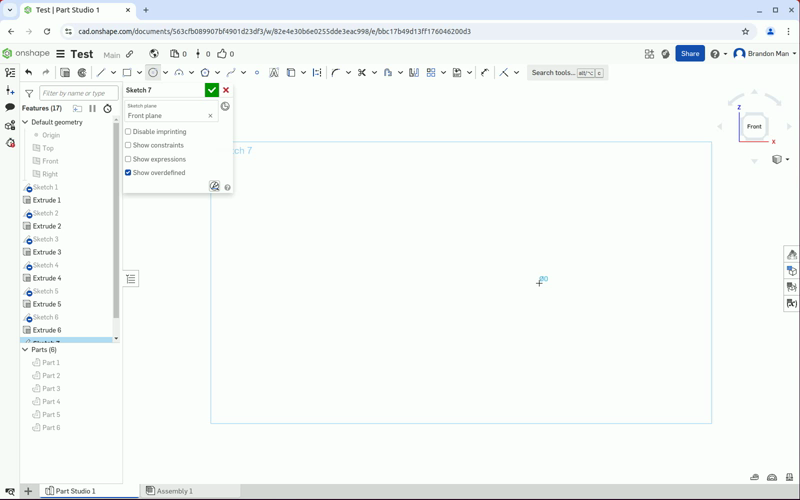
mouse_move(552, 282)
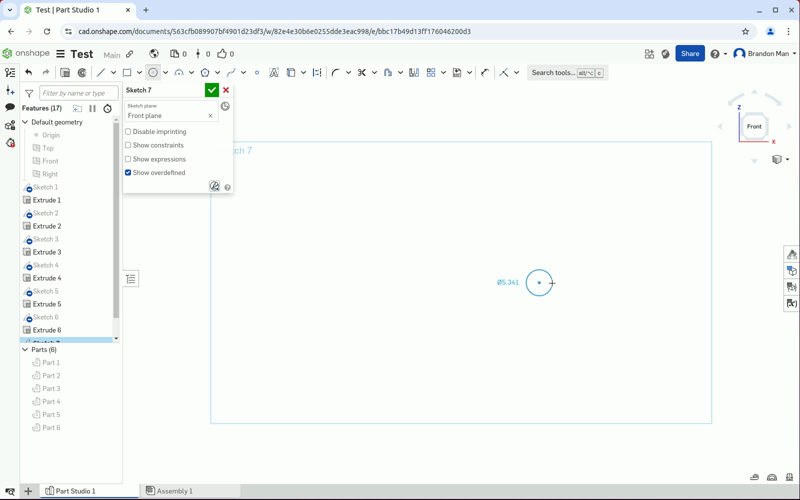
click(552, 282)
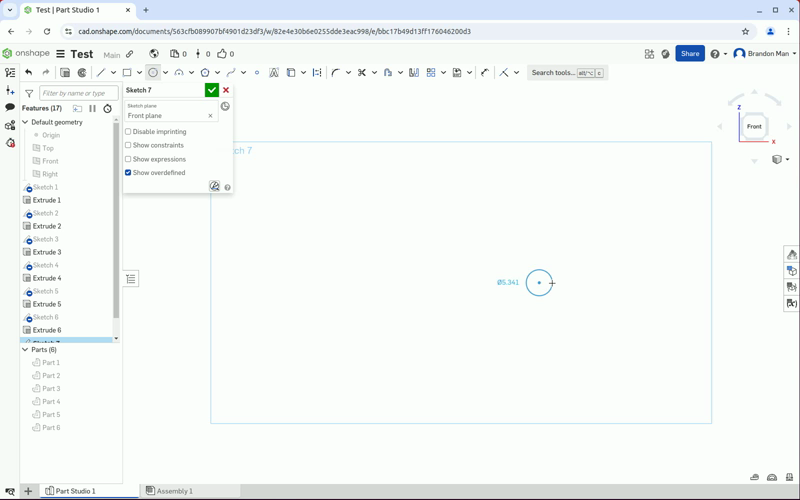
key(esc)
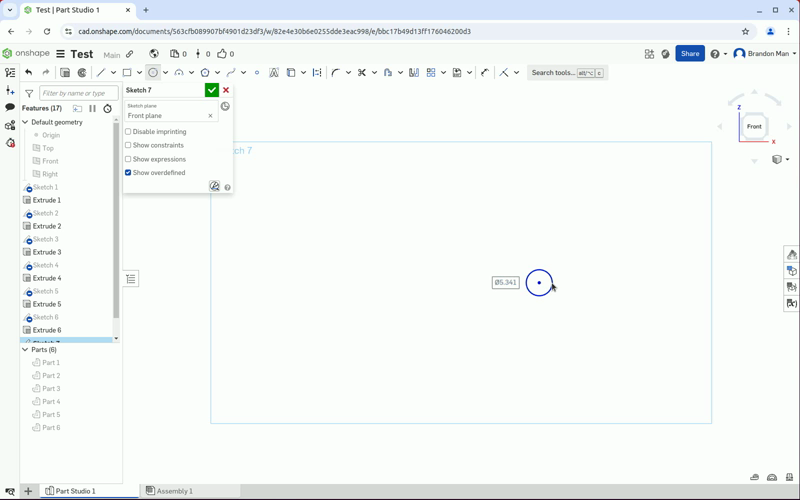
mouse_move(535, 289)
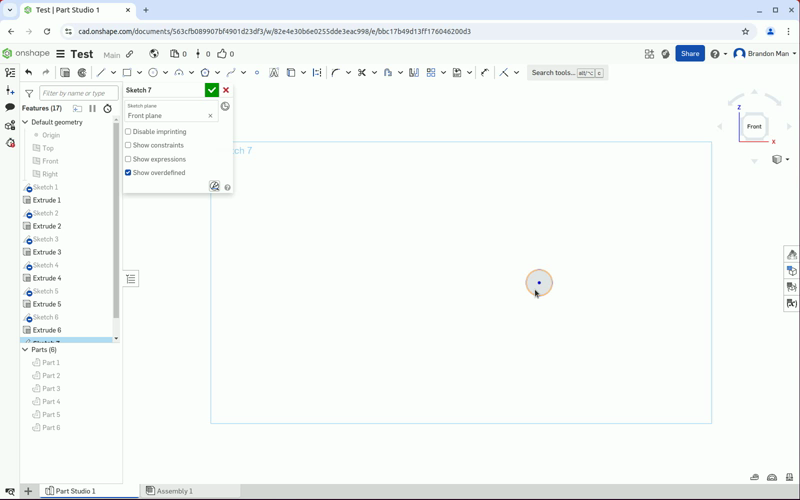
scroll(6)
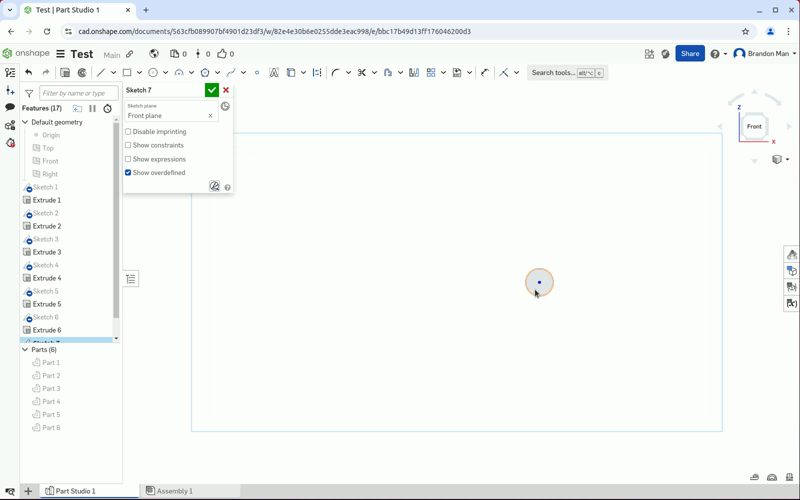
scroll(6)
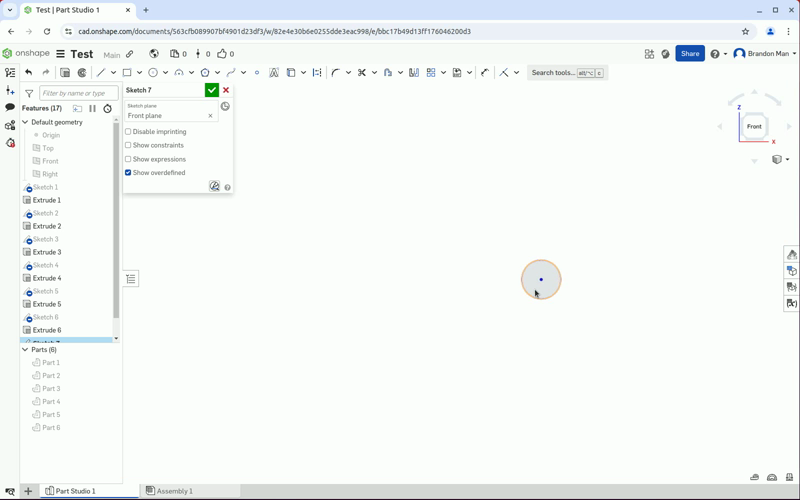
scroll(6)
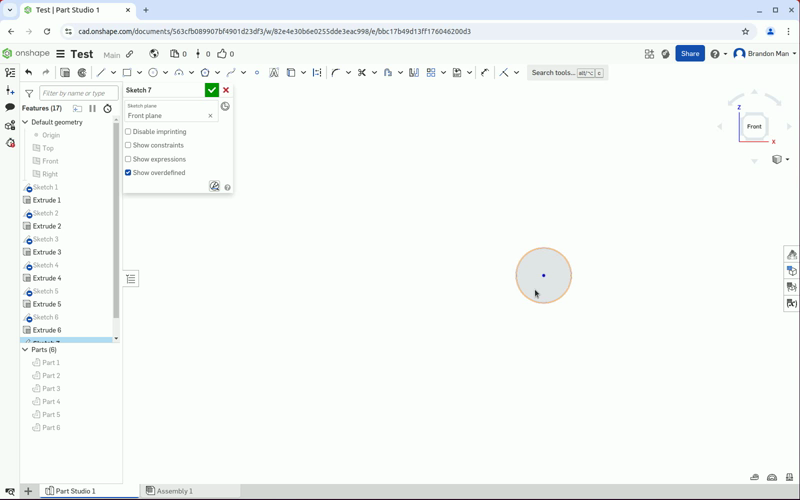
scroll(6)
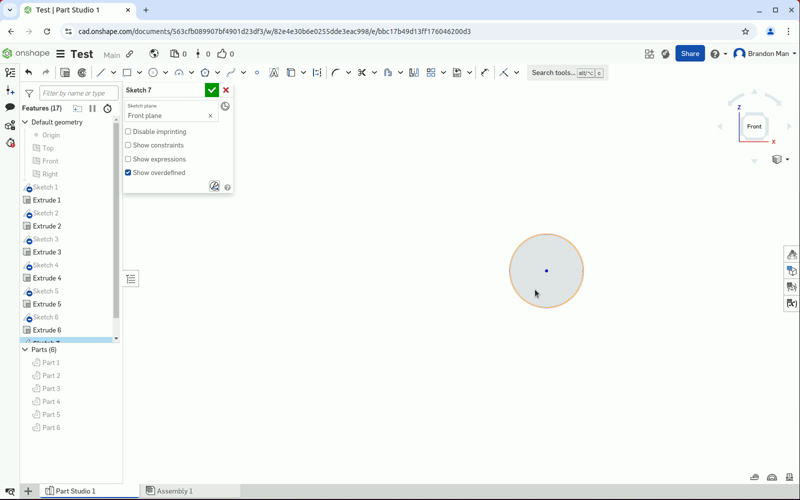
scroll(6)
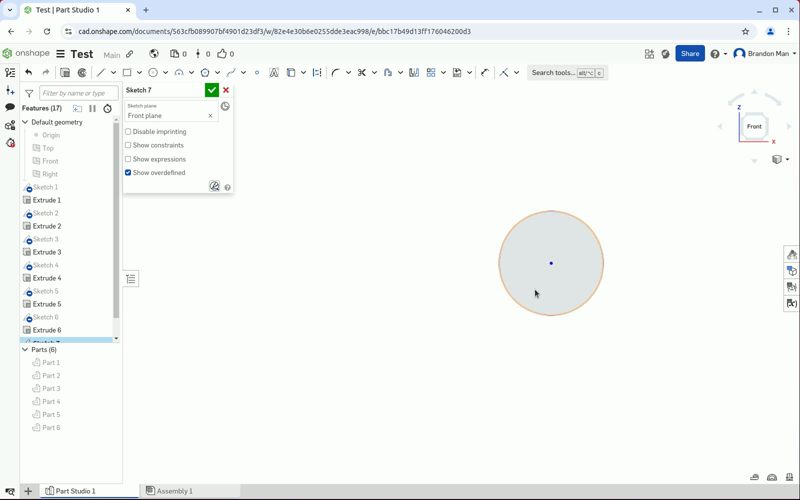
scroll(6)
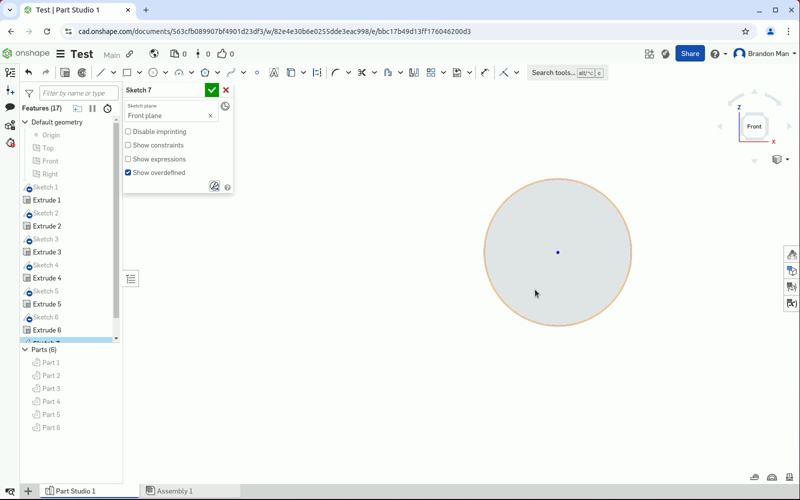
scroll(6)
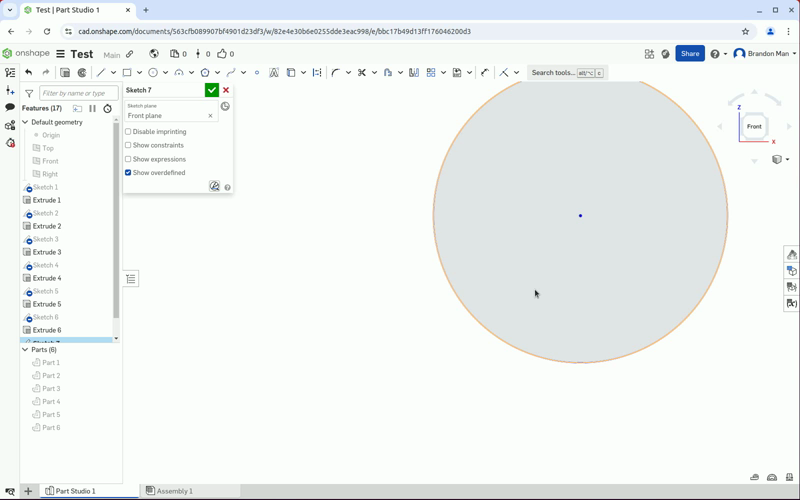
click(535, 289)
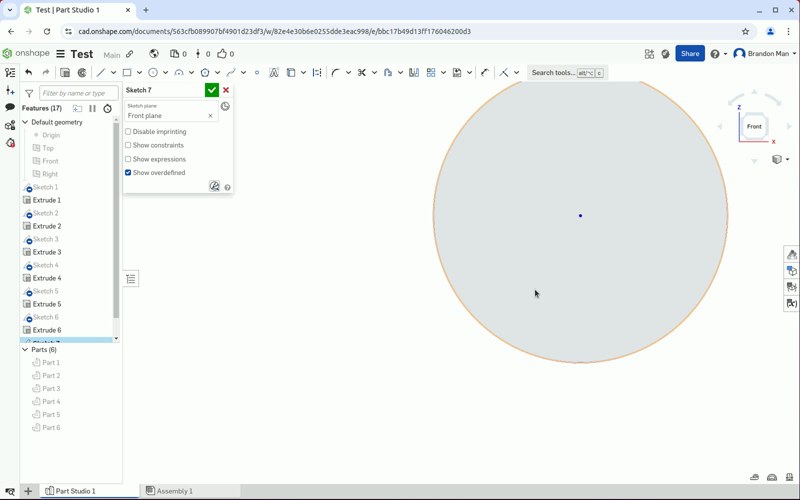
scroll(-6)
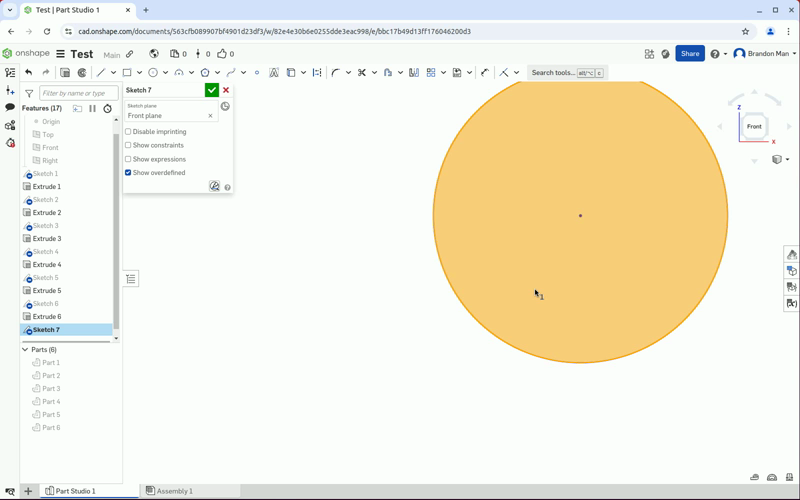
scroll(-6)
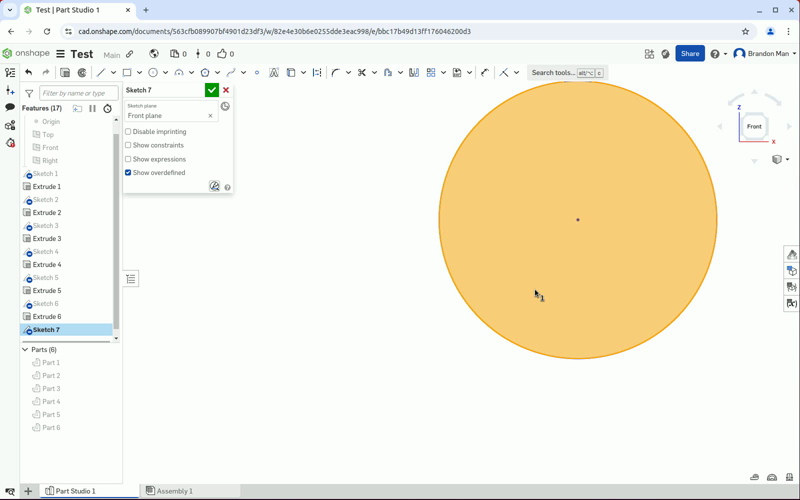
scroll(-6)
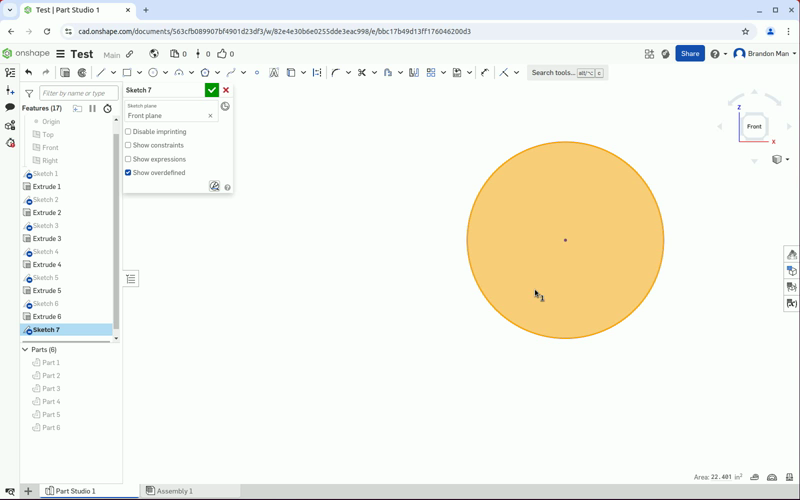
scroll(-6)
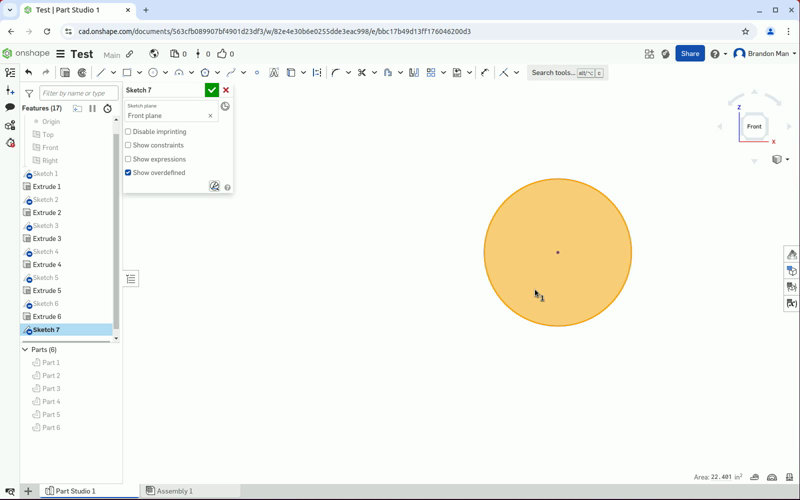
scroll(-6)
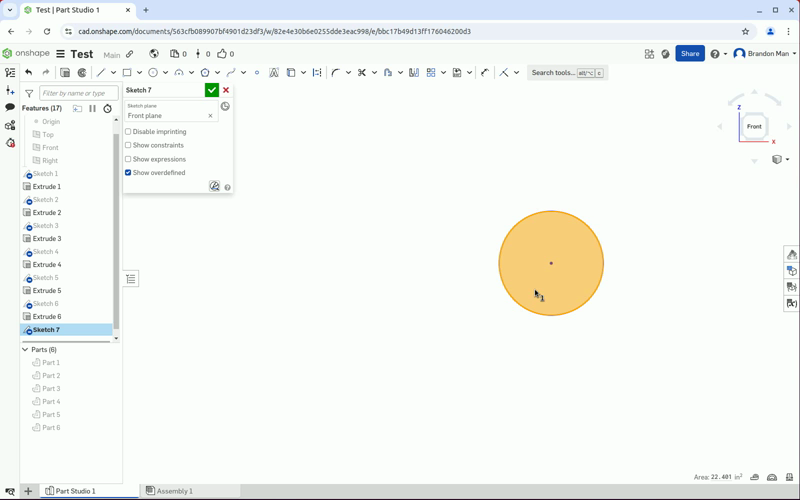
scroll(-6)
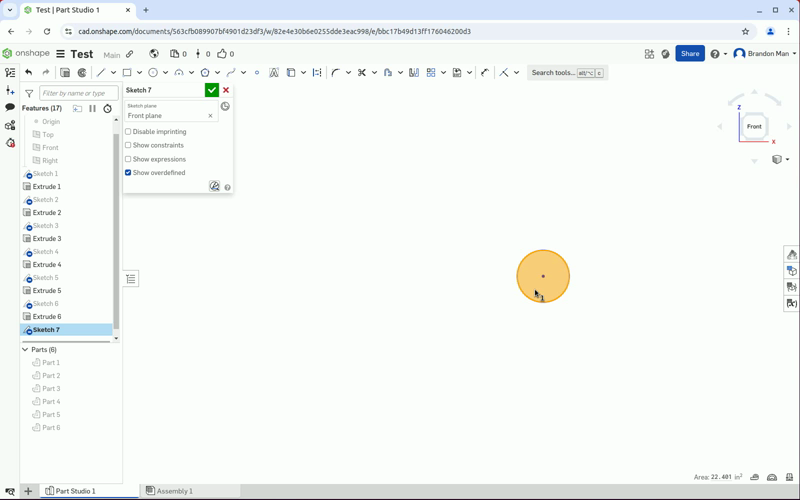
scroll(-6)
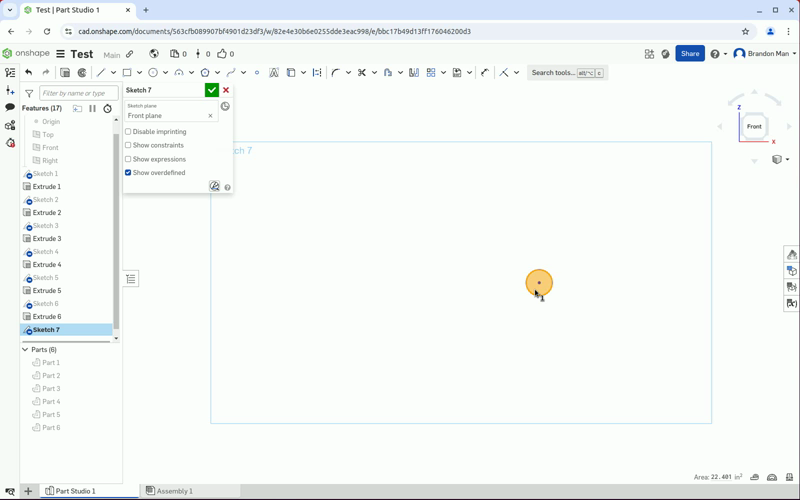
mouse_move(73, 352)
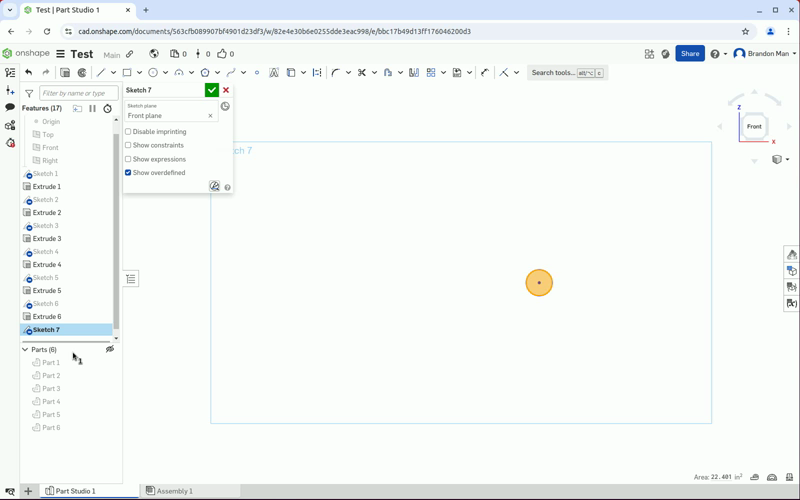
key(shift+y)
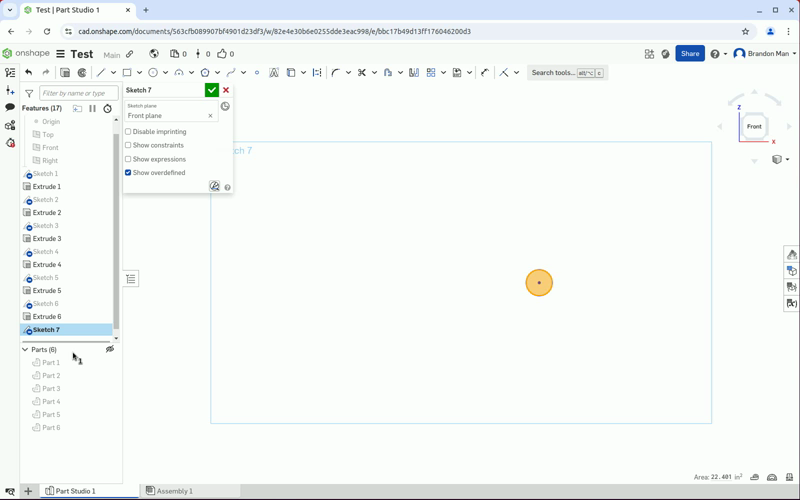
key(shift+e)
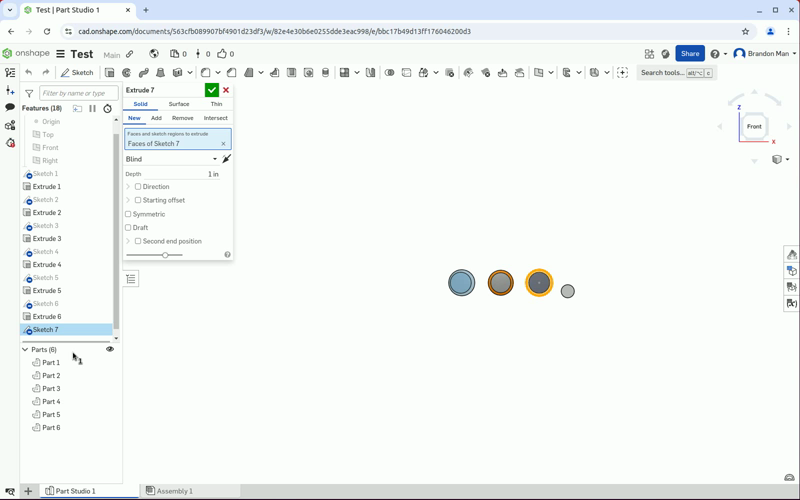
mouse_move(143, 106)
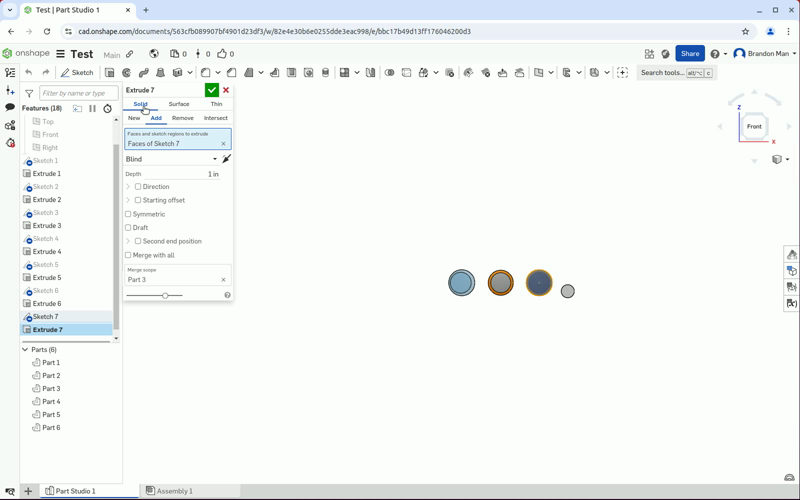
click(143, 106)
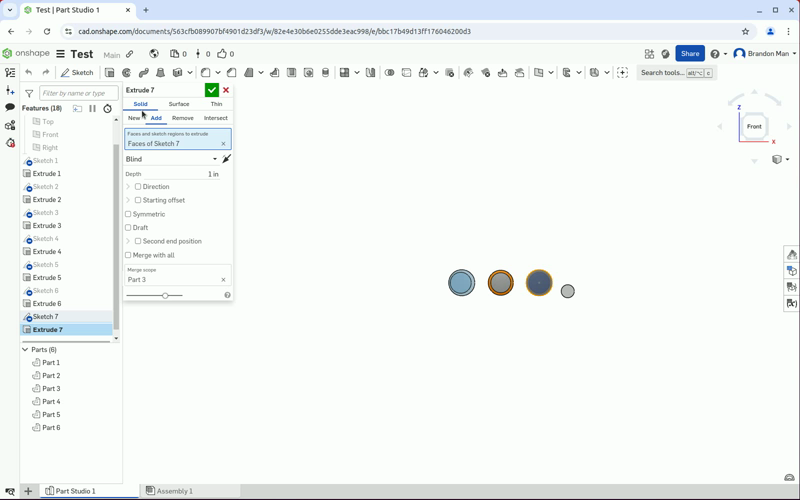
mouse_move(137, 120)
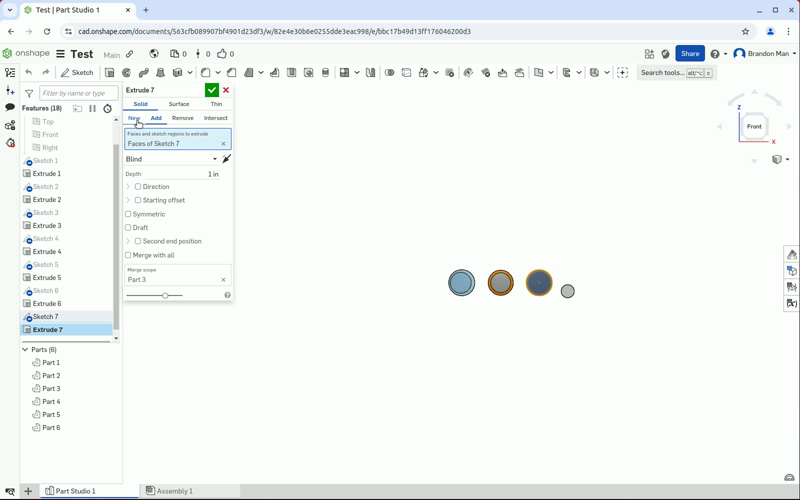
click(137, 120)
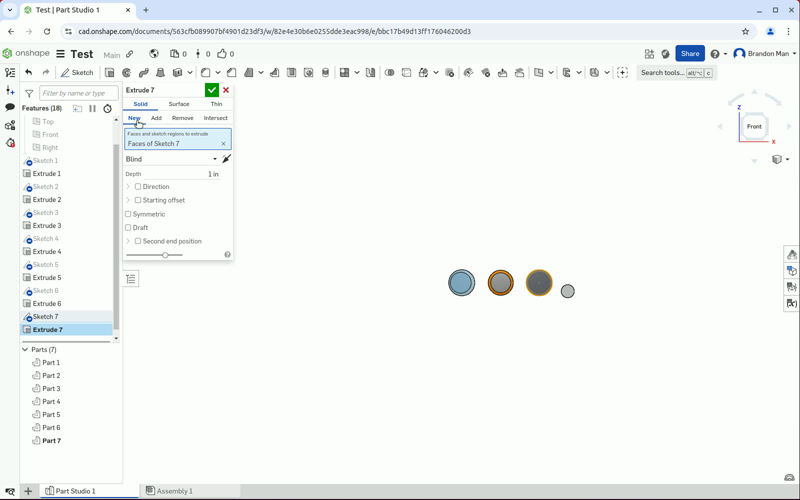
key(tab, 4)
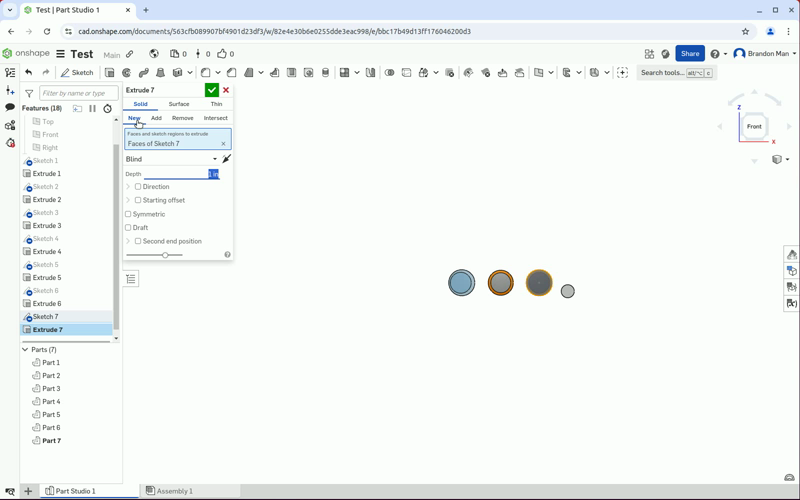
text(-0.241)
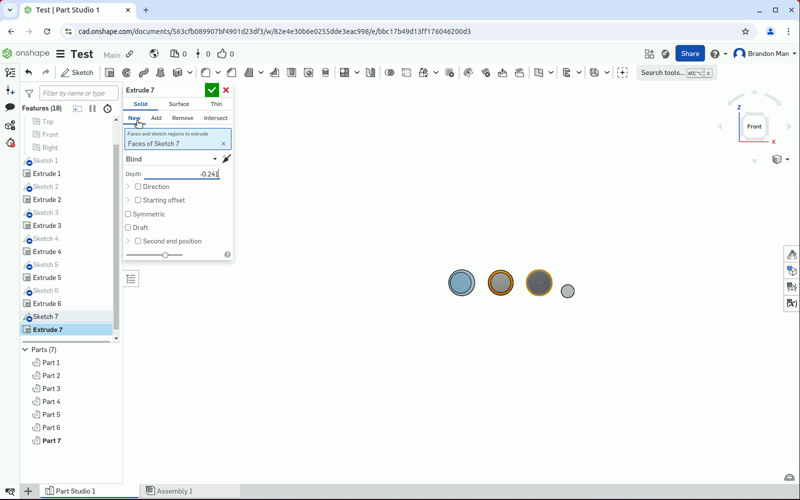
key(enter)
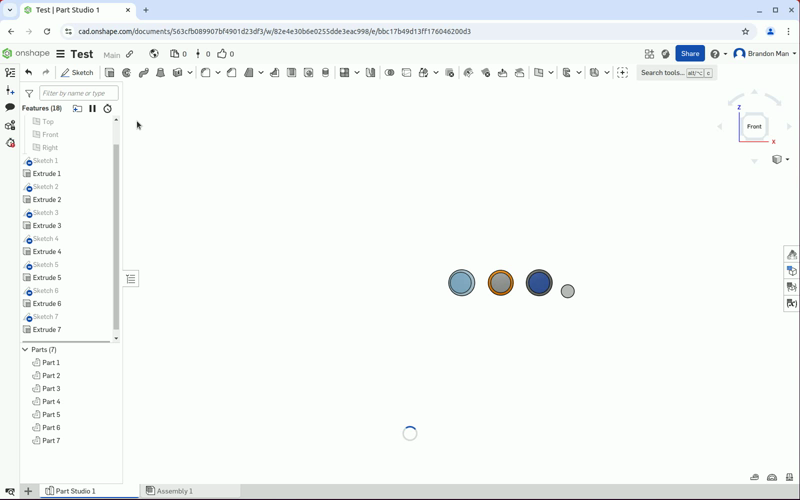
key(shift+h)
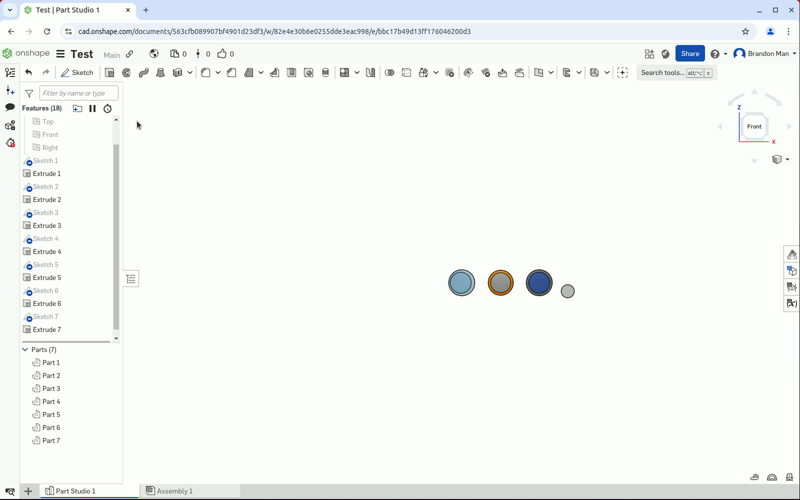
key(shift+h)
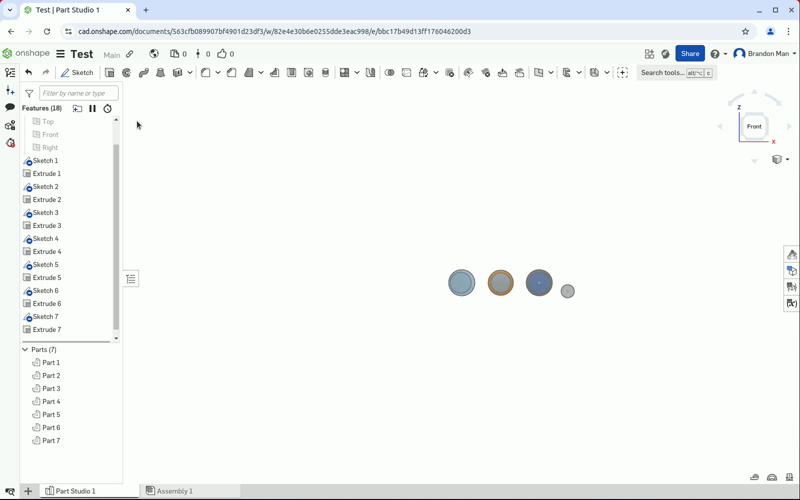
key(shift+7)
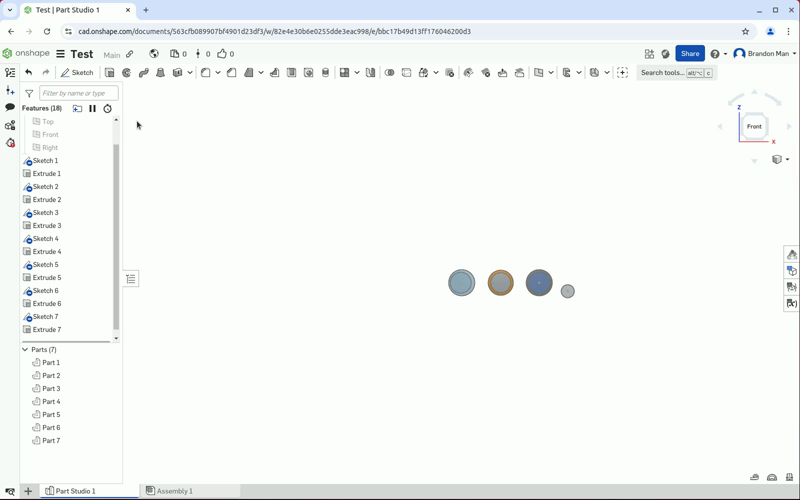
key(left, 2)
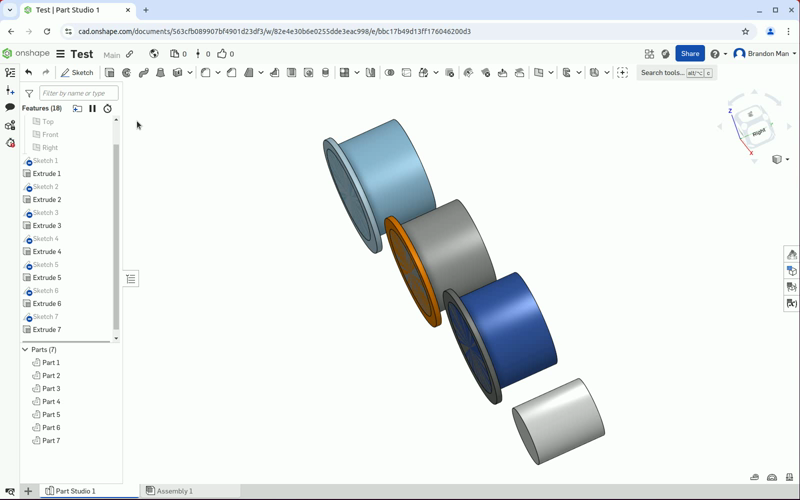
key(down, 2)
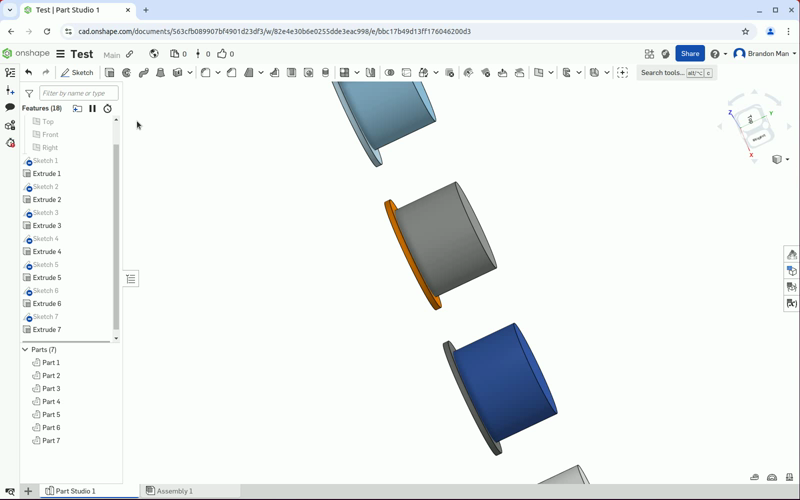
key(up, 2)
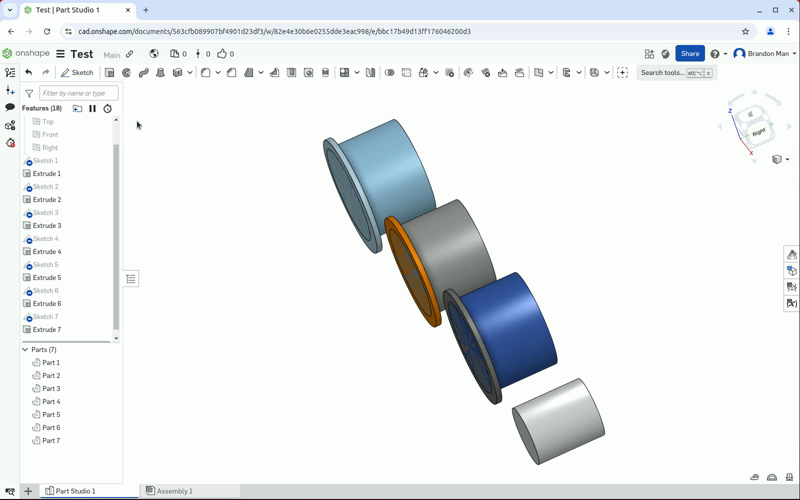
key(right, 2)
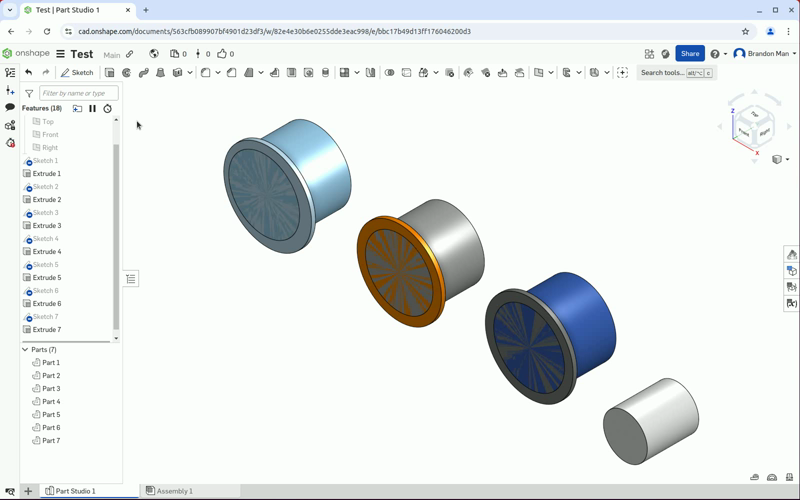
mouse_move(69, 163)
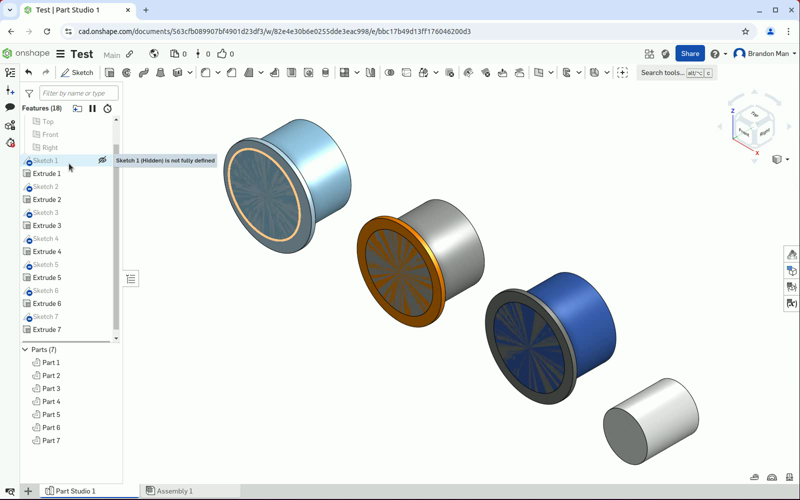
click(69, 163)